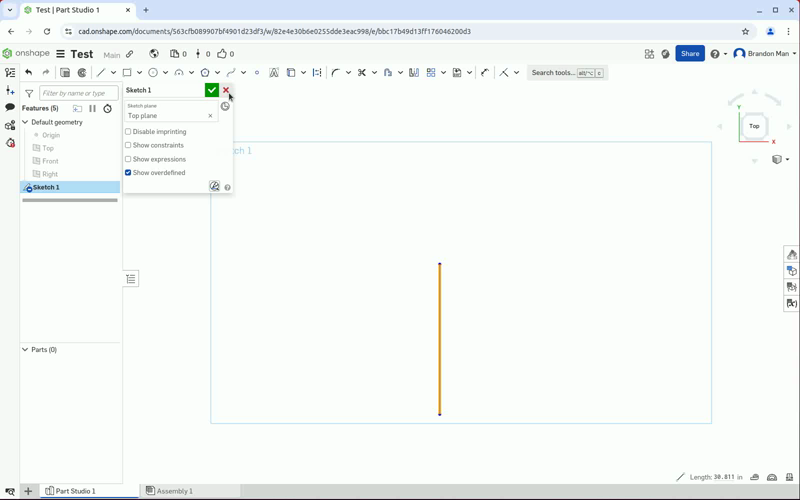
key(shift+h)
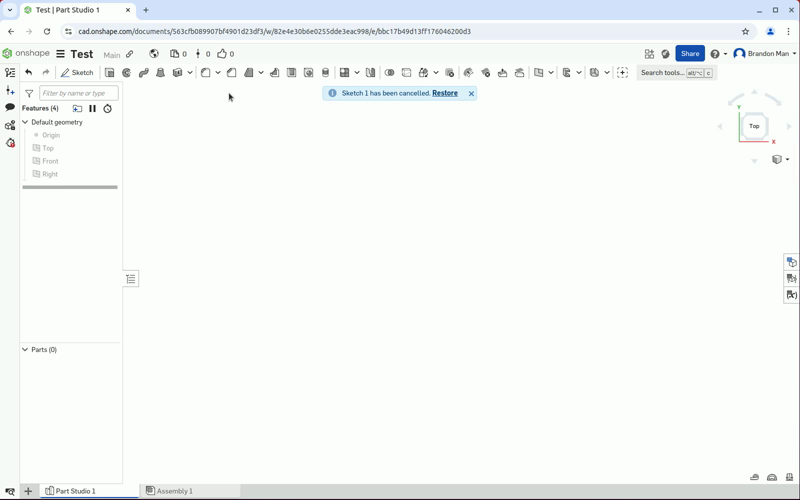
mouse_move(73, 352)
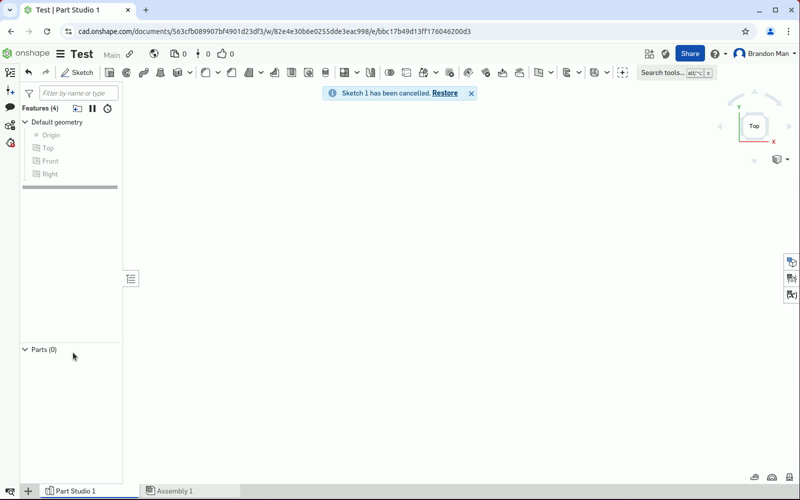
key(y)
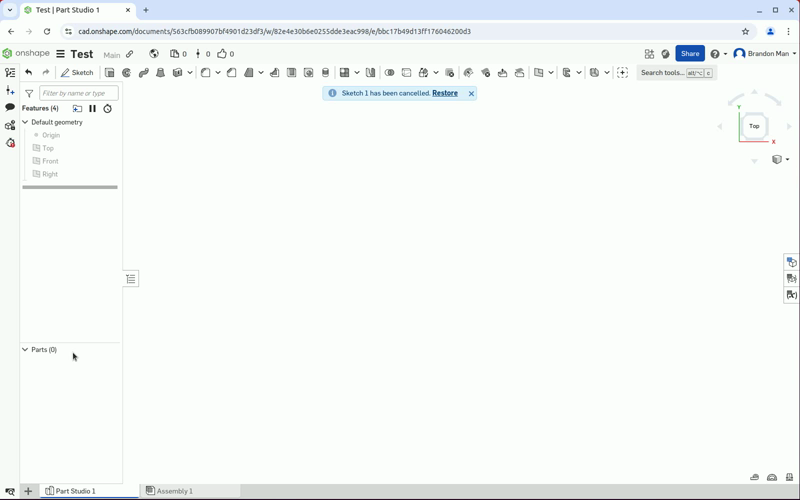
key(shift+p)
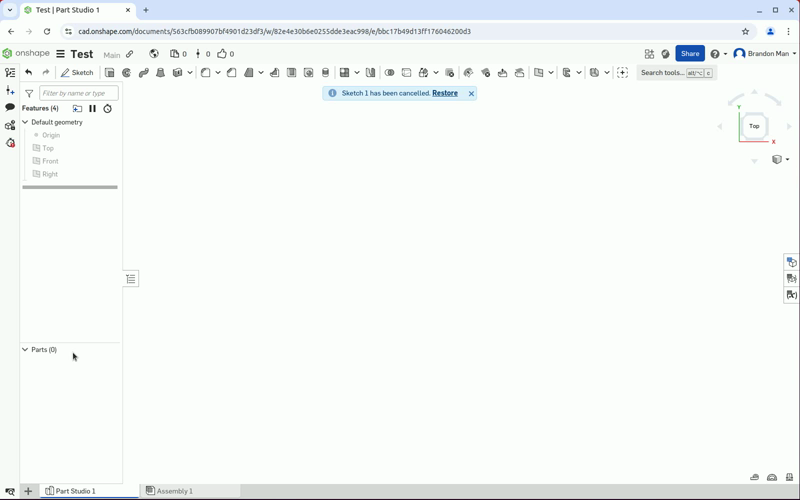
key(space)
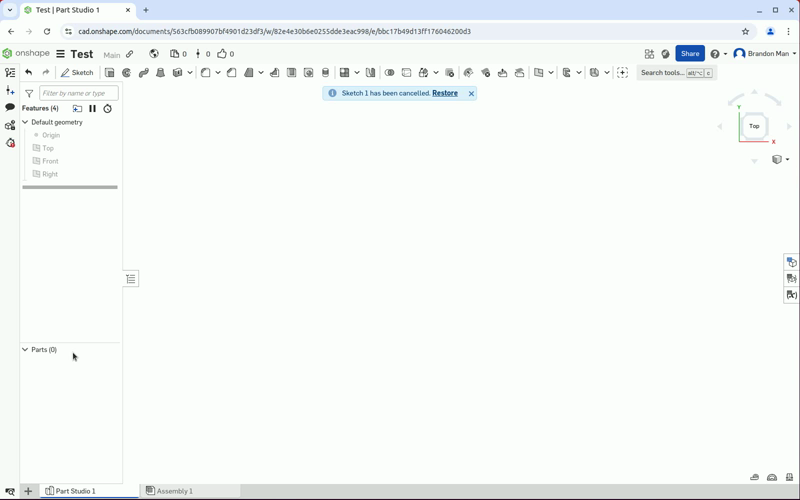
key_down(shift)
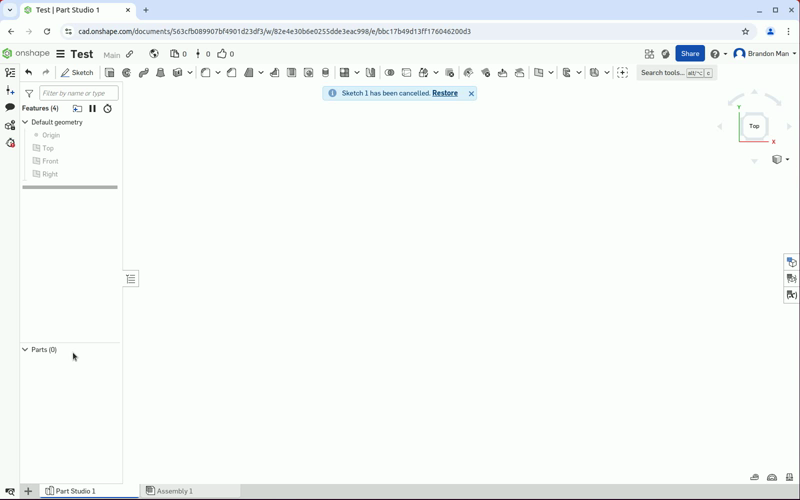
key(up)
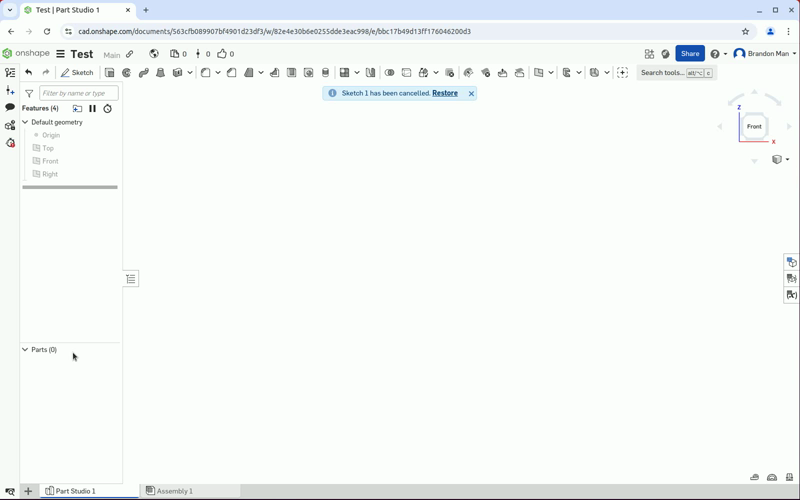
key_up(shift)
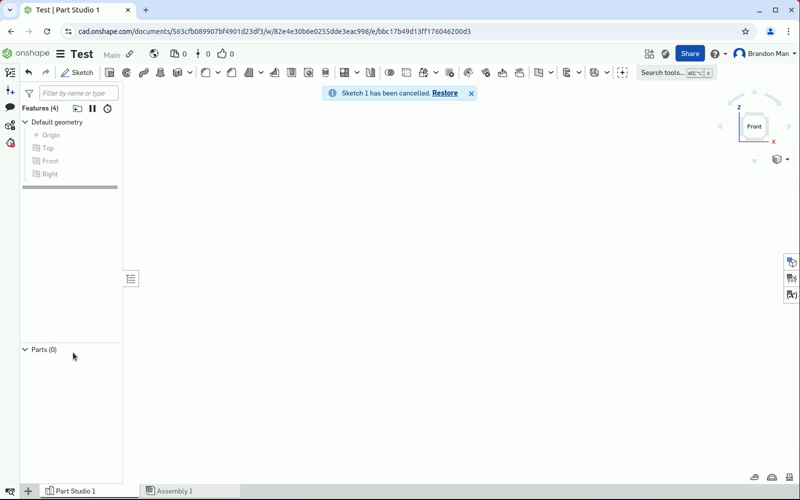
key(space)
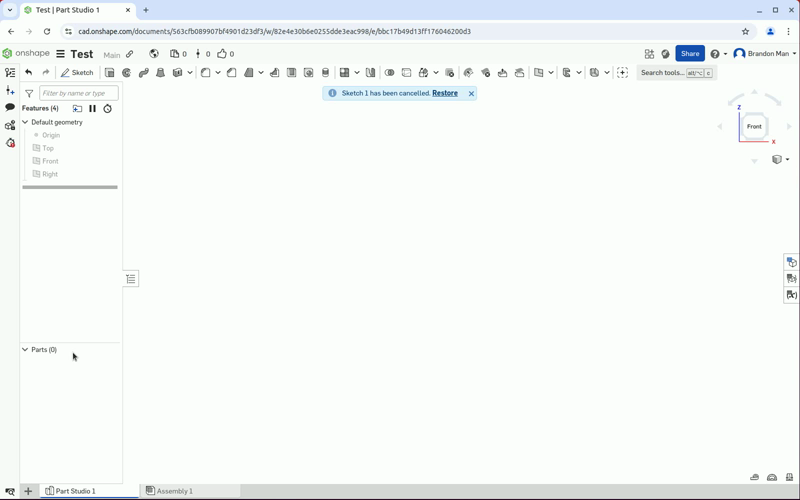
key_down(shift)
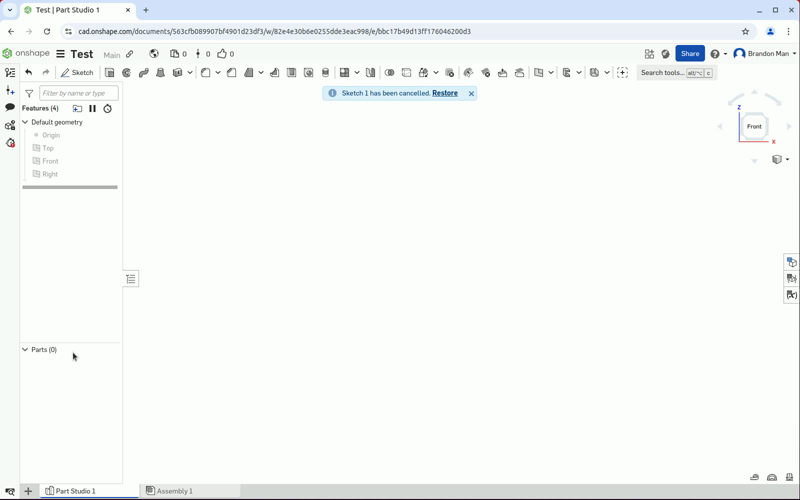
key(left)
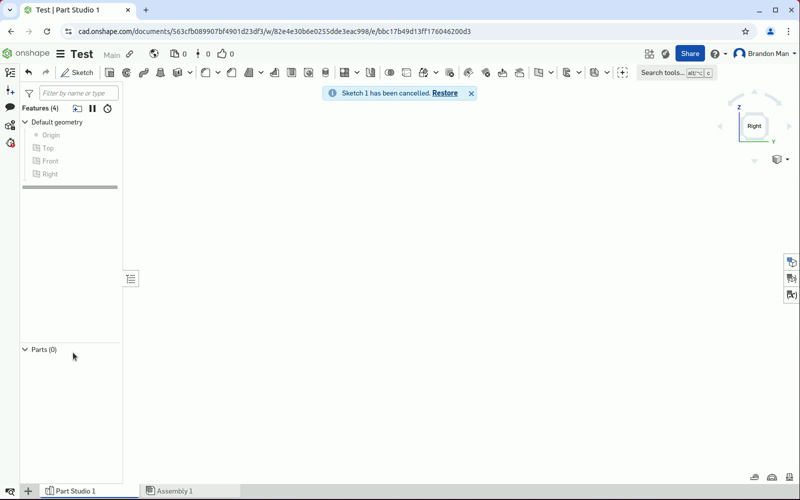
key_up(shift)
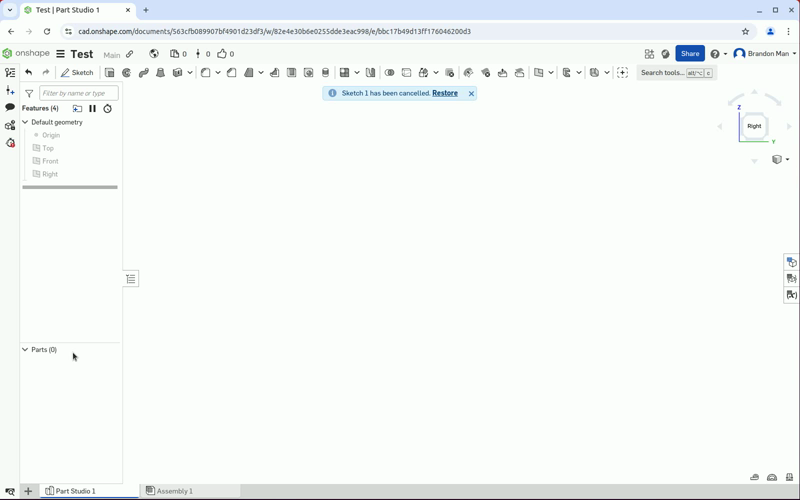
mouse_move(73, 352)
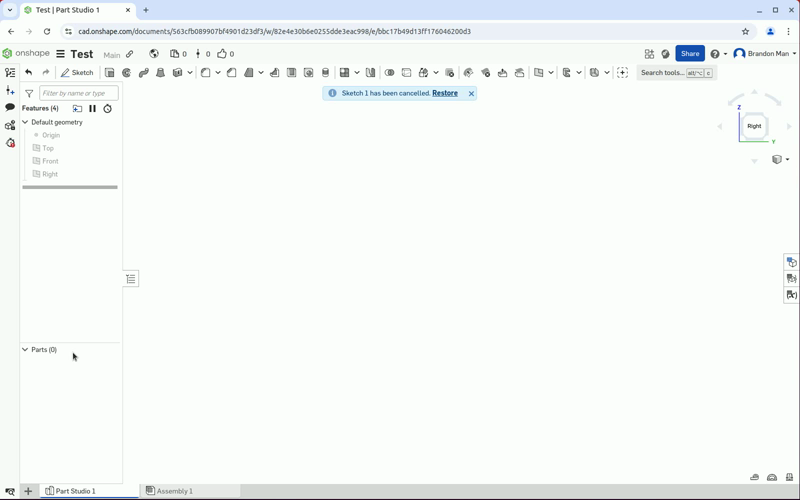
key(shift+y)
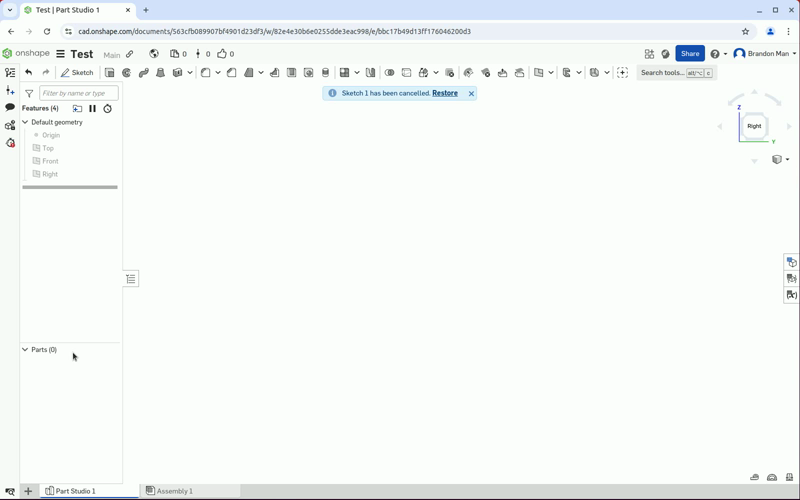
key(shift+s)
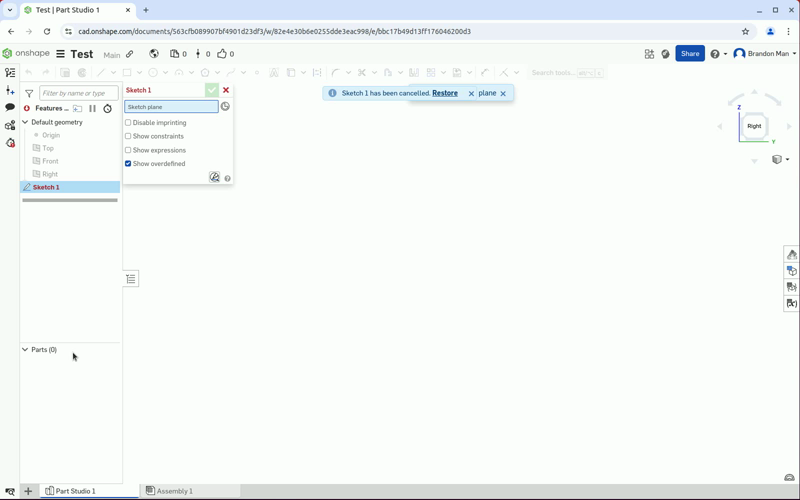
mouse_move(73, 176)
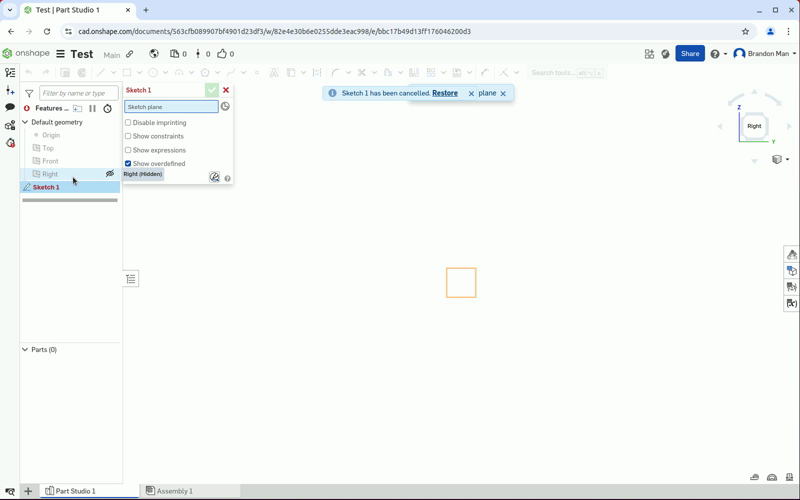
click(73, 176)
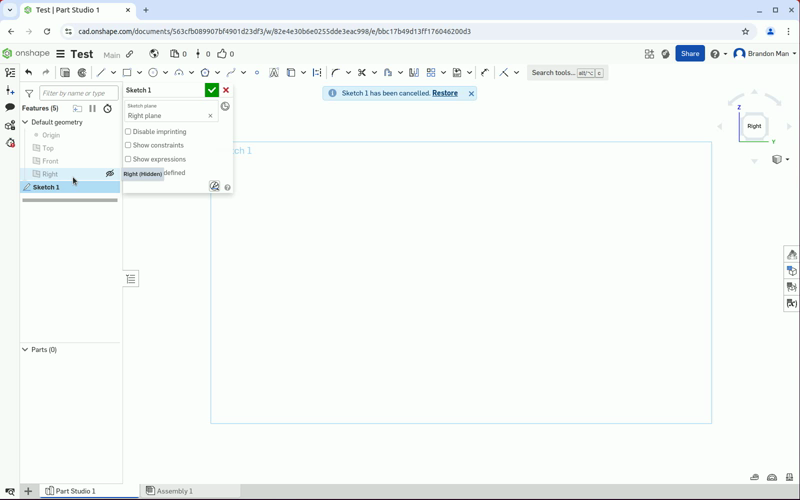
mouse_move(73, 352)
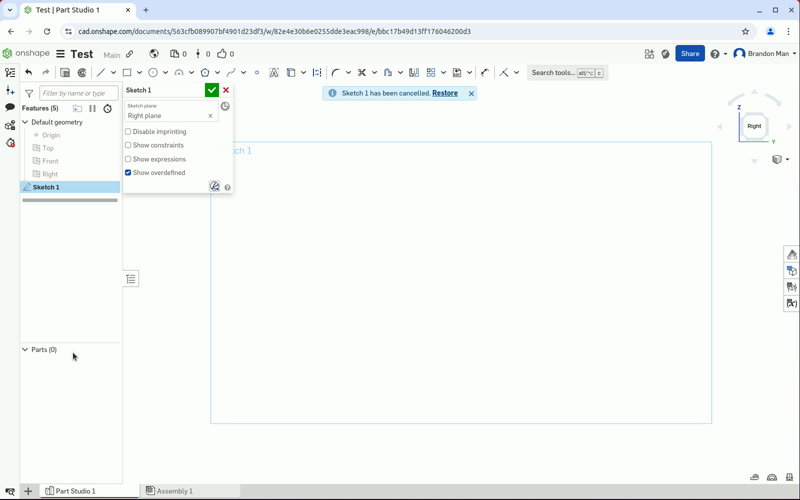
key(y)
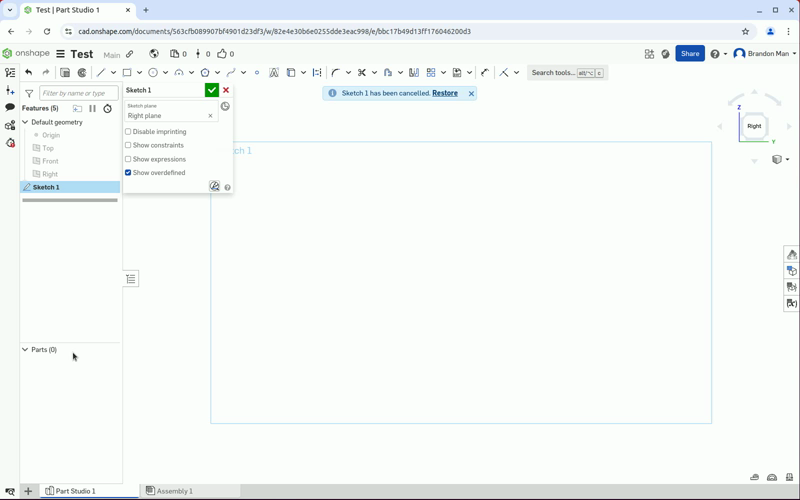
key(l)
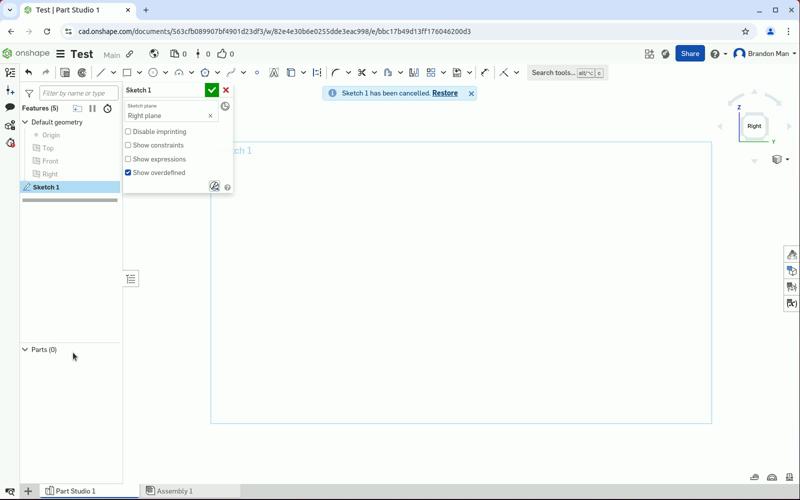
key_down(shift)
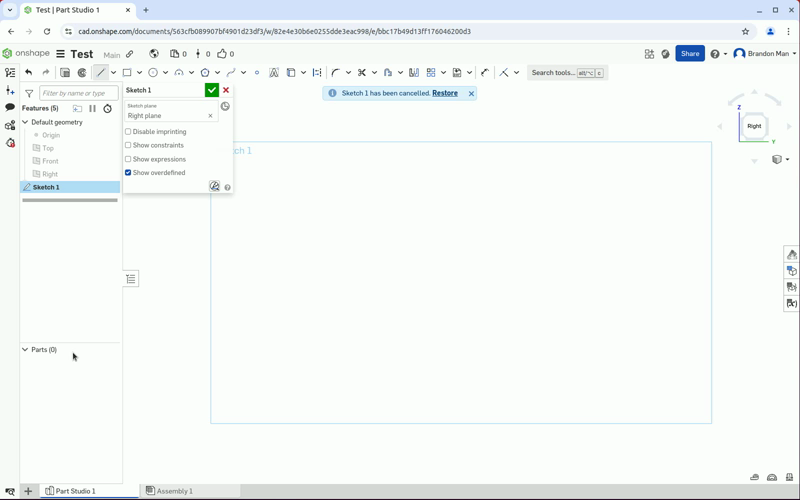
mouse_move(424, 395)
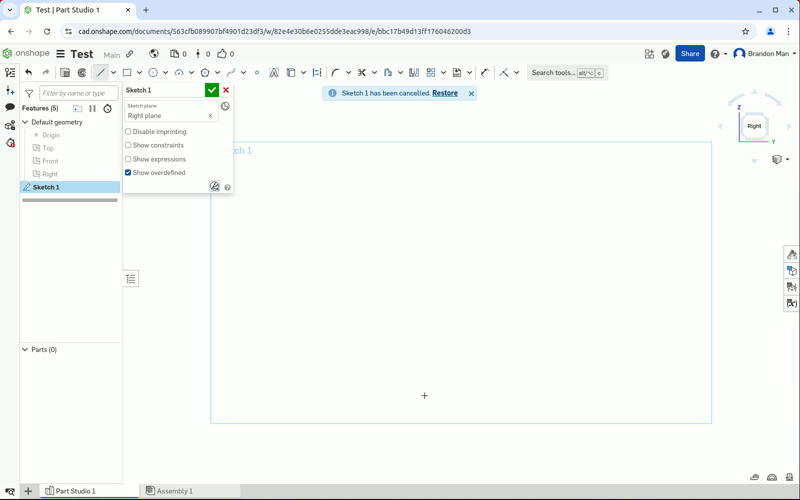
click(424, 395)
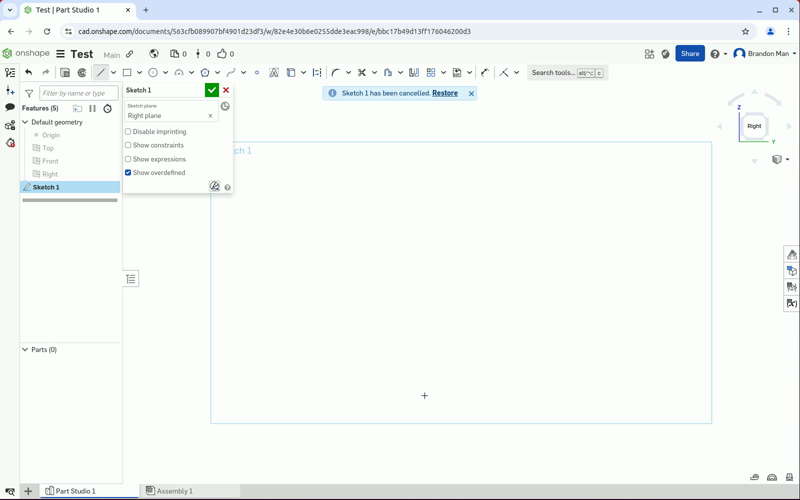
key_up(shift)
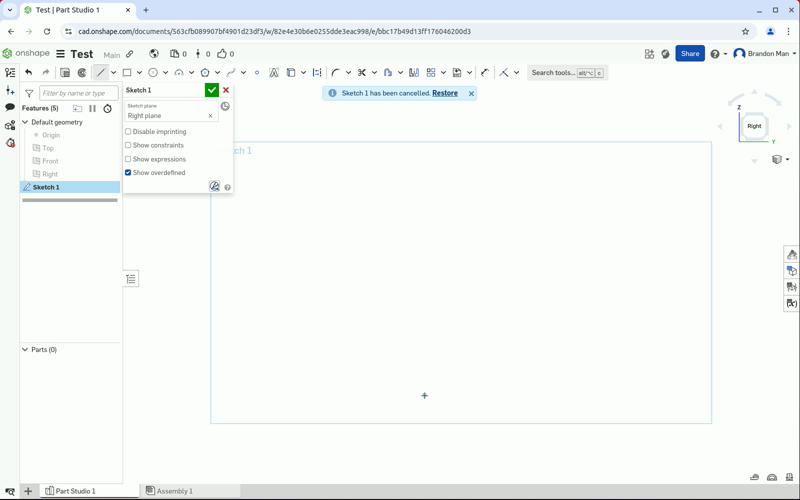
key_down(shift)
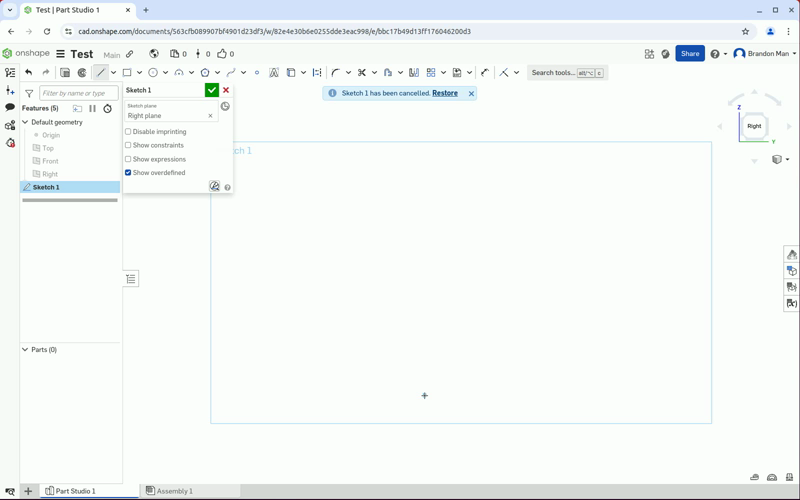
mouse_move(497, 395)
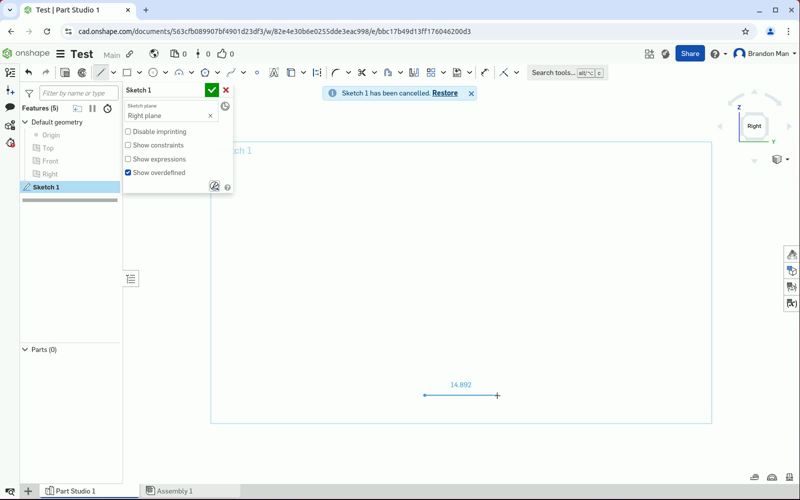
click(497, 395)
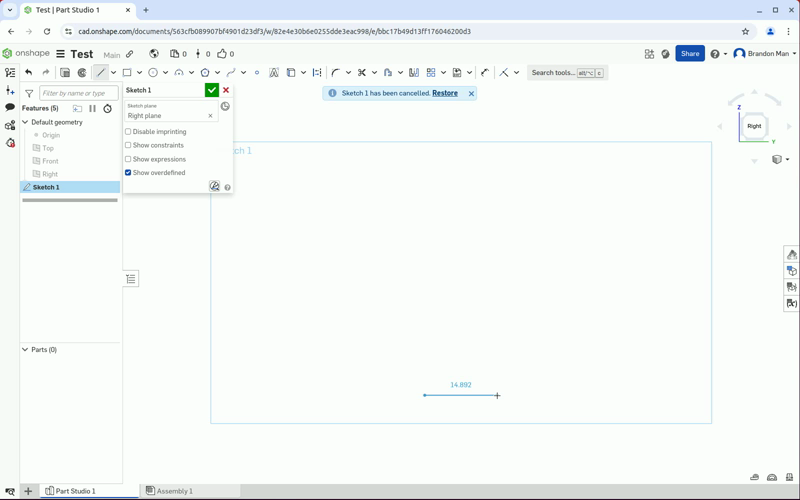
key_up(shift)
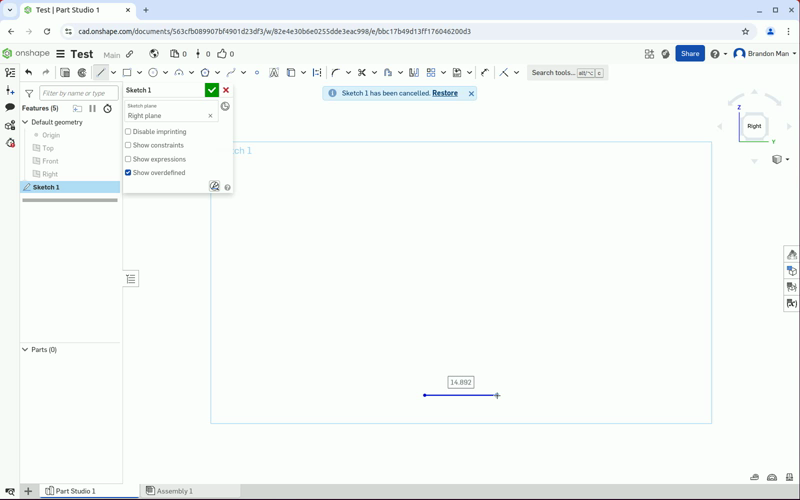
key_down(shift)
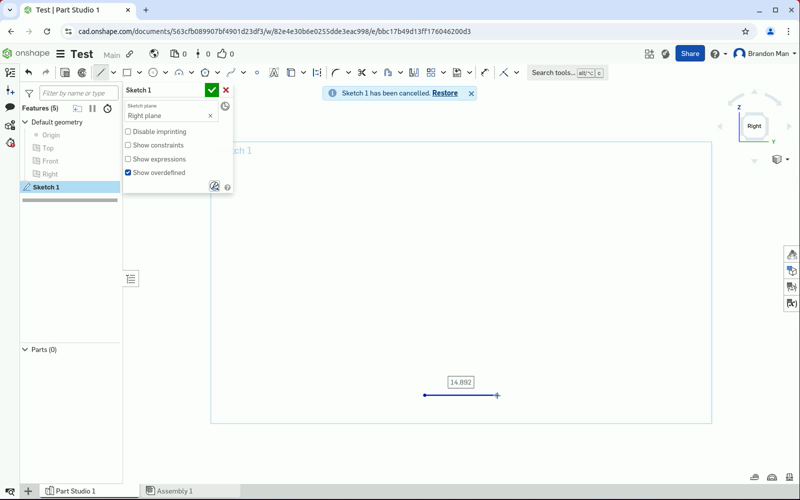
mouse_move(497, 171)
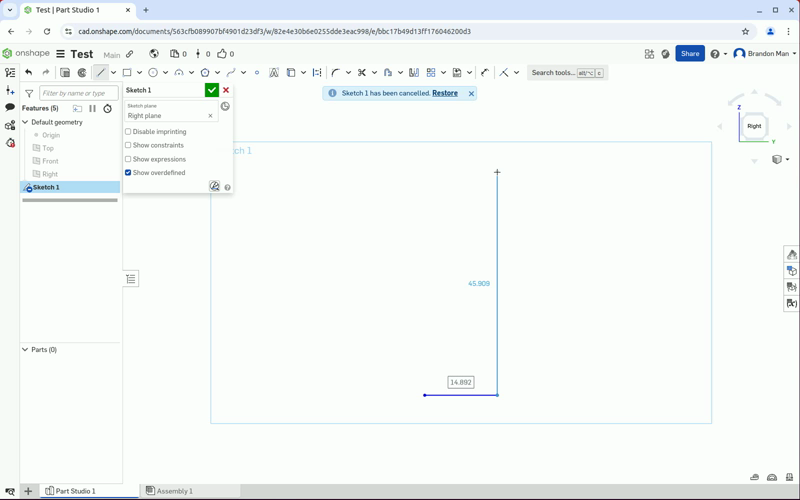
click(497, 171)
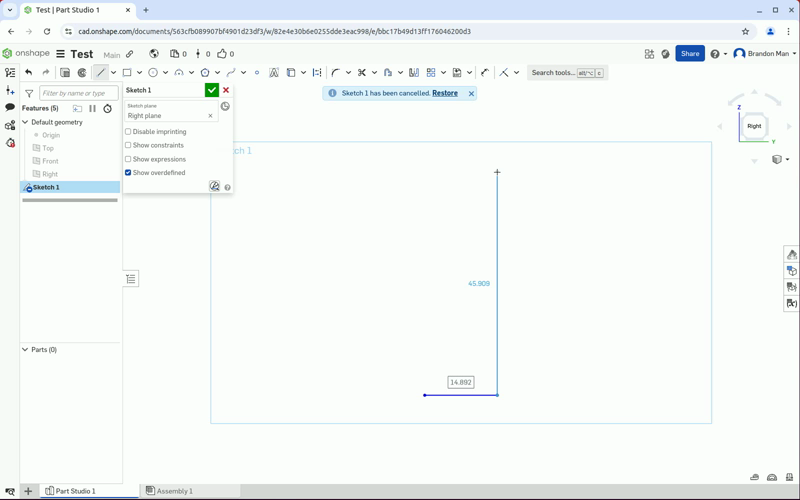
key_up(shift)
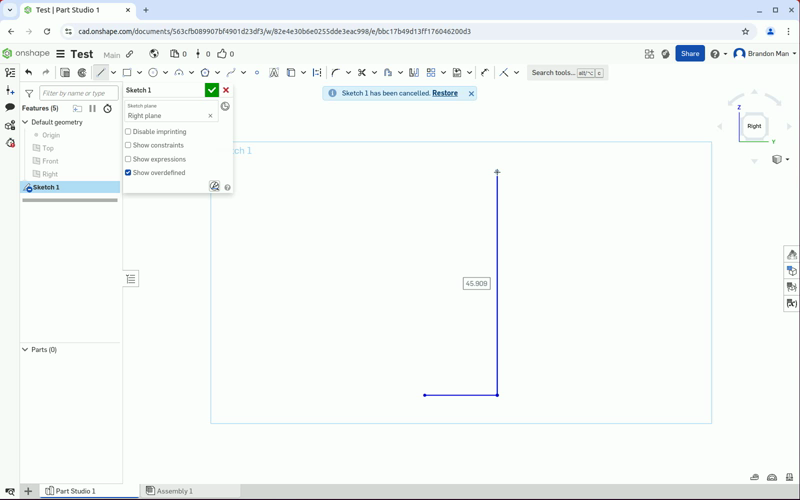
key_down(shift)
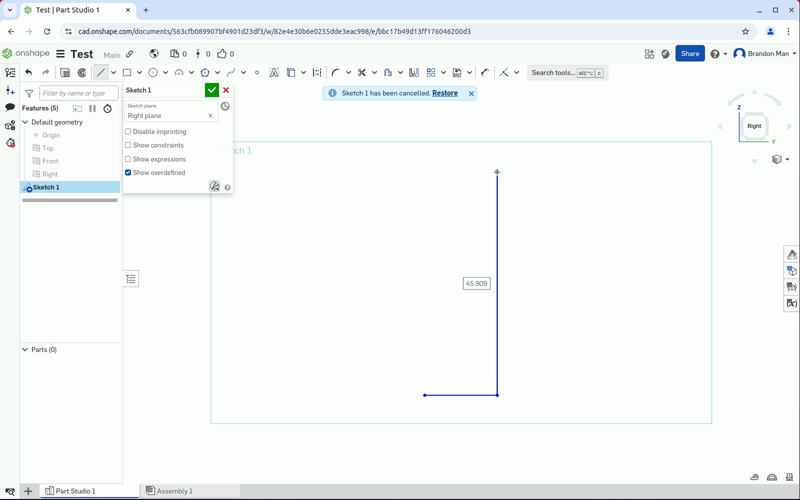
mouse_move(424, 171)
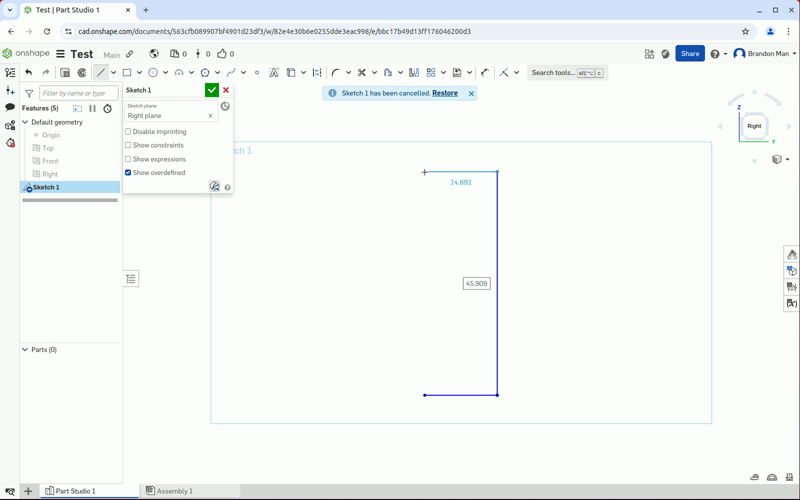
click(424, 171)
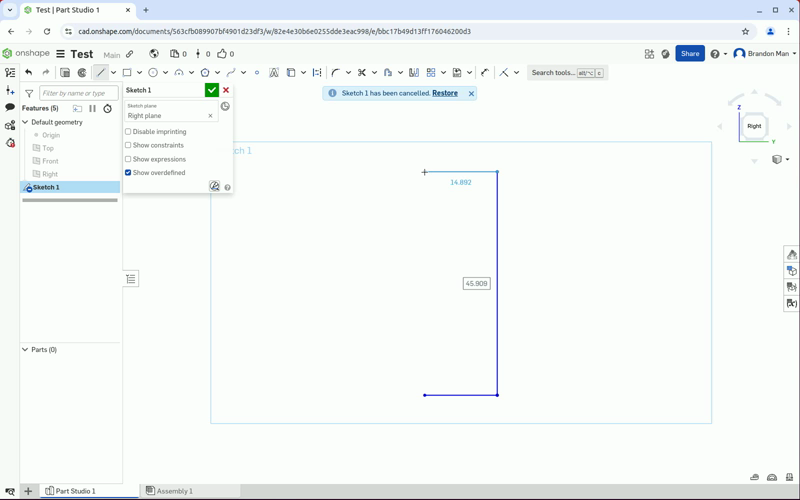
key_up(shift)
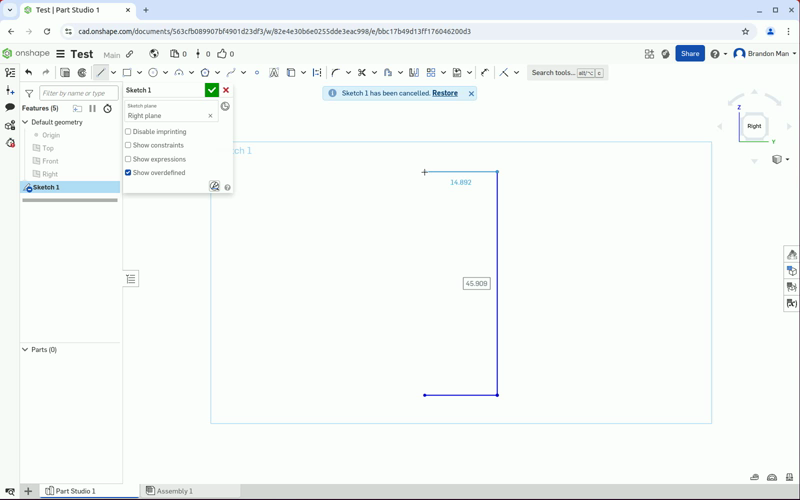
key_down(shift)
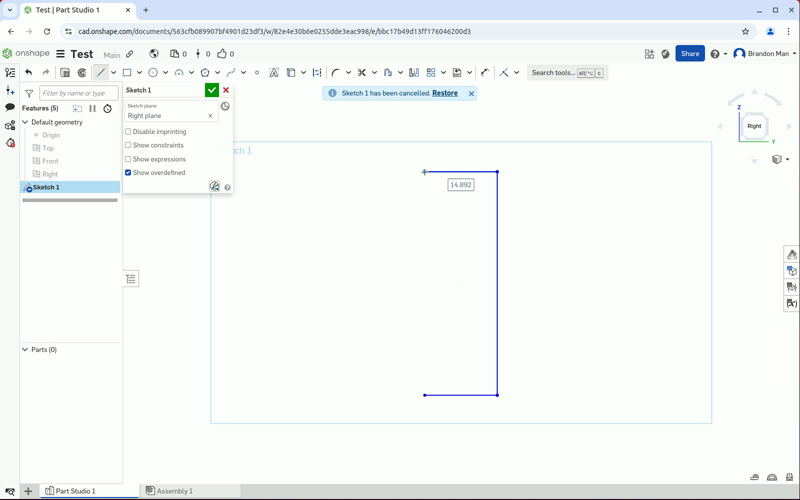
mouse_move(424, 395)
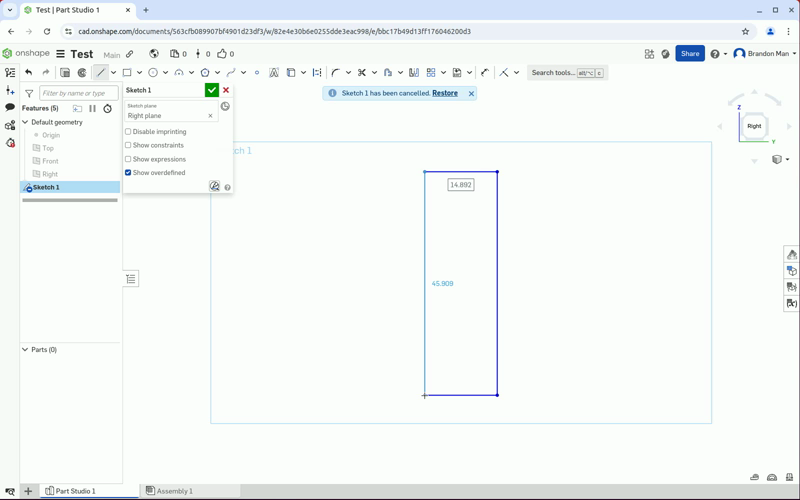
key_up(shift)
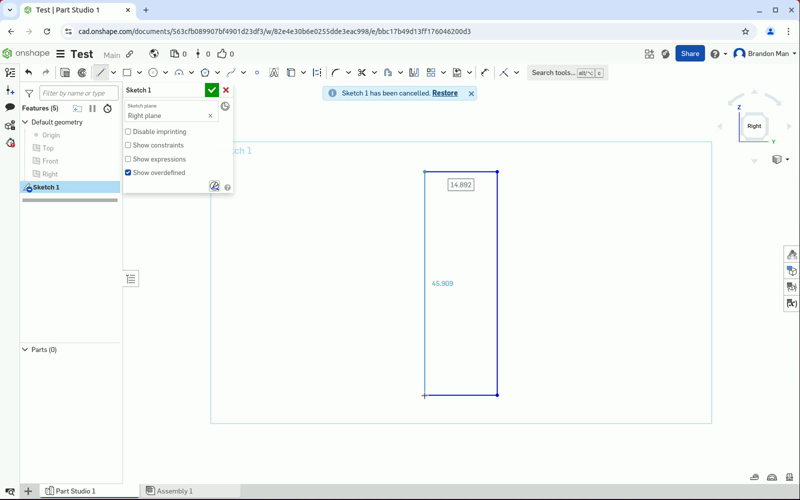
click(424, 395)
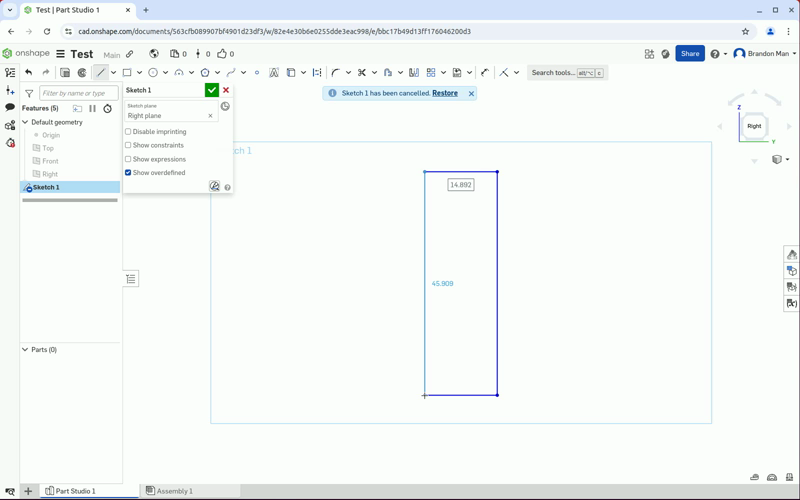
key(esc)
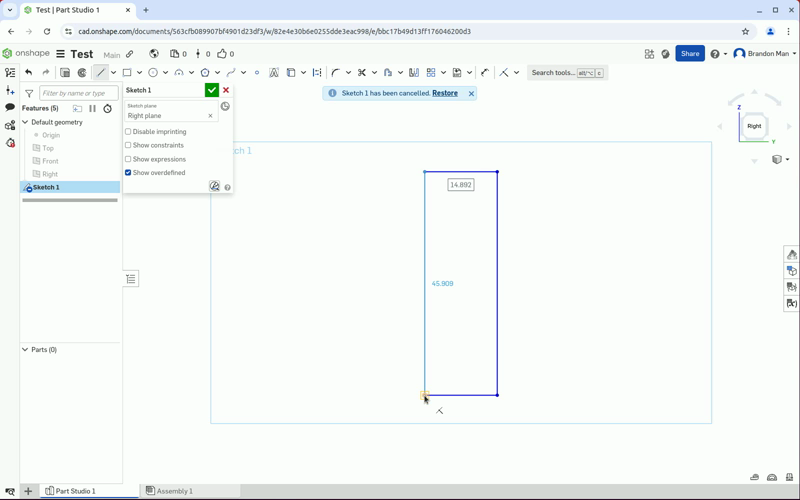
mouse_move(460, 271)
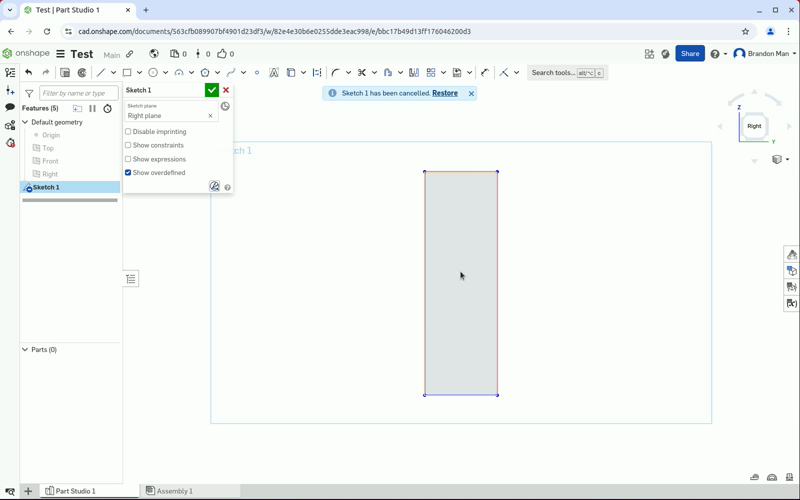
click(460, 271)
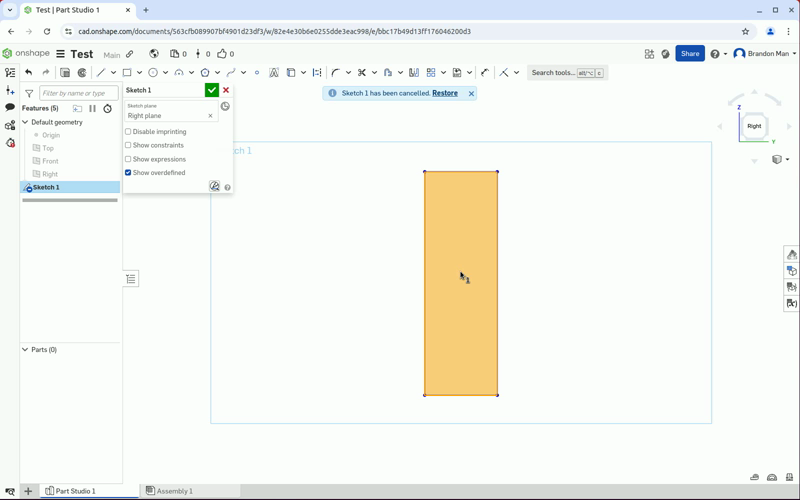
mouse_move(73, 352)
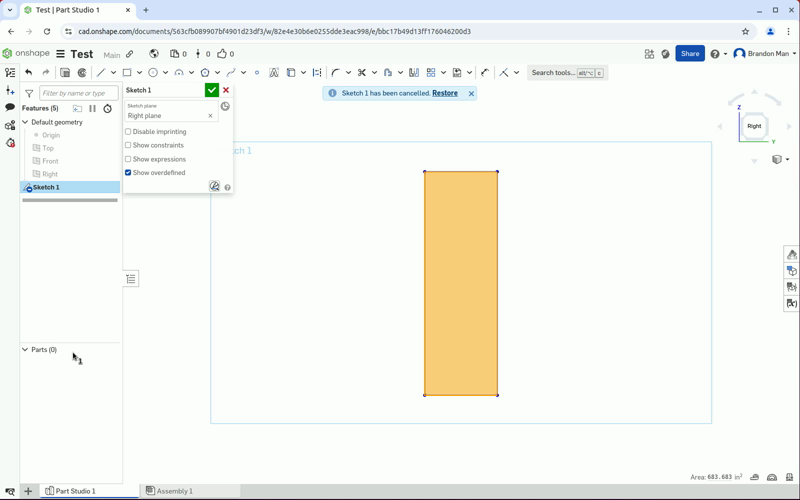
key(shift+y)
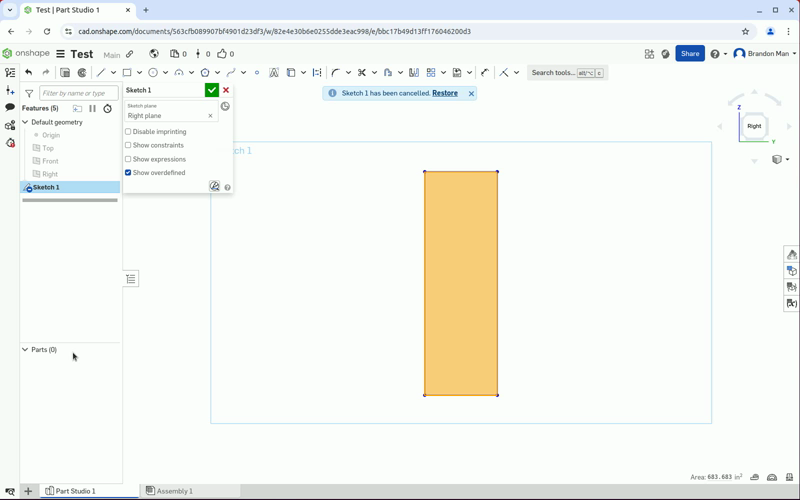
key(shift+e)
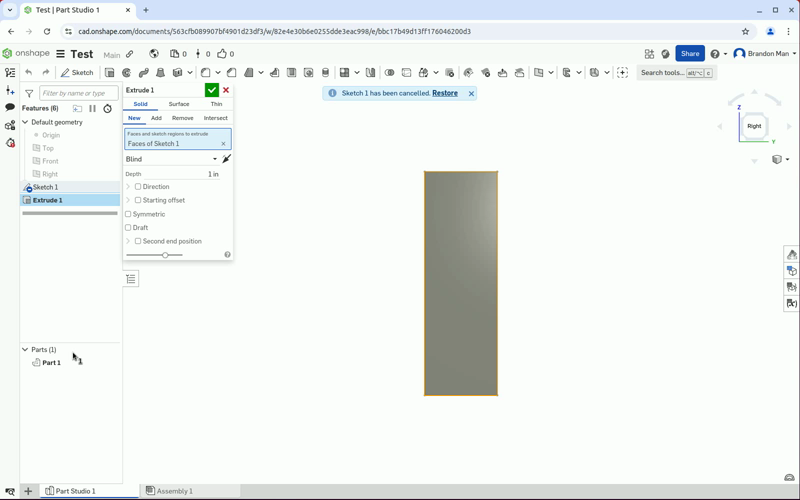
mouse_move(143, 106)
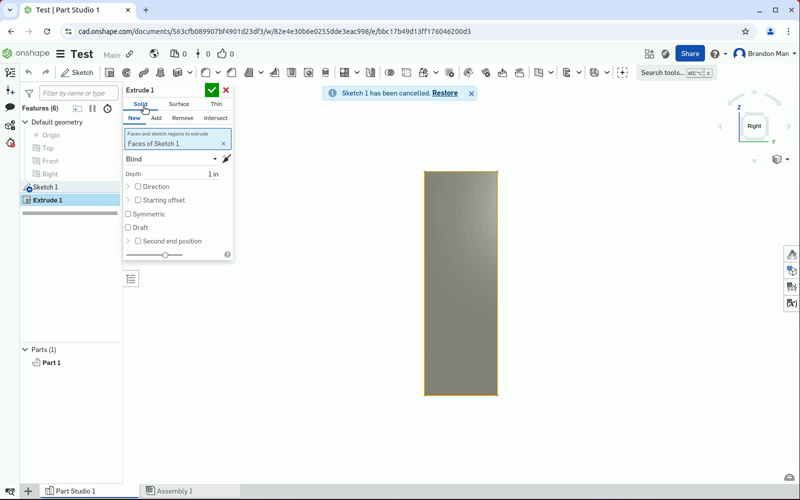
click(143, 106)
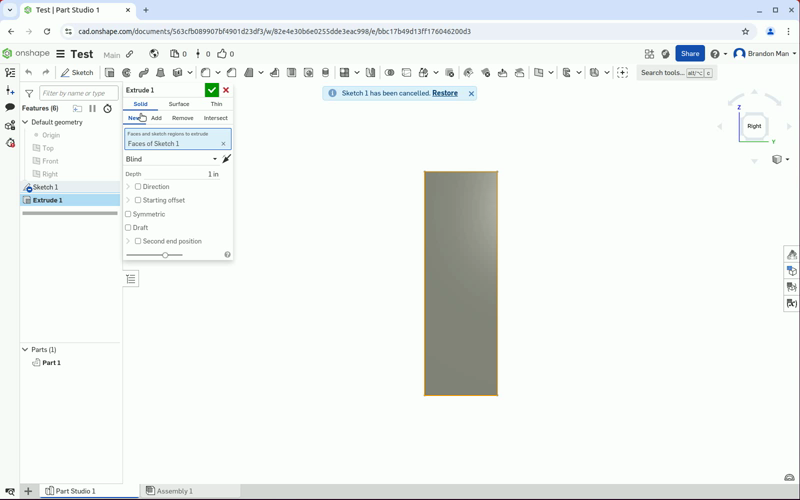
mouse_move(137, 120)
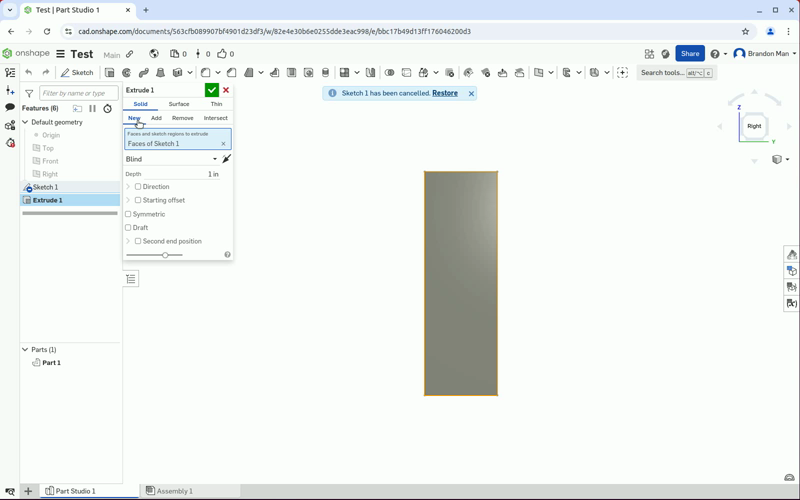
click(137, 120)
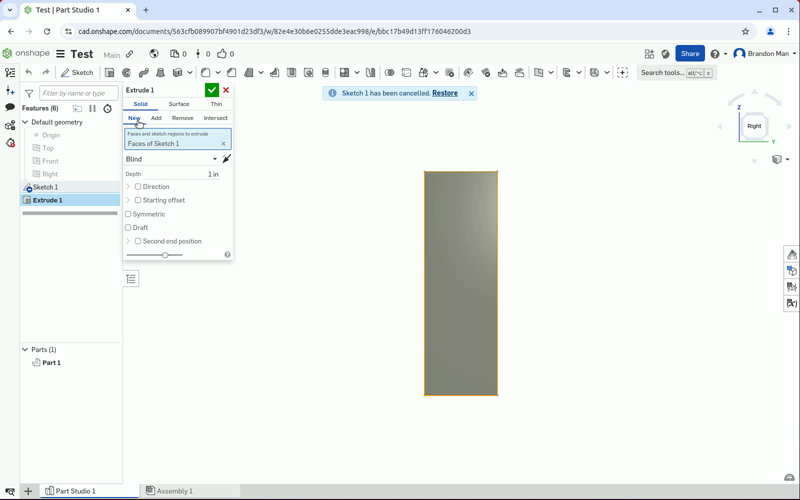
key(tab, 4)
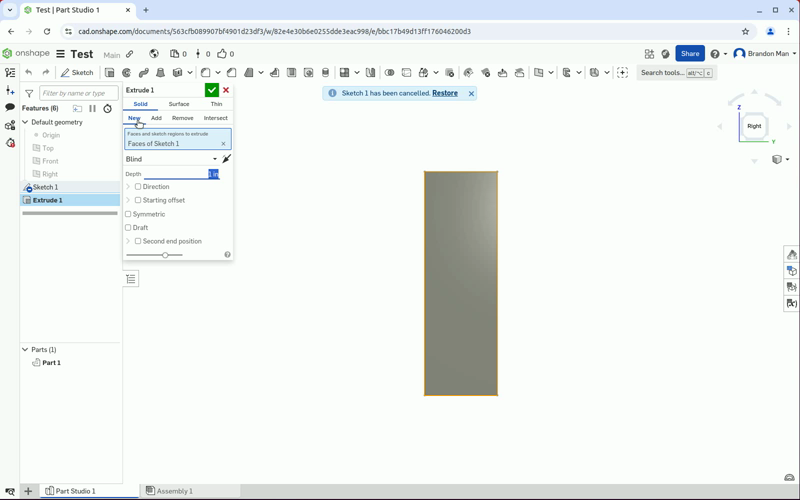
text(0.481)
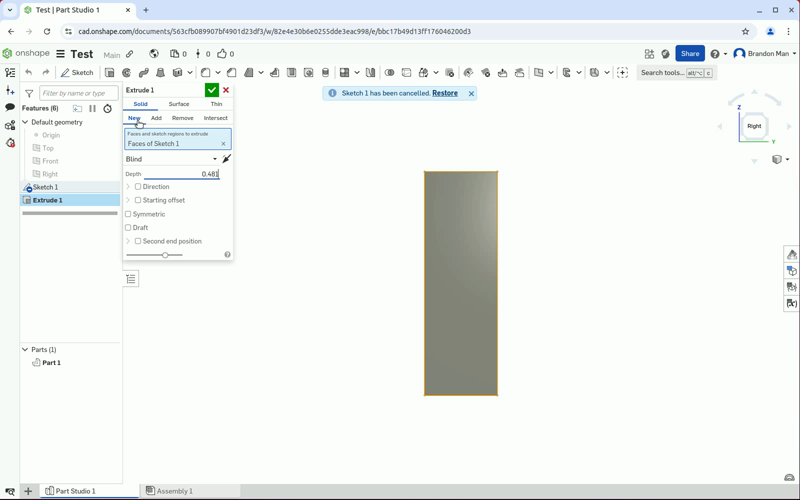
key(enter)
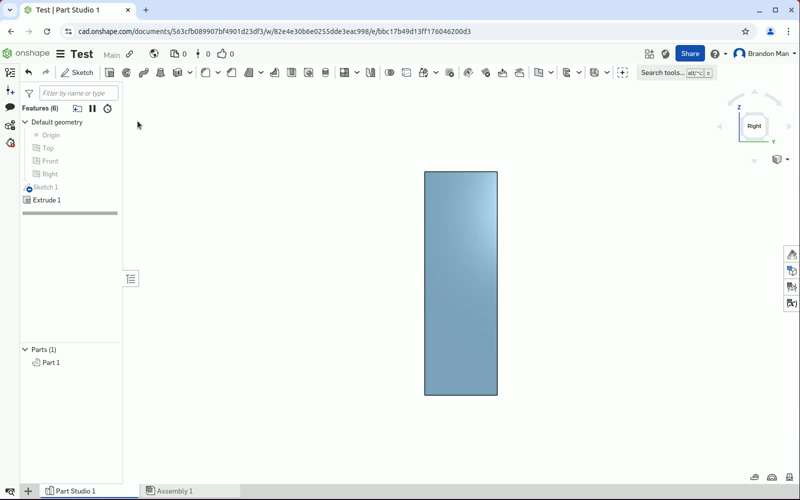
key(shift+h)
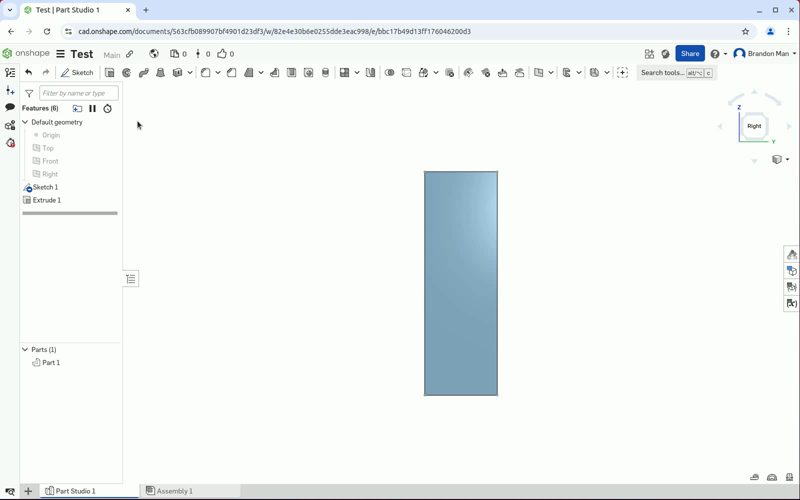
key(shift+h)
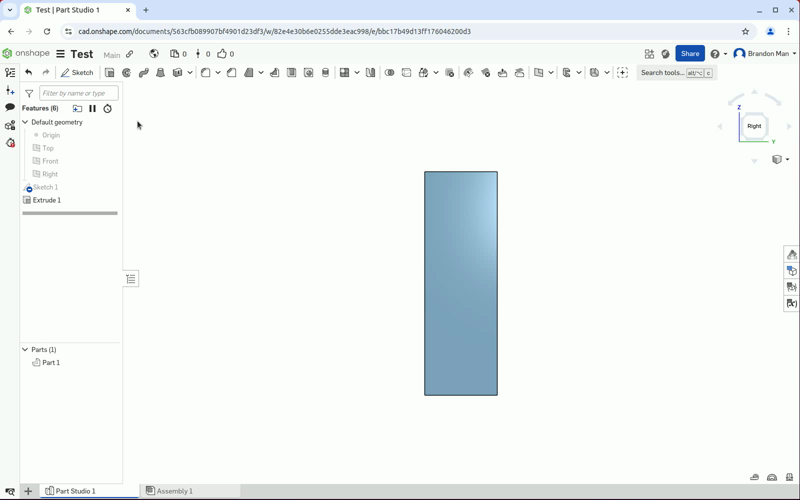
mouse_move(73, 189)
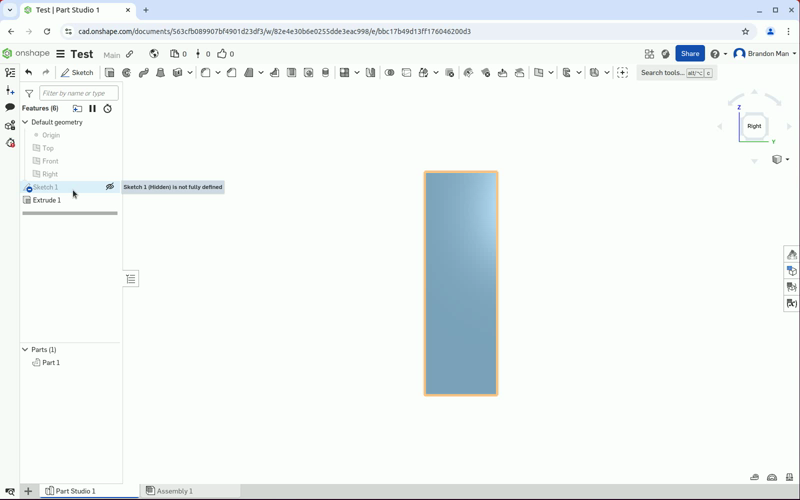
click(73, 189)
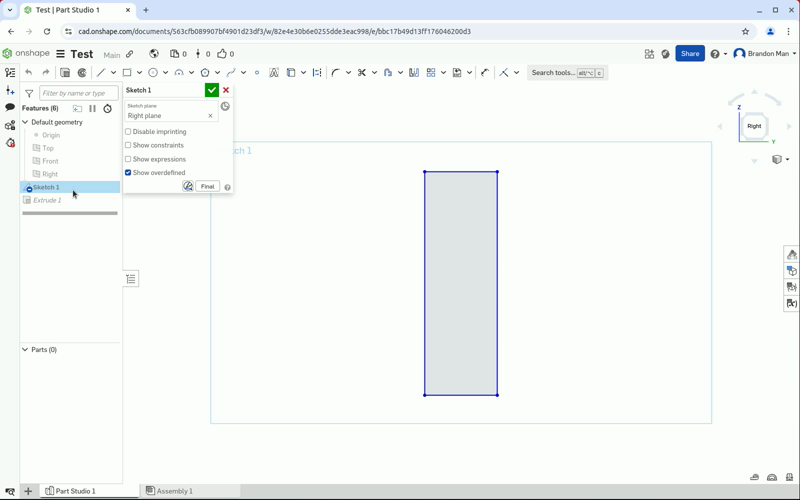
mouse_move(229, 92)
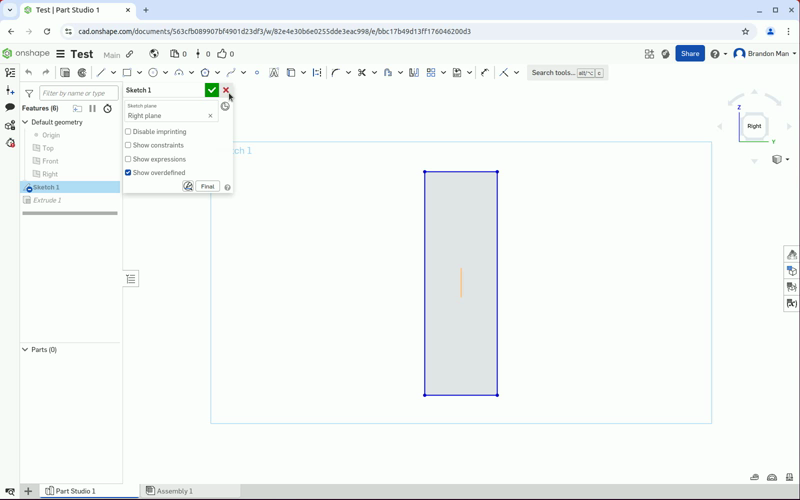
click(229, 92)
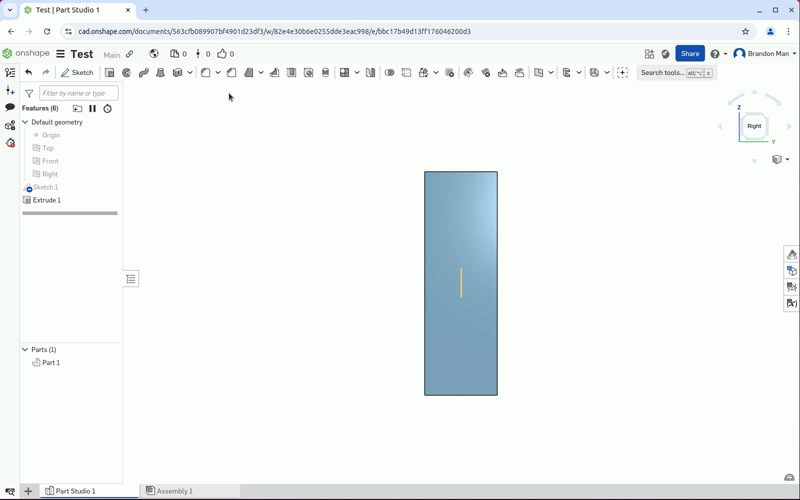
mouse_move(73, 352)
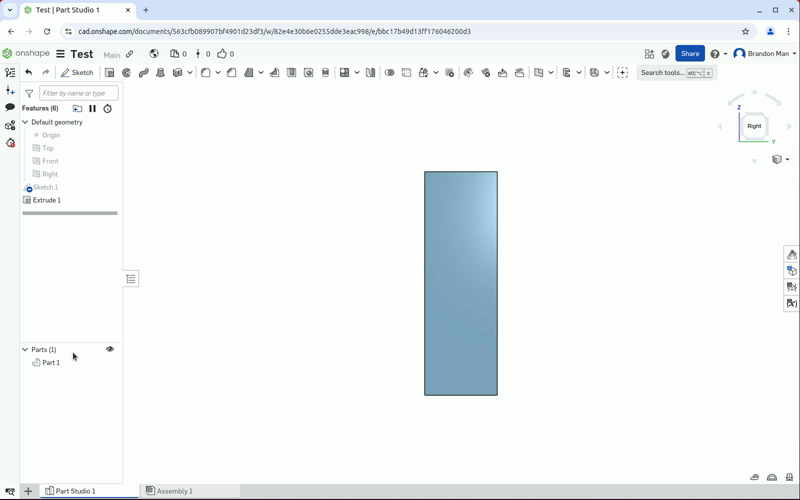
key(y)
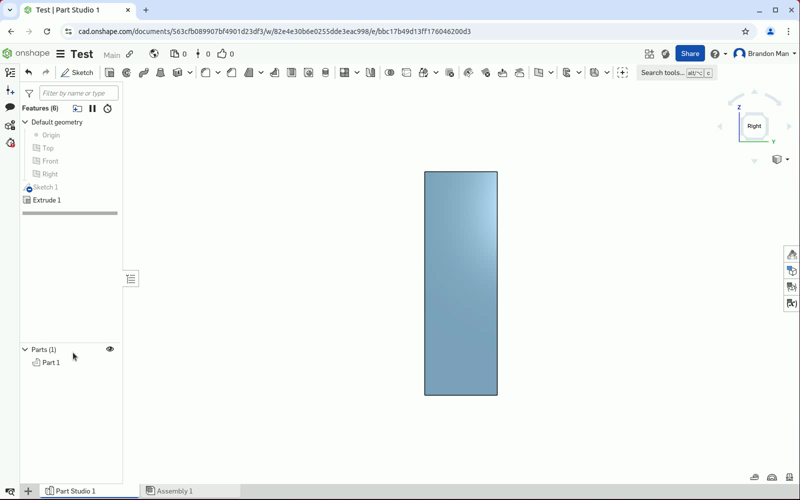
key(shift+p)
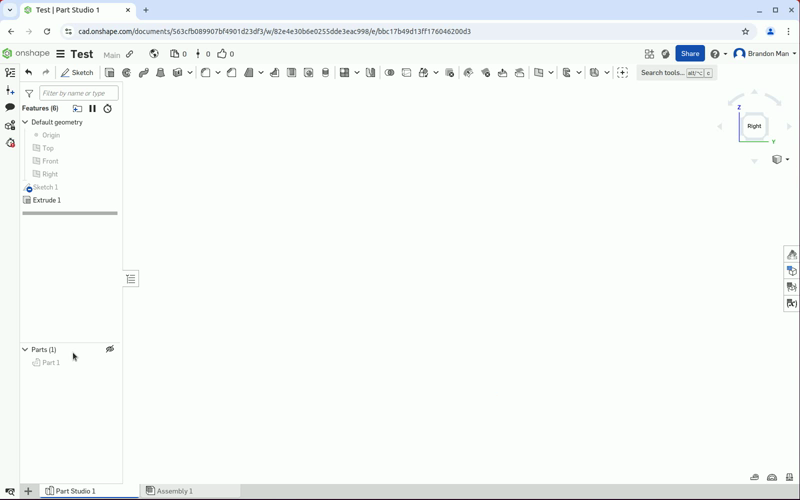
key(space)
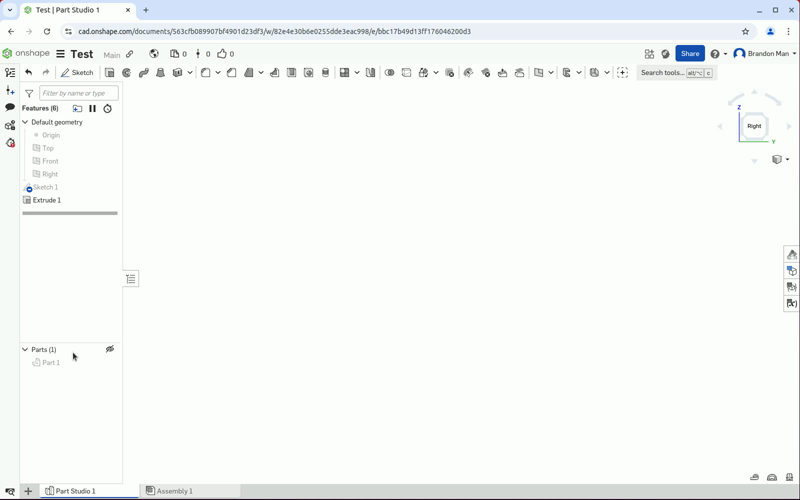
key_down(shift)
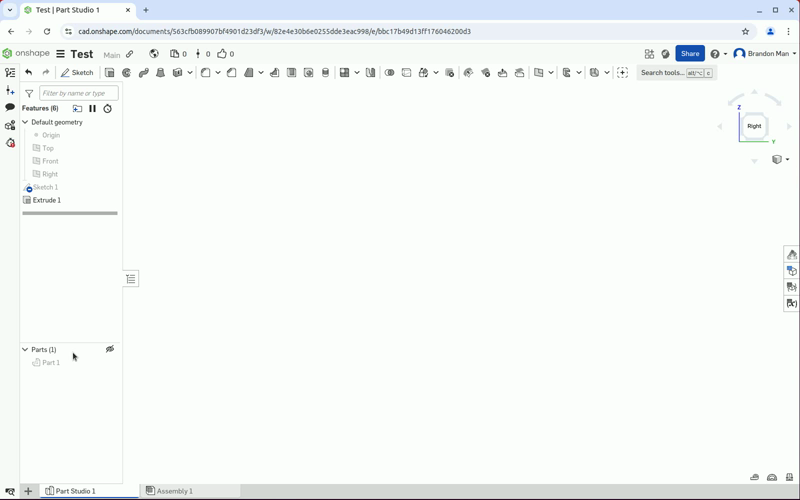
key(right)
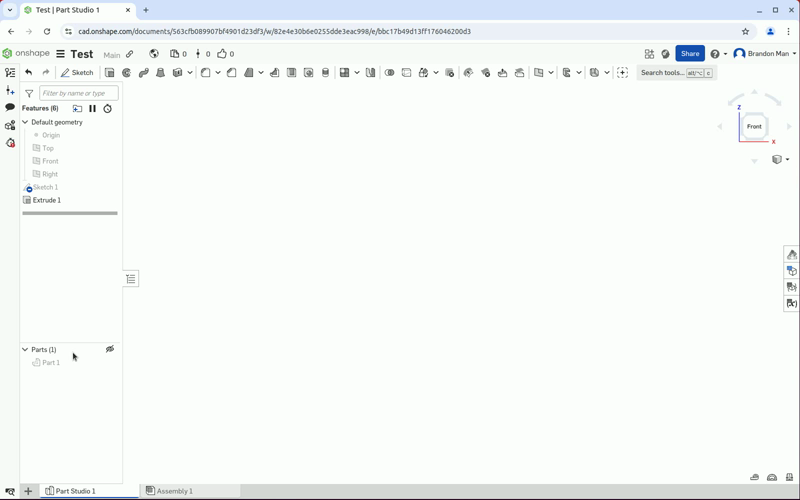
key_up(shift)
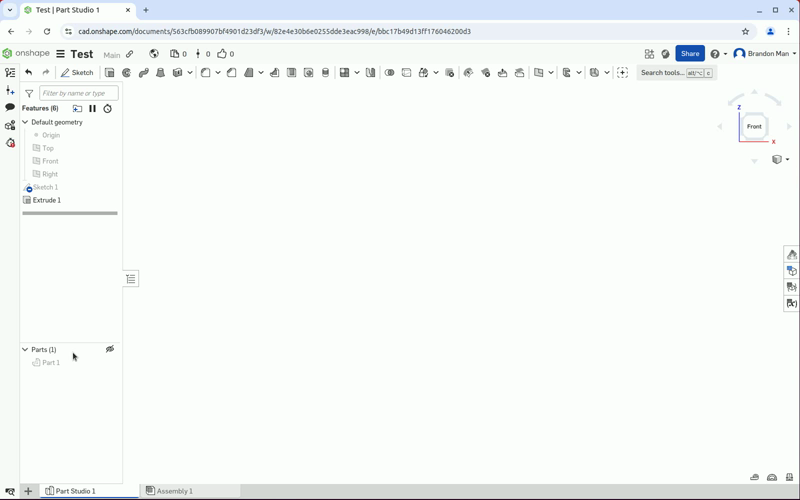
key(space)
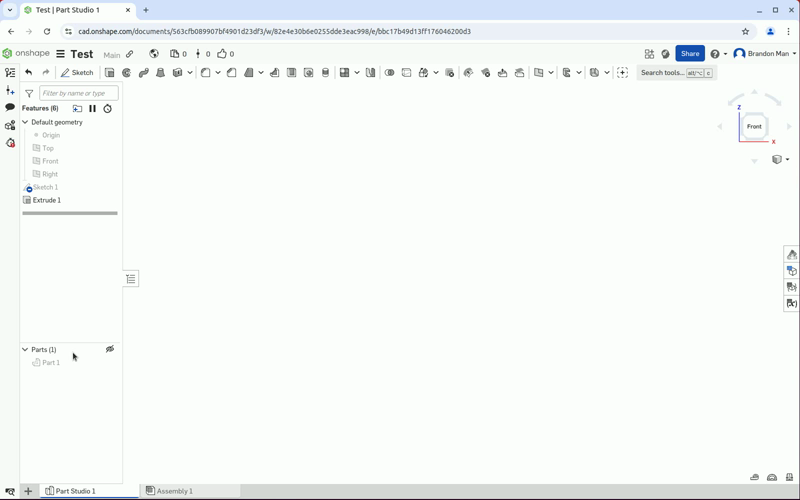
key_down(shift)
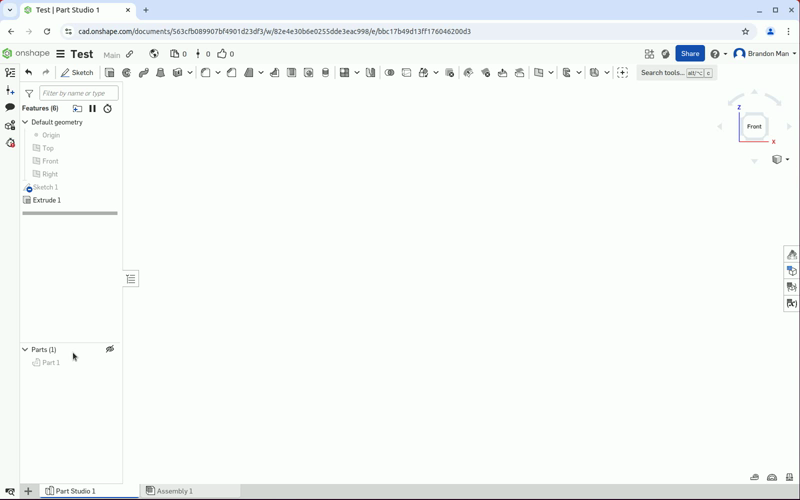
key(down)
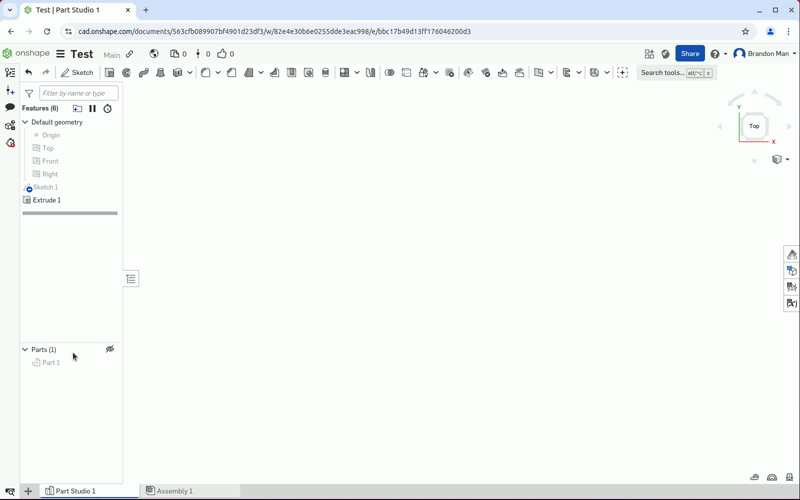
key_up(shift)
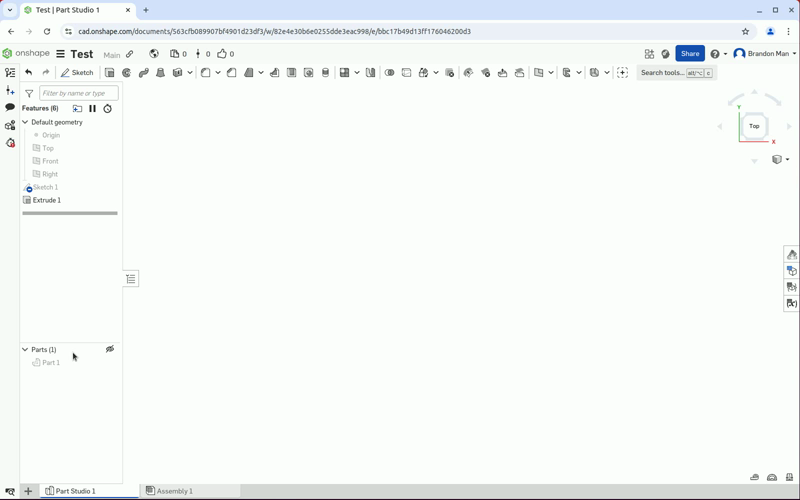
mouse_move(73, 352)
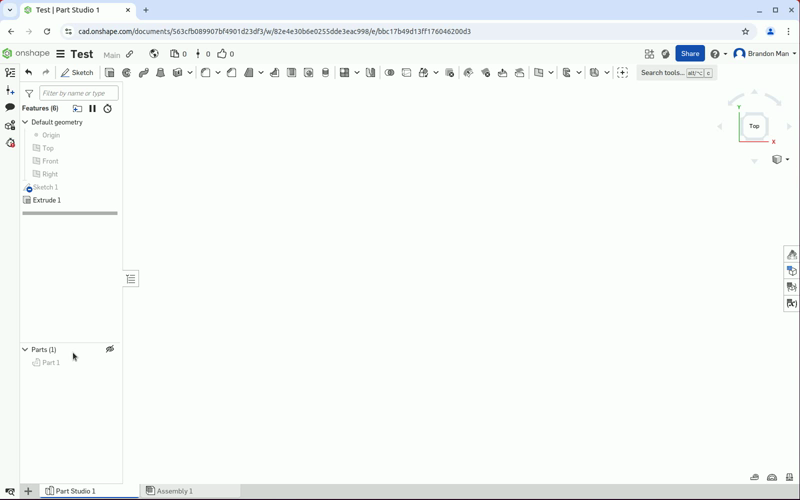
key(shift+y)
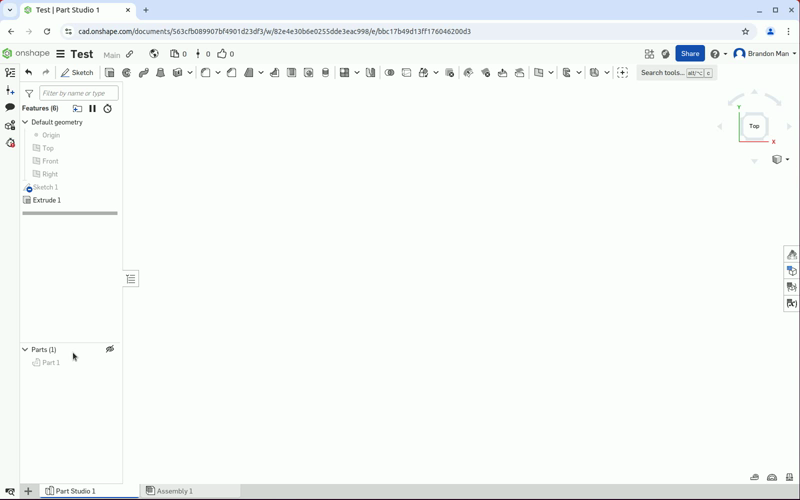
key(shift+s)
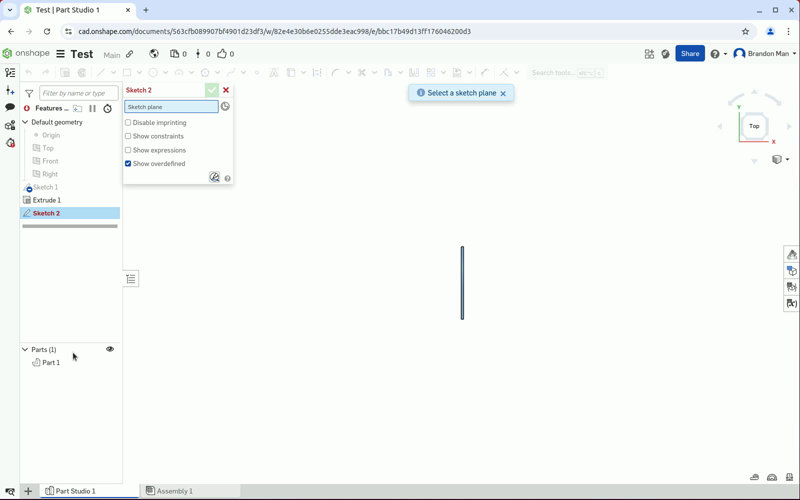
mouse_move(73, 150)
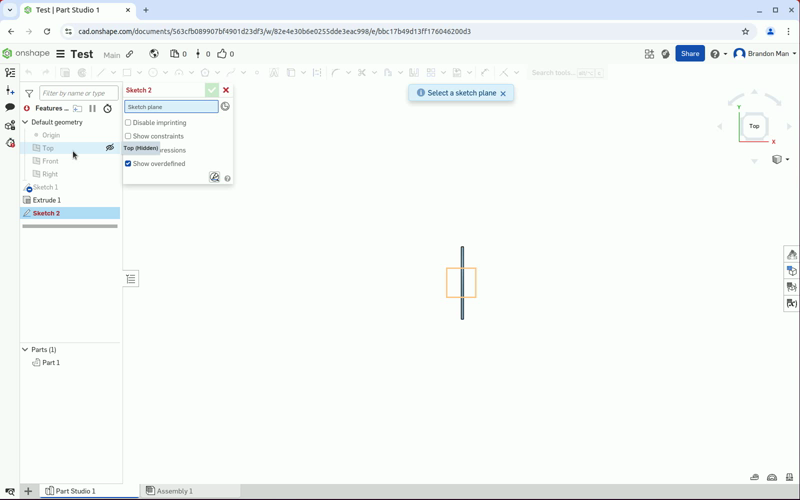
click(73, 150)
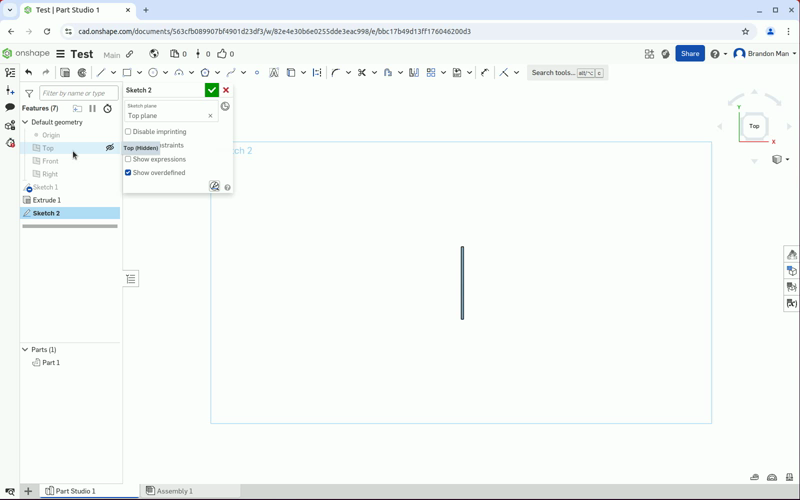
mouse_move(73, 352)
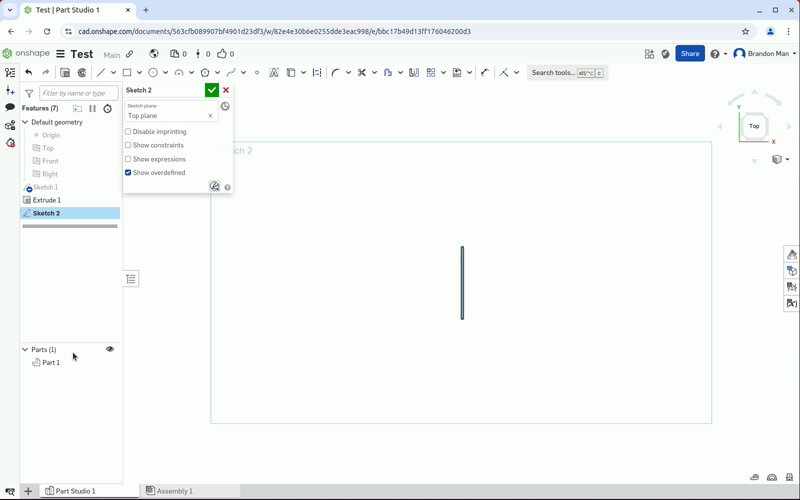
key(y)
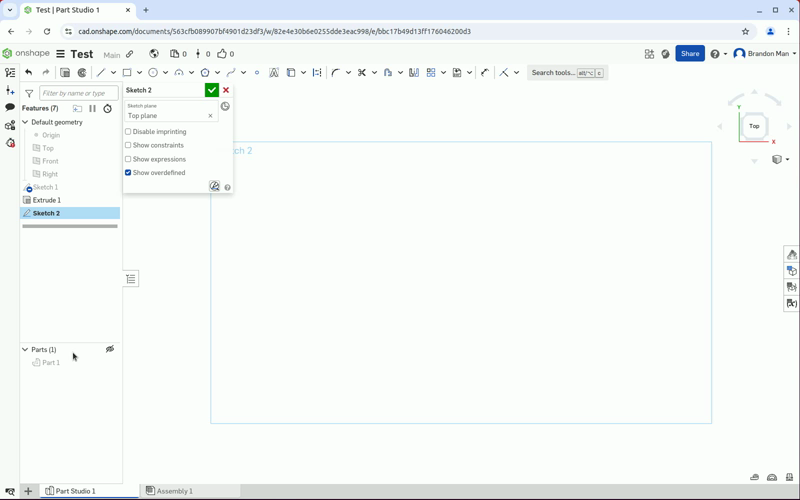
key(l)
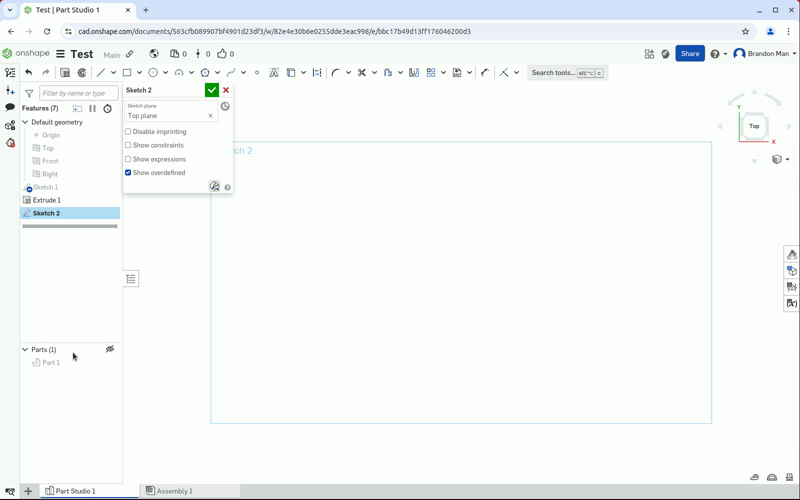
key_down(shift)
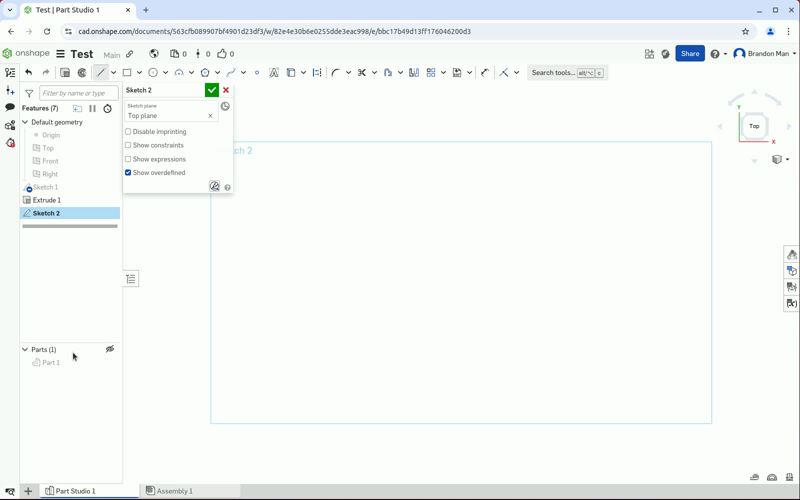
mouse_move(418, 319)
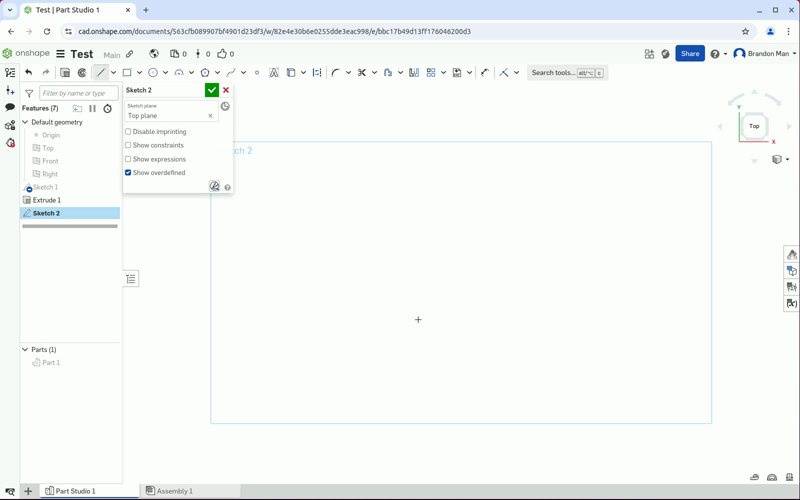
click(418, 319)
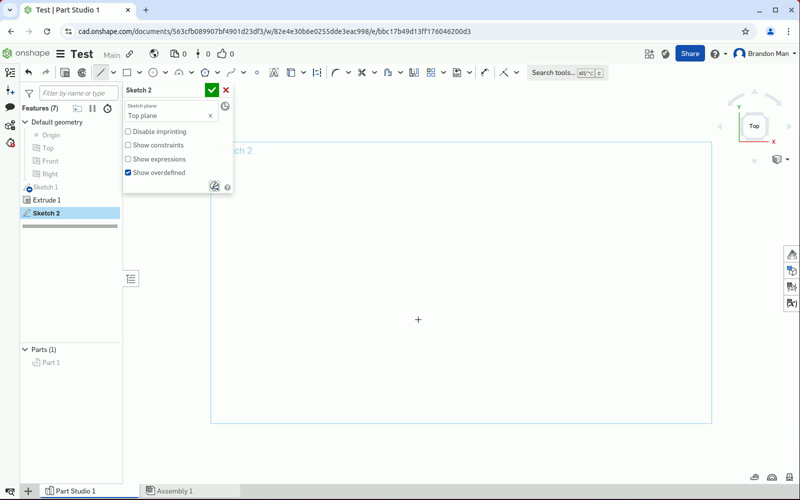
key_up(shift)
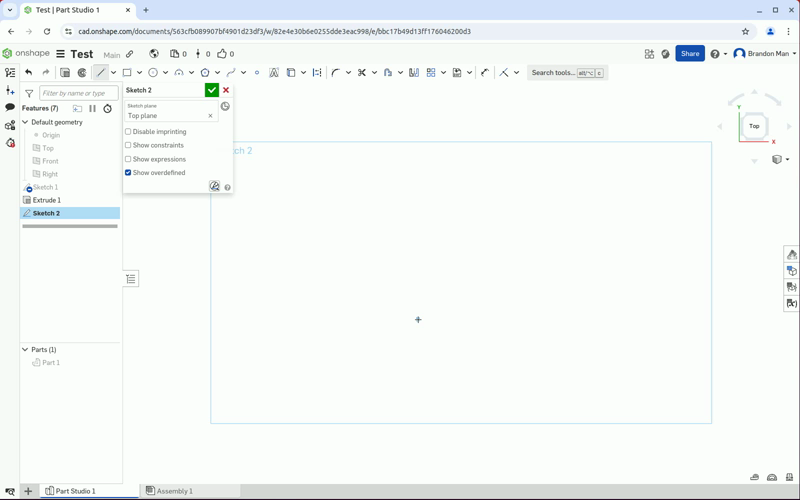
key_down(shift)
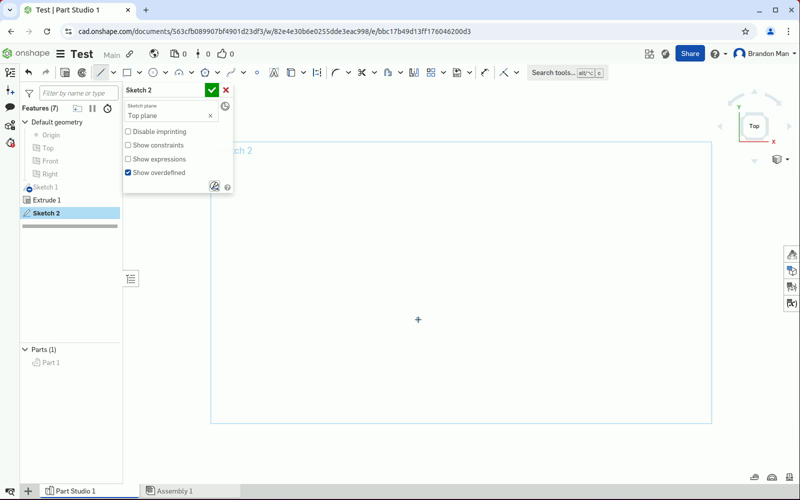
mouse_move(503, 319)
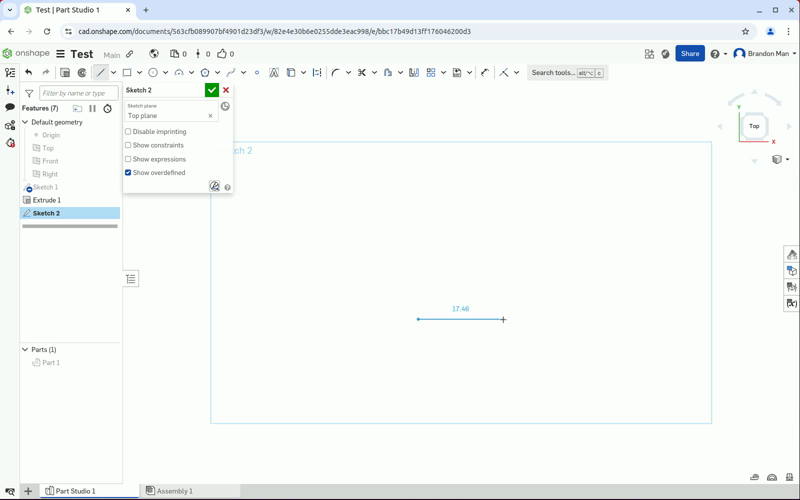
click(503, 319)
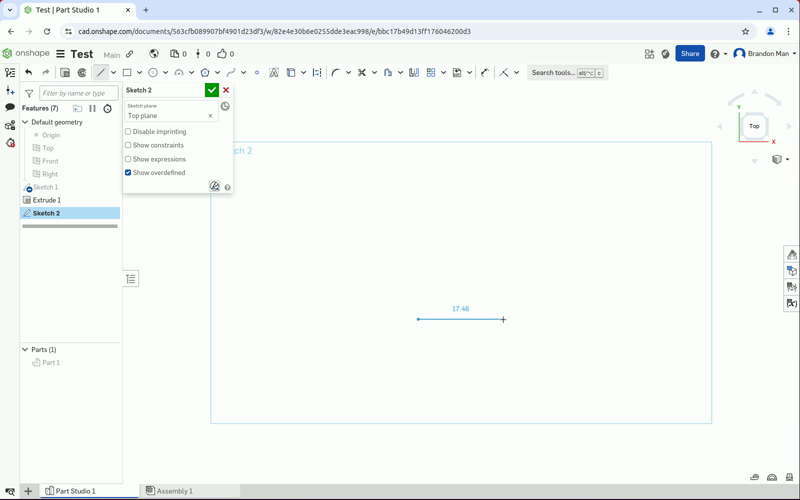
key_up(shift)
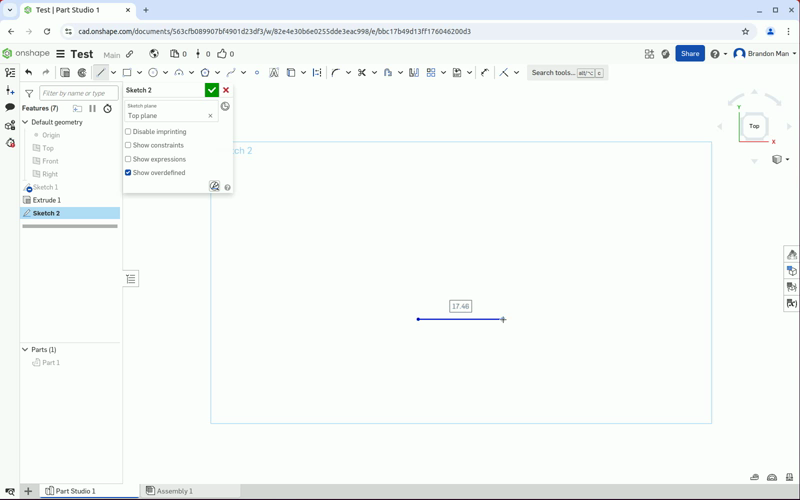
key_down(shift)
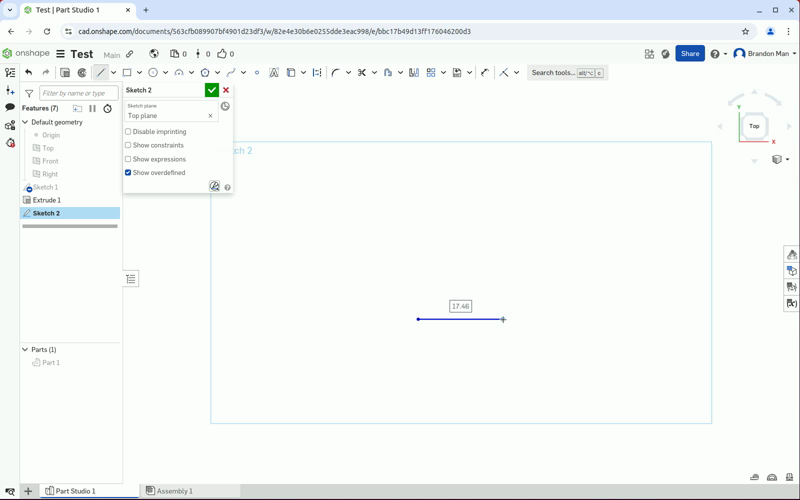
mouse_move(503, 246)
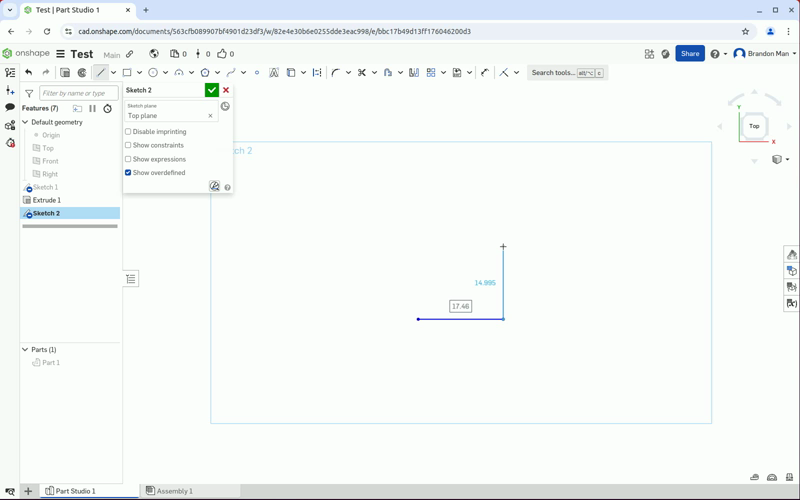
click(503, 246)
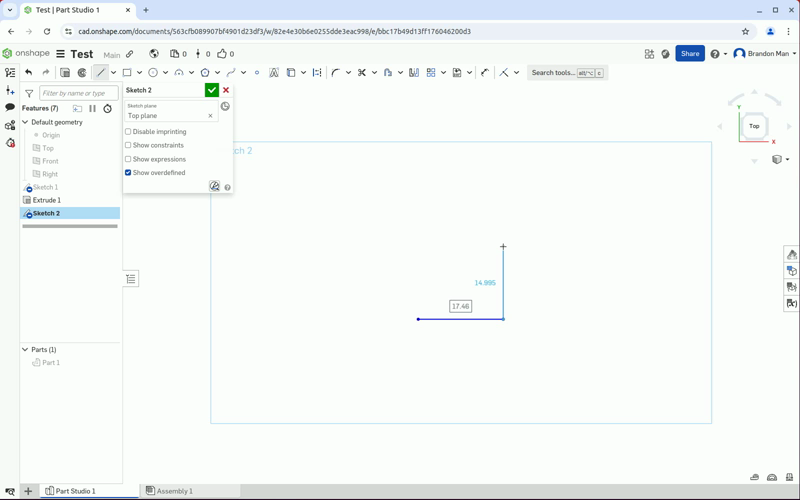
key_up(shift)
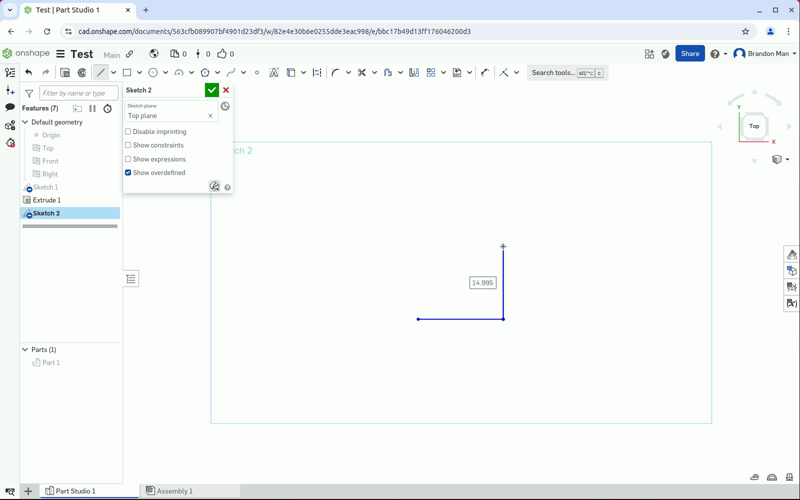
key_down(shift)
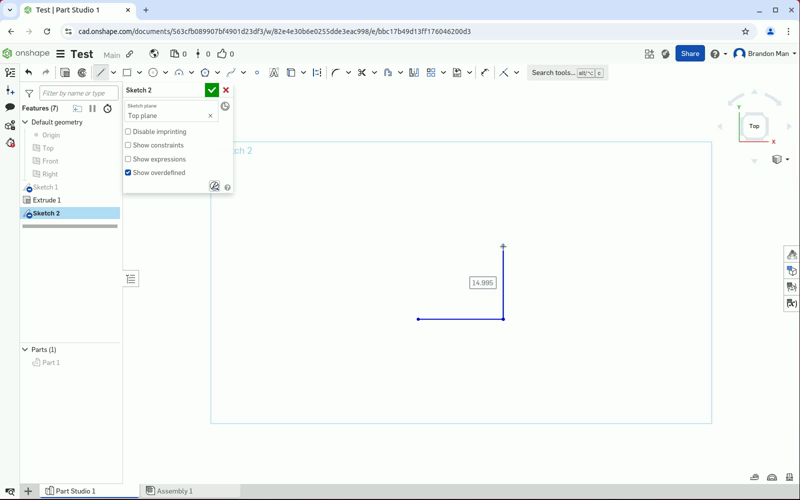
mouse_move(418, 246)
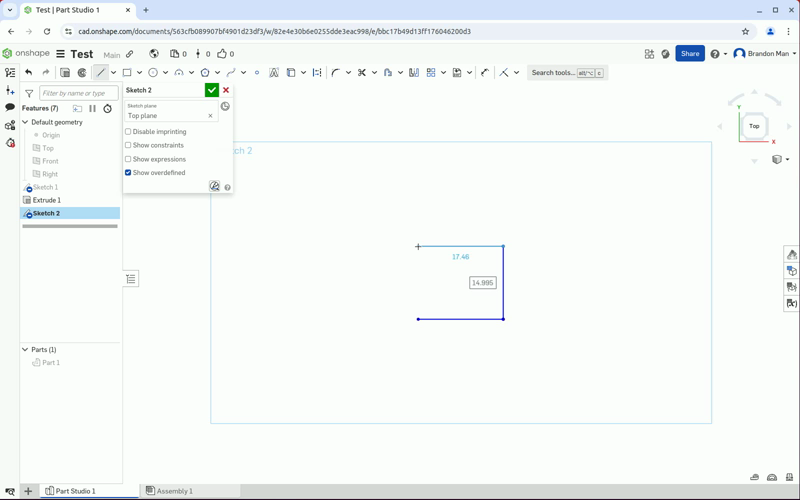
click(418, 246)
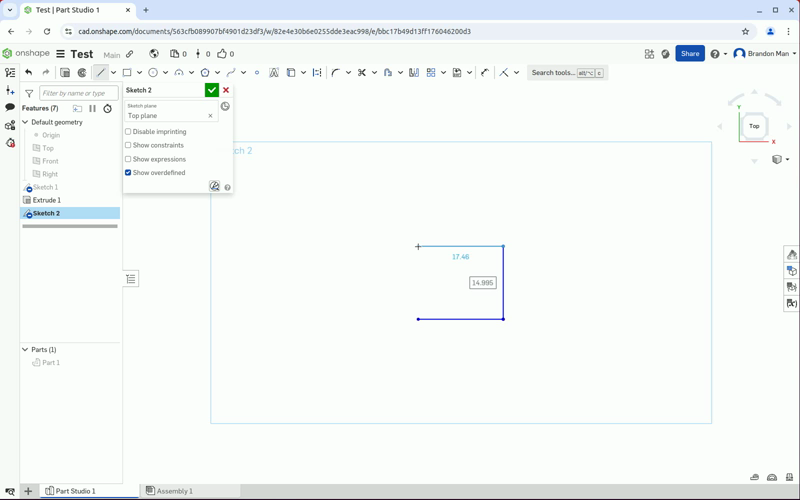
key_up(shift)
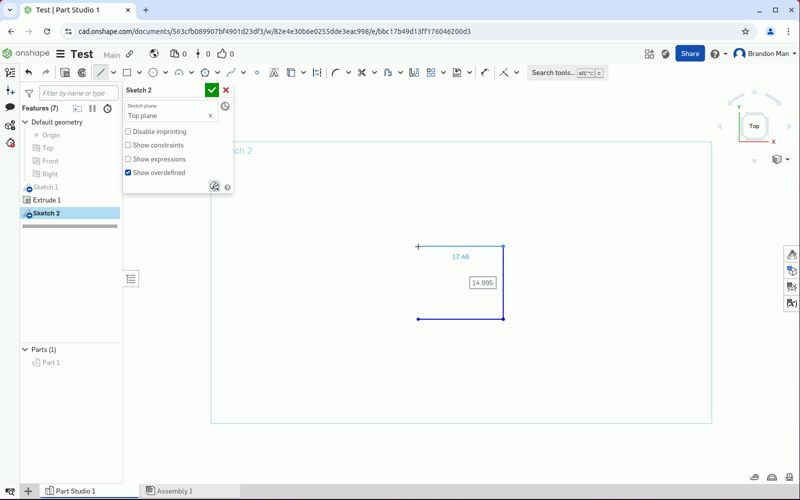
key_down(shift)
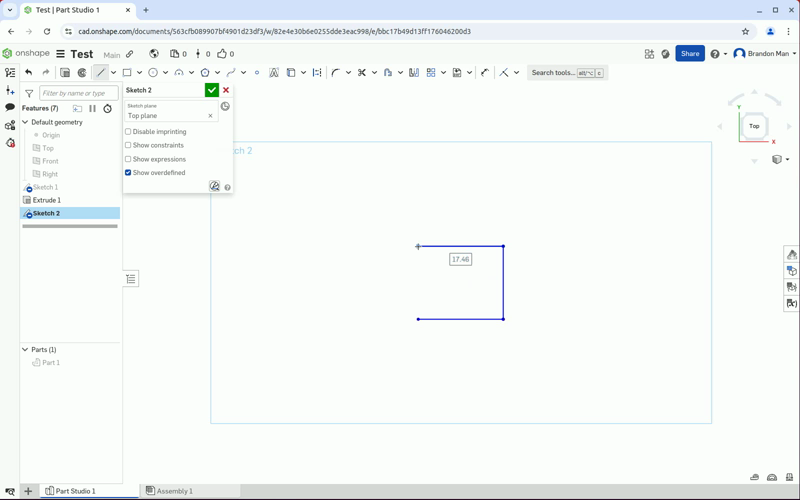
mouse_move(418, 319)
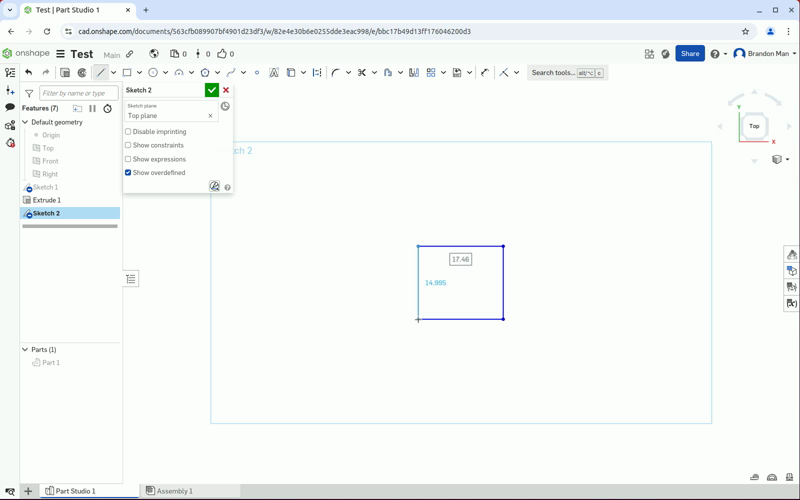
key_up(shift)
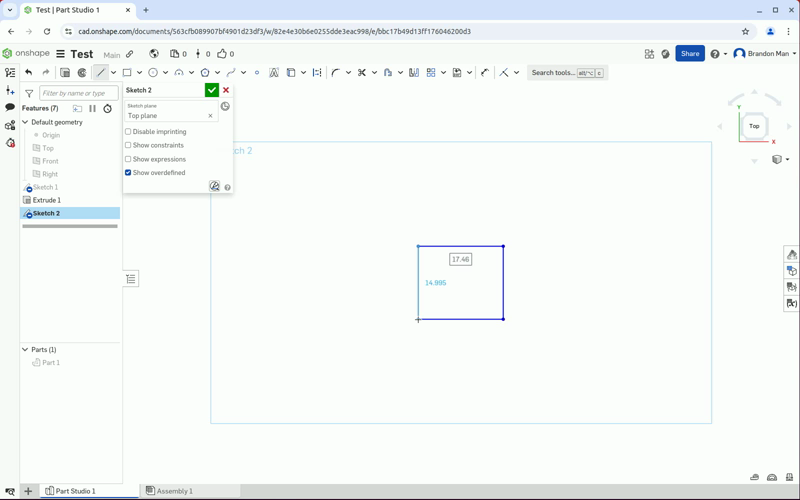
click(418, 319)
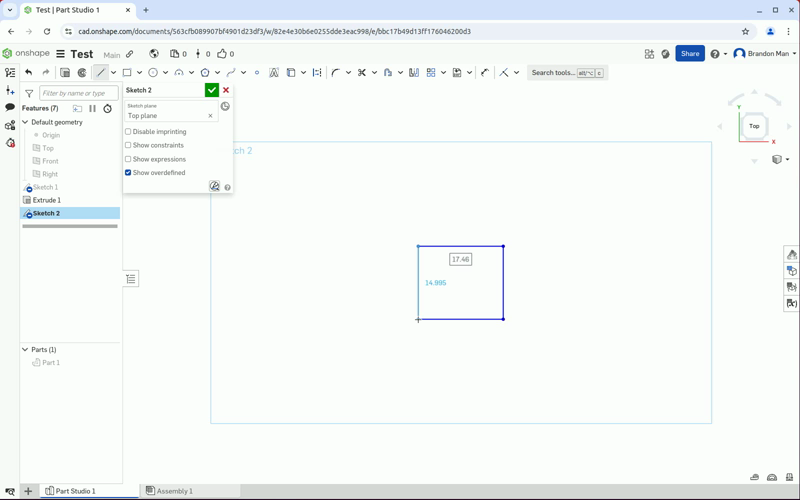
key(esc)
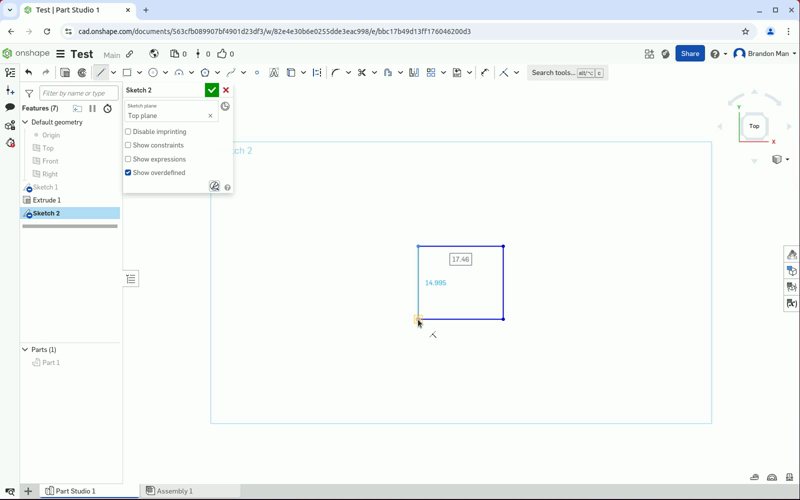
mouse_move(469, 297)
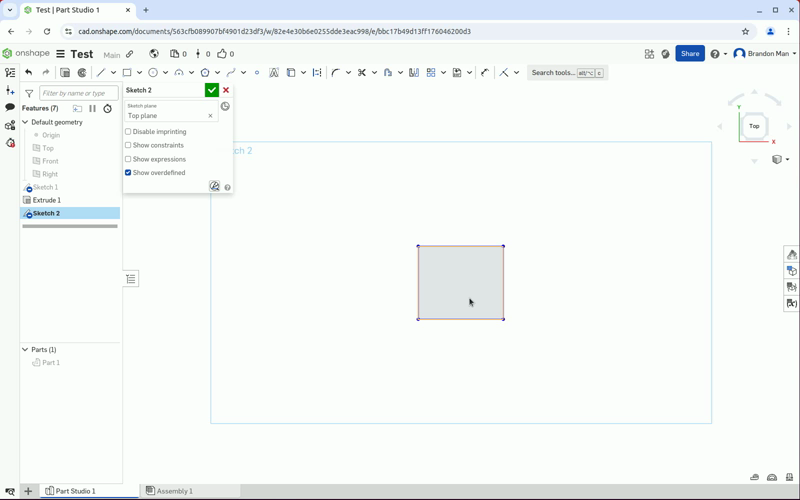
click(469, 297)
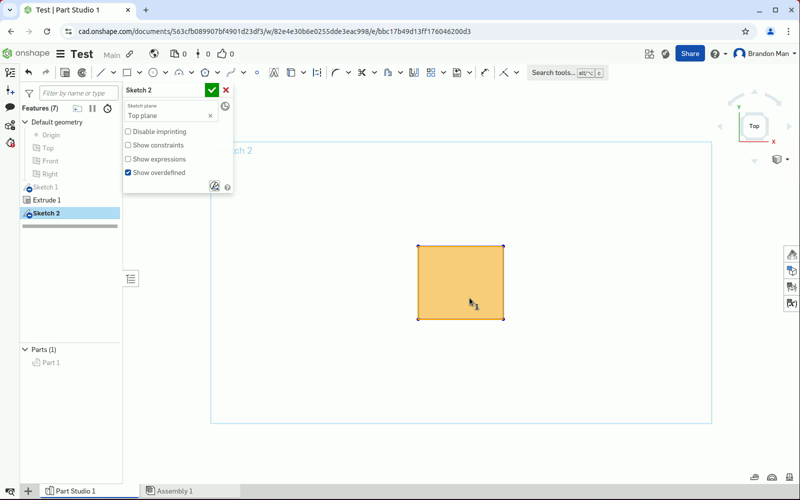
mouse_move(73, 352)
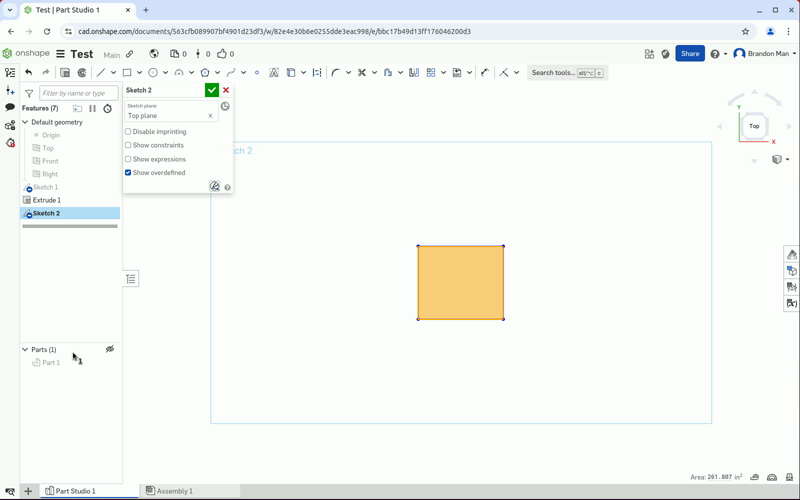
key(shift+y)
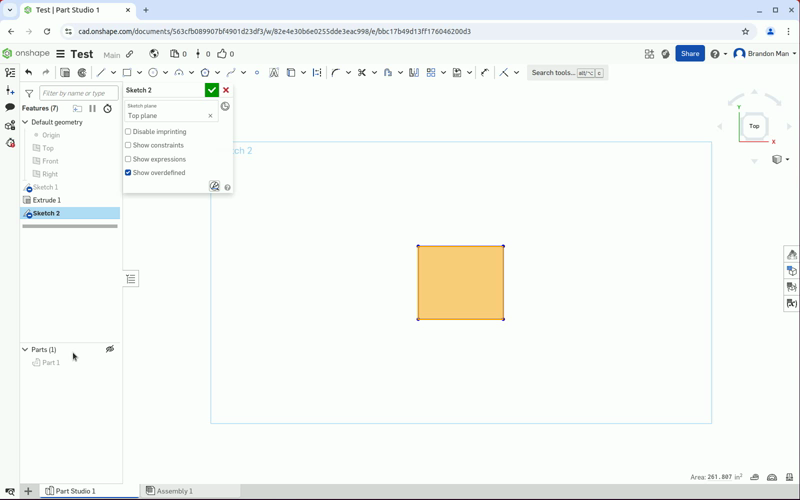
key(shift+e)
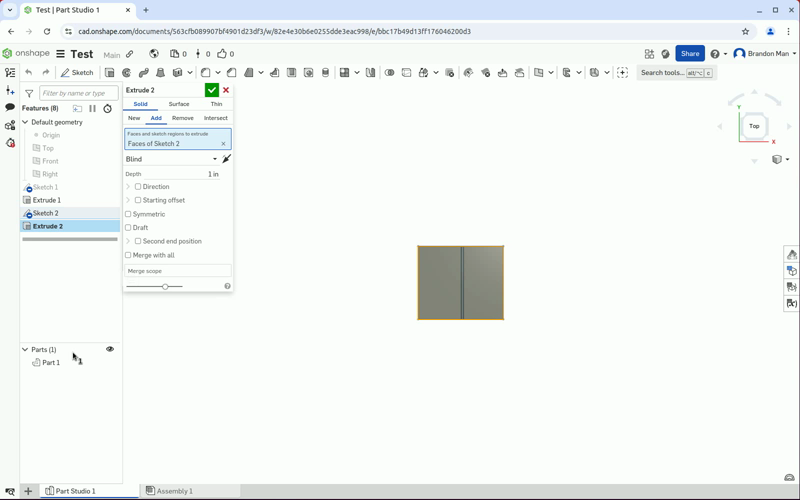
mouse_move(143, 106)
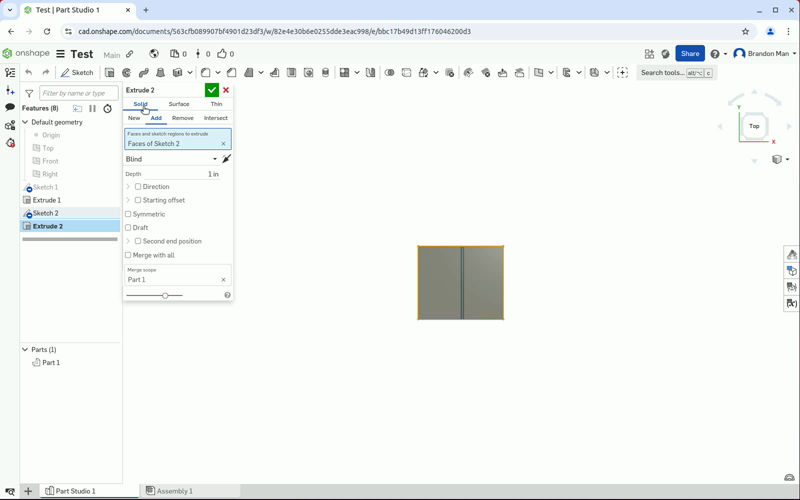
click(143, 106)
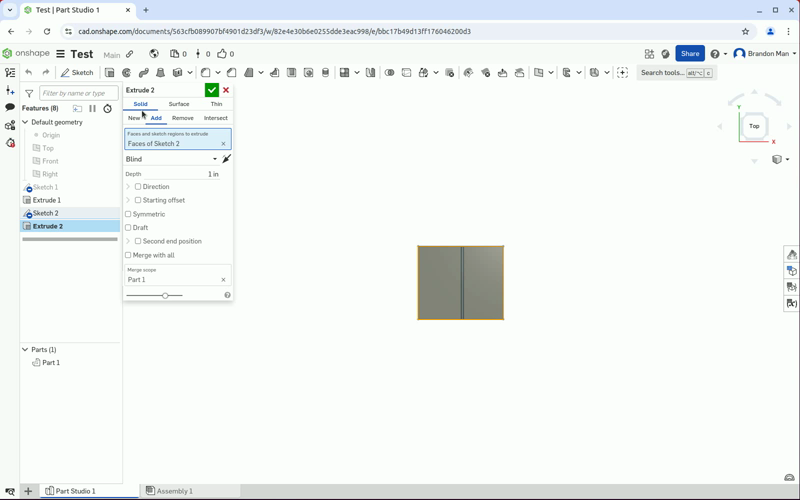
mouse_move(137, 120)
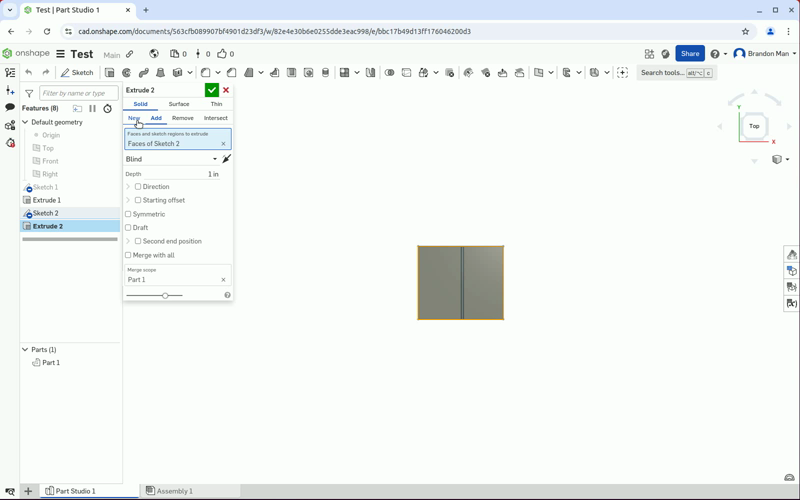
click(137, 120)
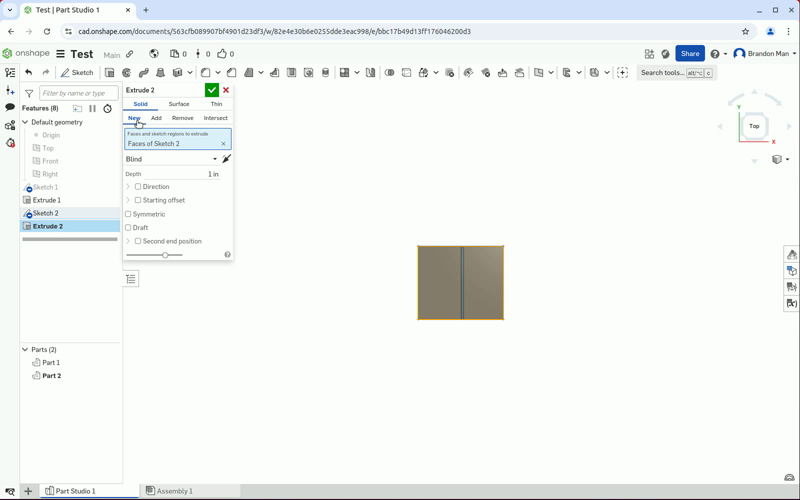
key(tab, 4)
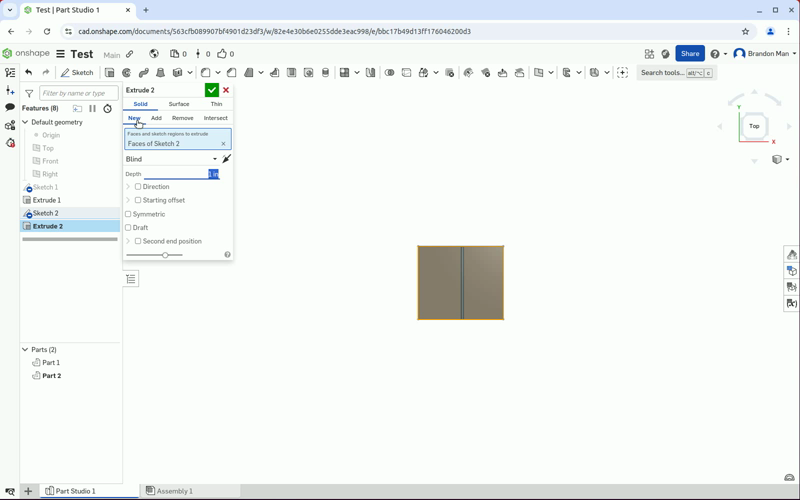
text(0.481)
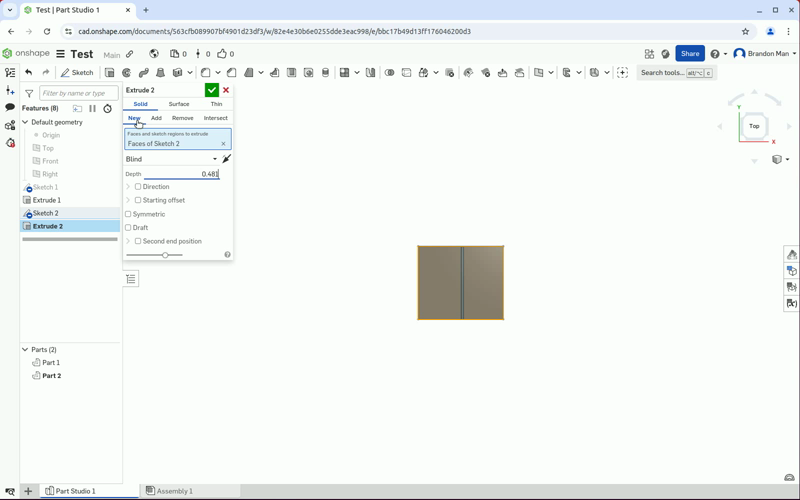
key(enter)
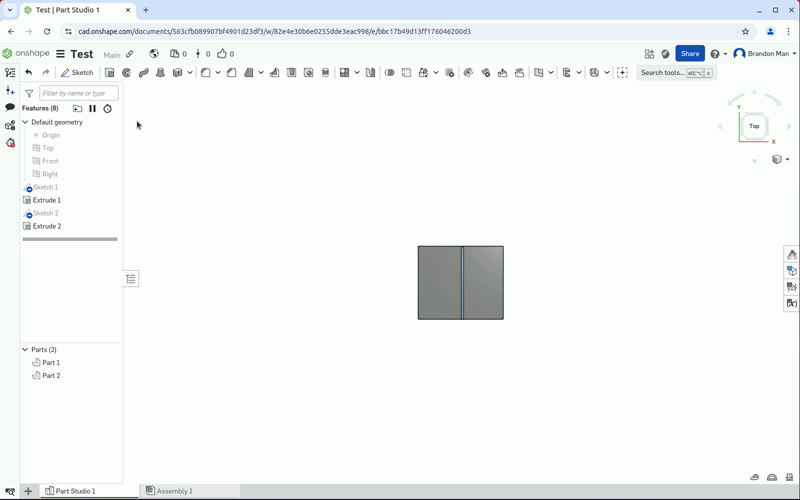
key(shift+h)
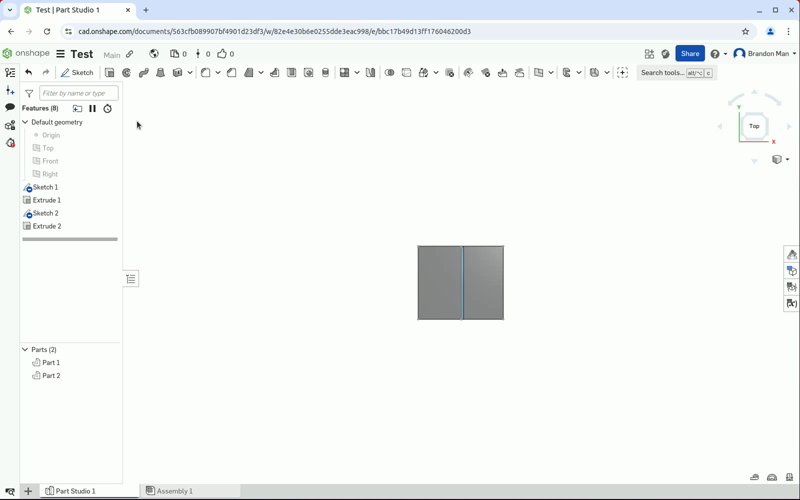
key(shift+h)
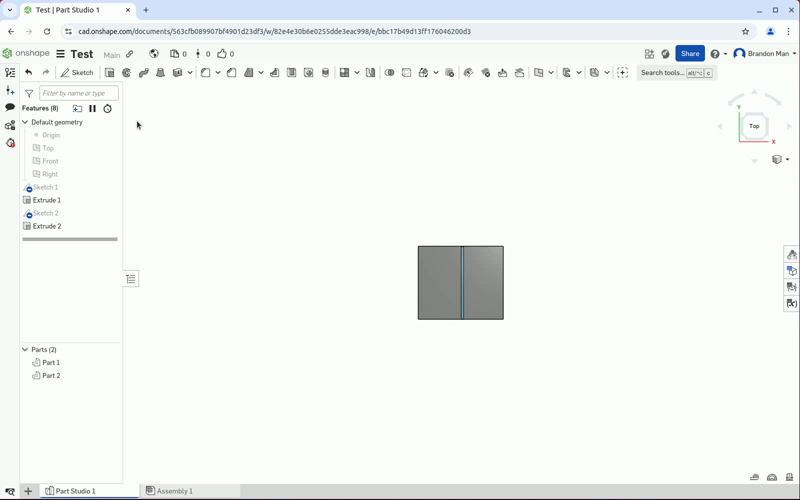
mouse_move(73, 189)
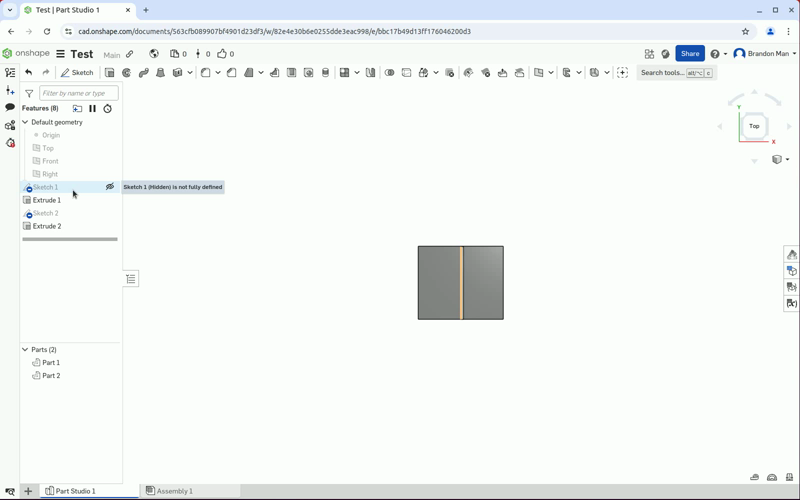
click(73, 189)
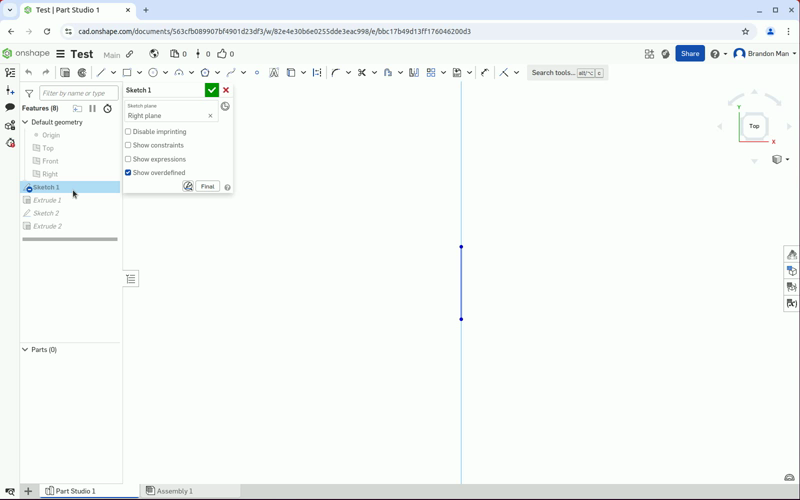
mouse_move(229, 92)
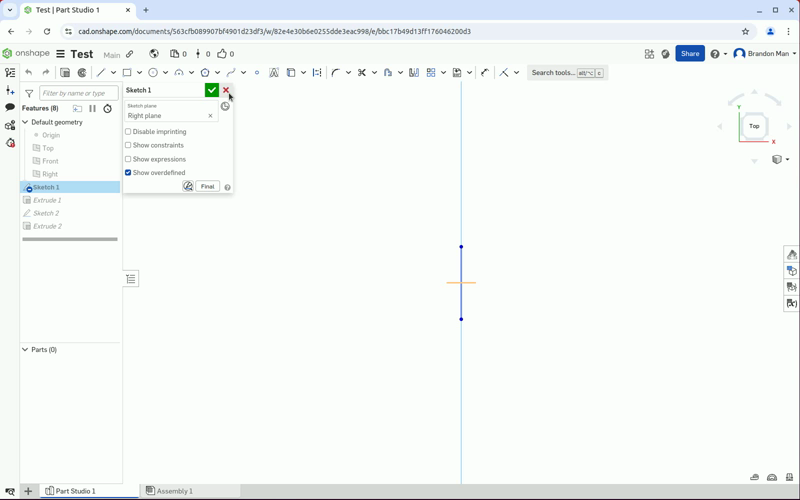
click(229, 92)
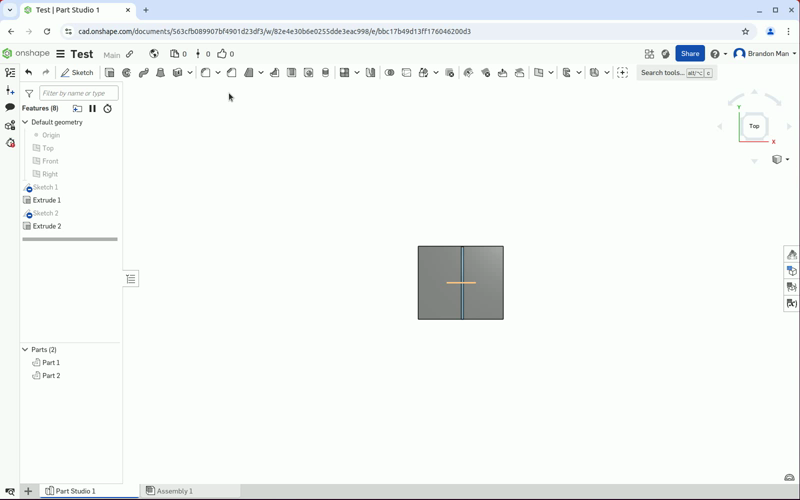
mouse_move(73, 352)
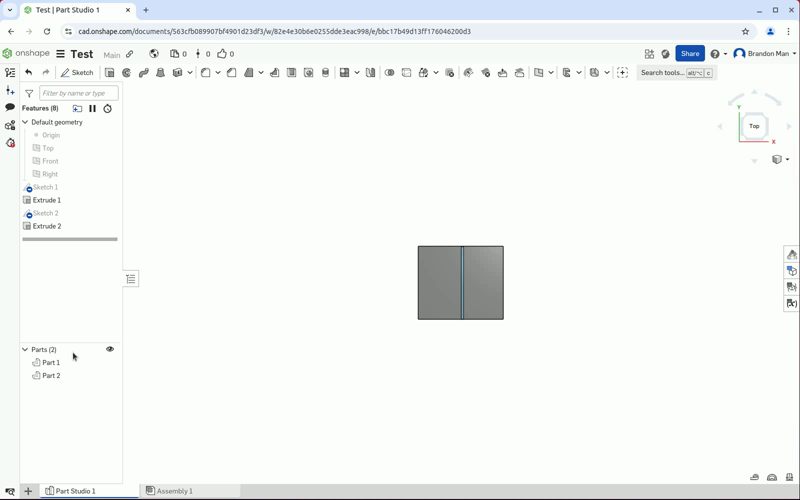
key(y)
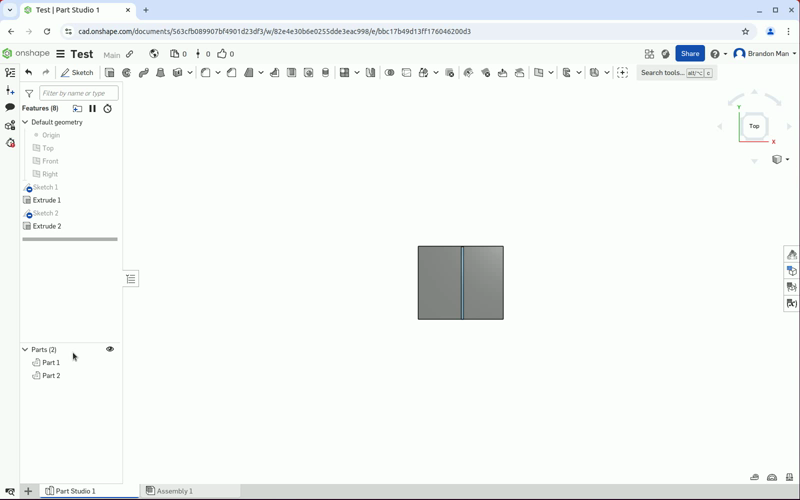
key(shift+p)
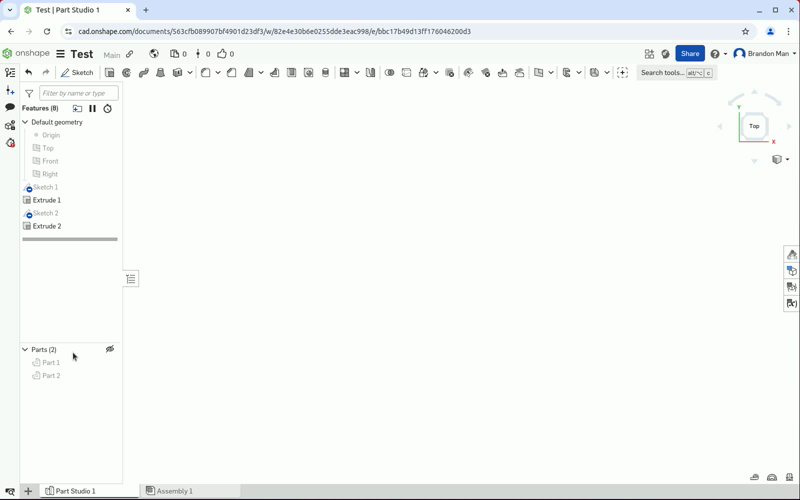
key(space)
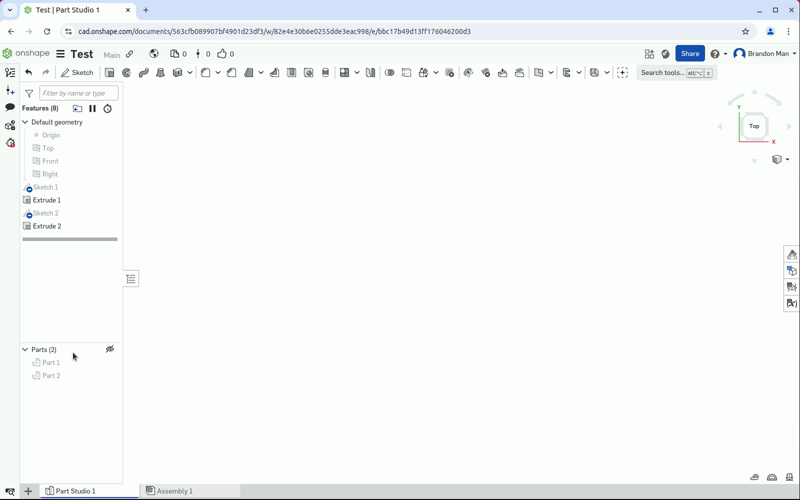
key_down(shift)
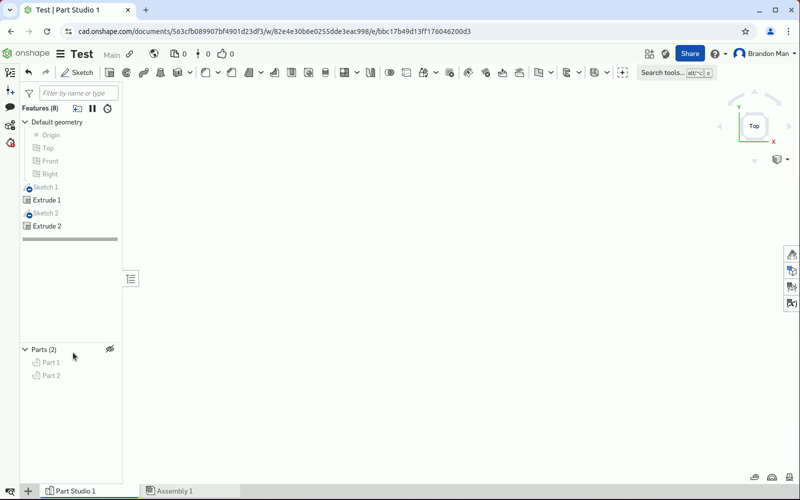
key(up)
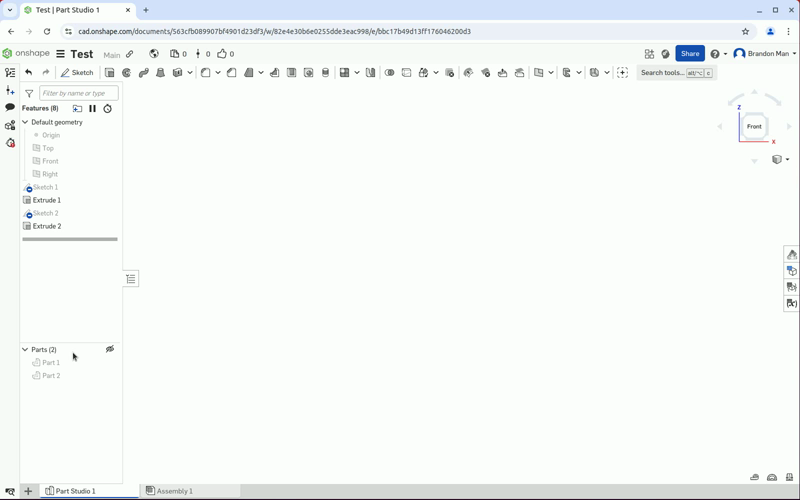
key_up(shift)
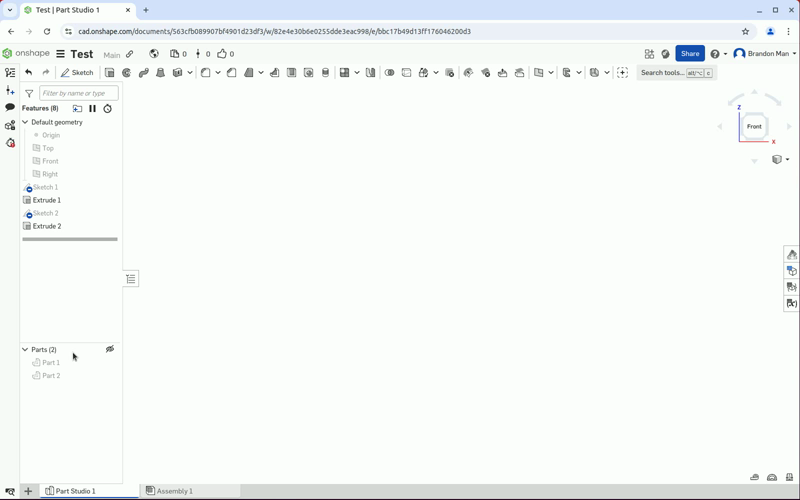
mouse_move(73, 352)
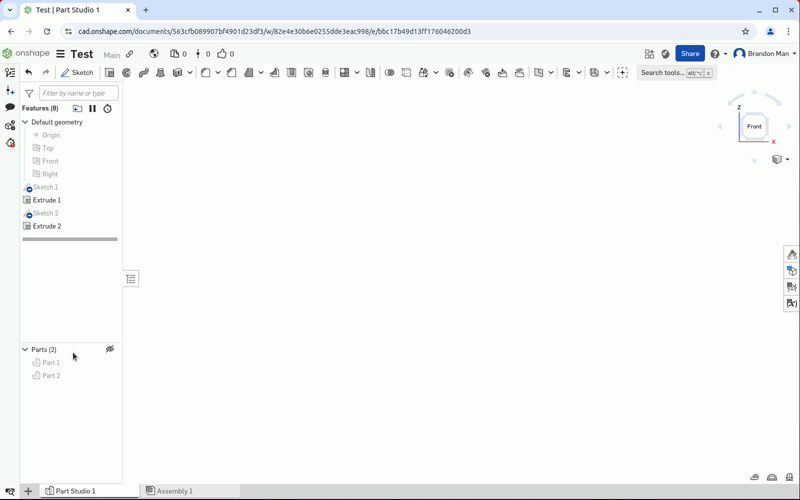
key(shift+y)
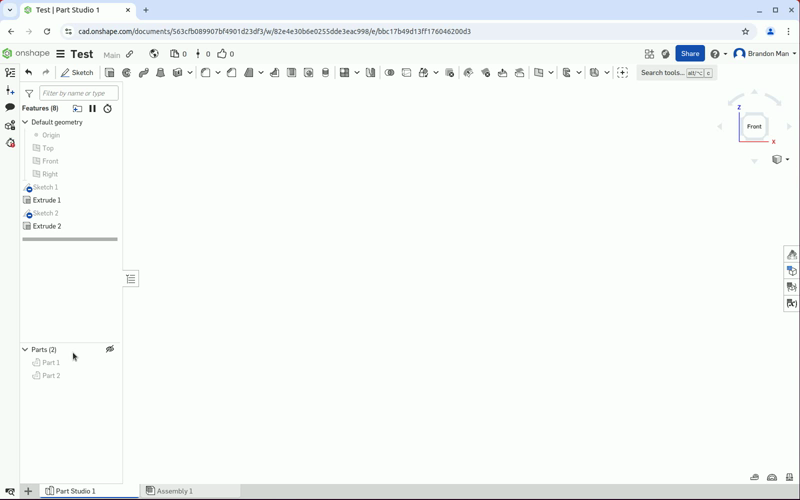
key(shift+s)
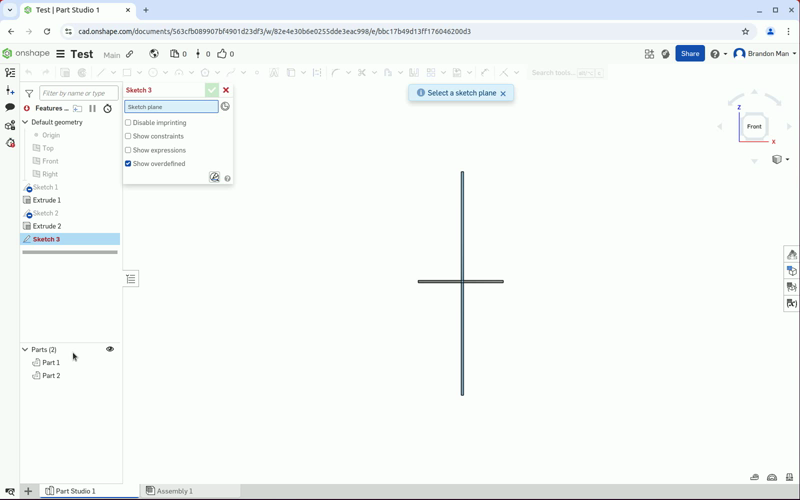
mouse_move(73, 163)
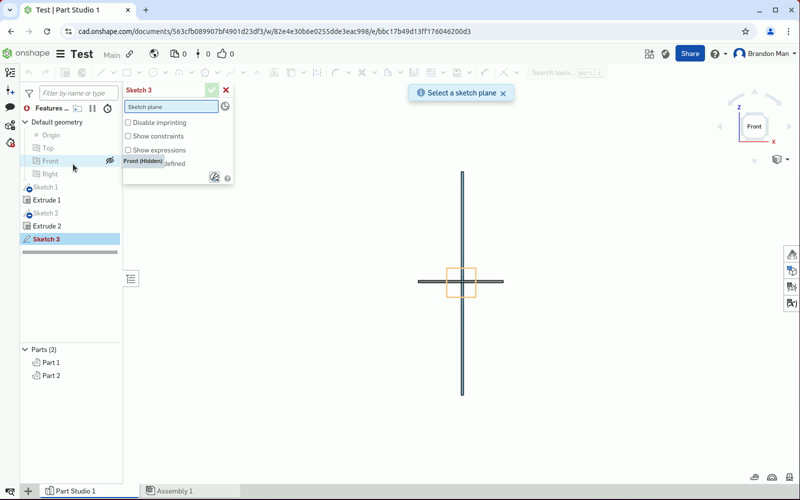
click(73, 163)
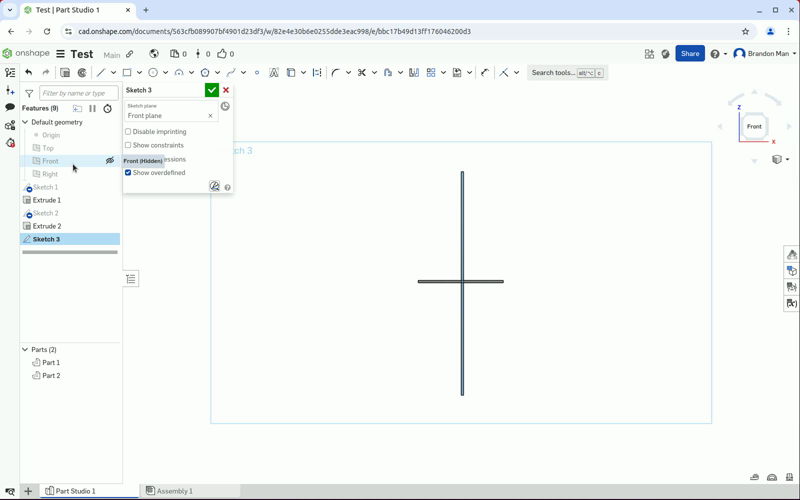
mouse_move(73, 352)
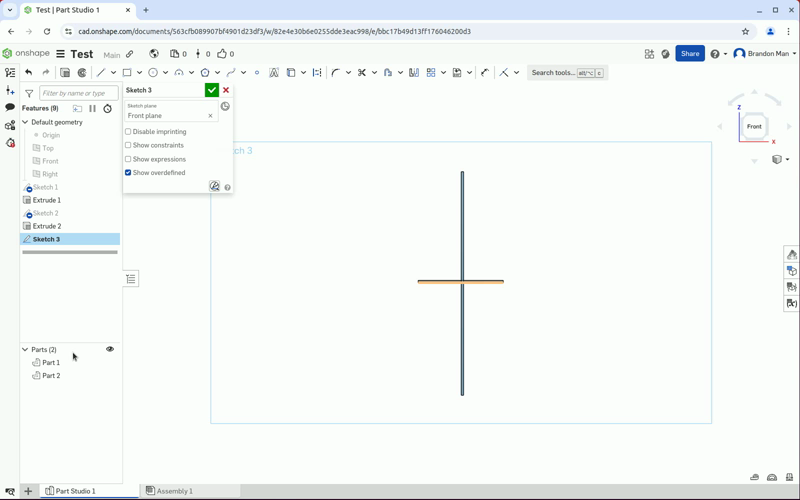
key(y)
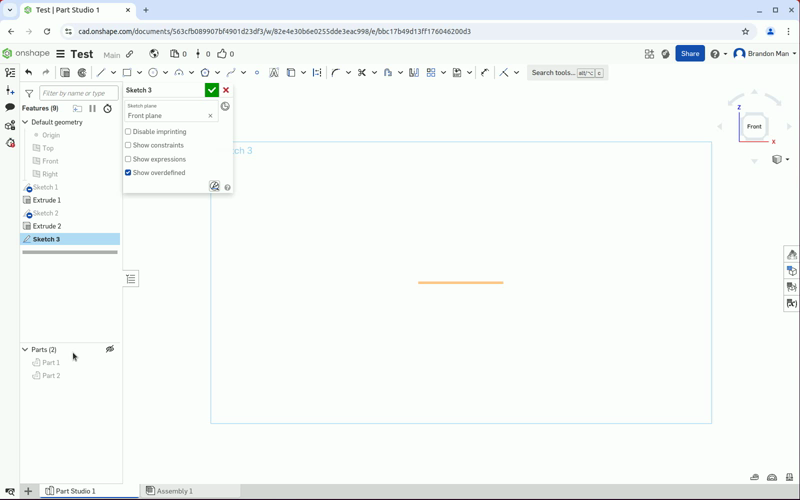
key(l)
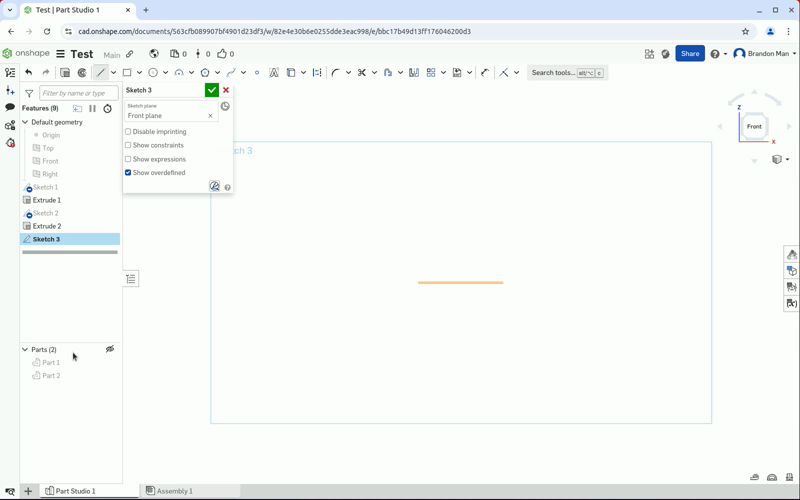
key_down(shift)
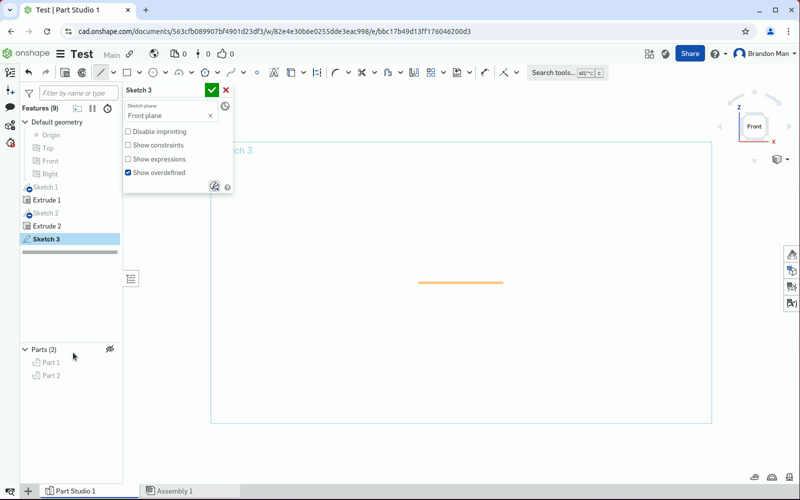
mouse_move(418, 319)
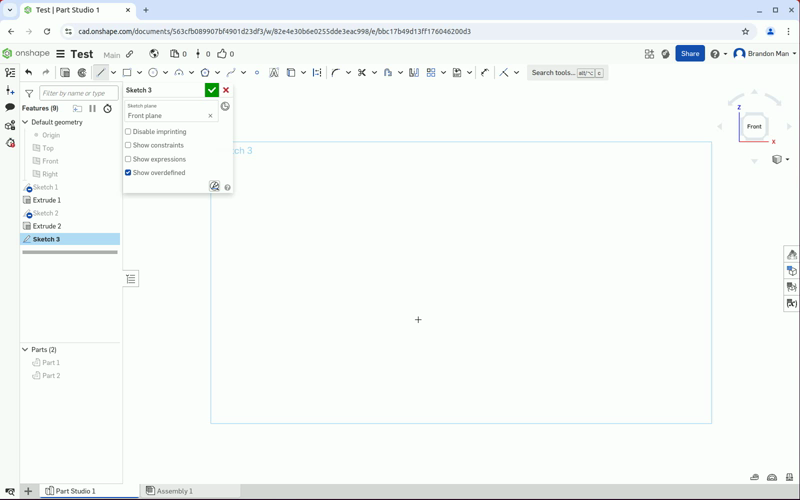
click(418, 319)
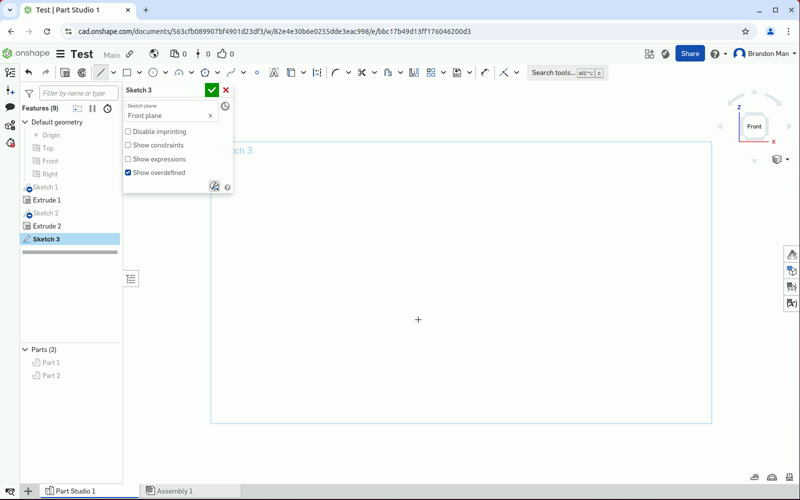
key_up(shift)
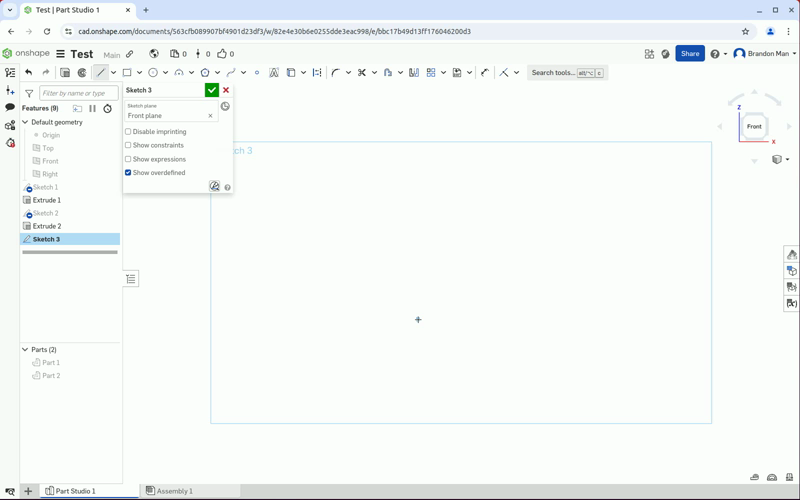
key_down(shift)
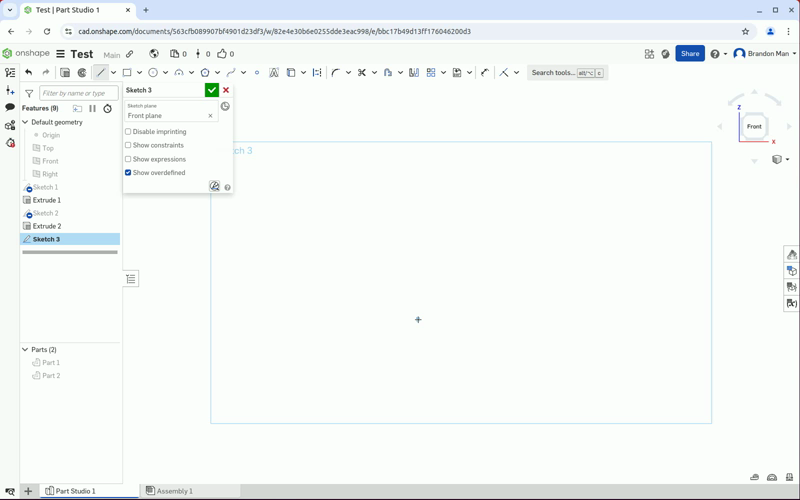
mouse_move(503, 319)
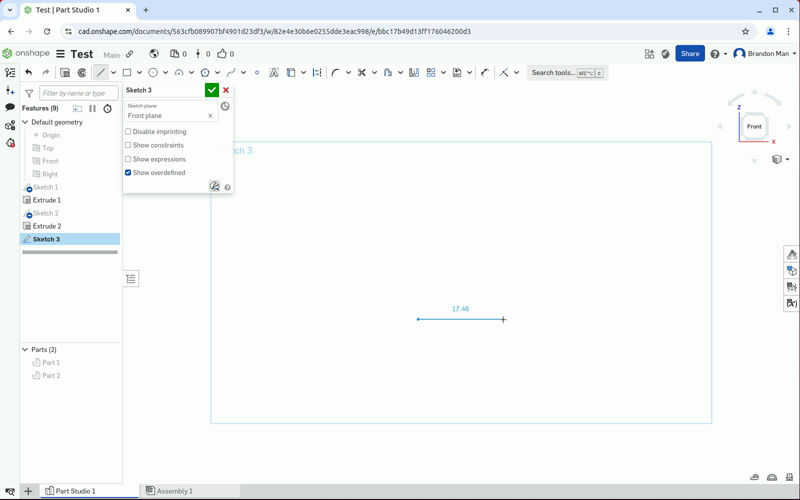
click(503, 319)
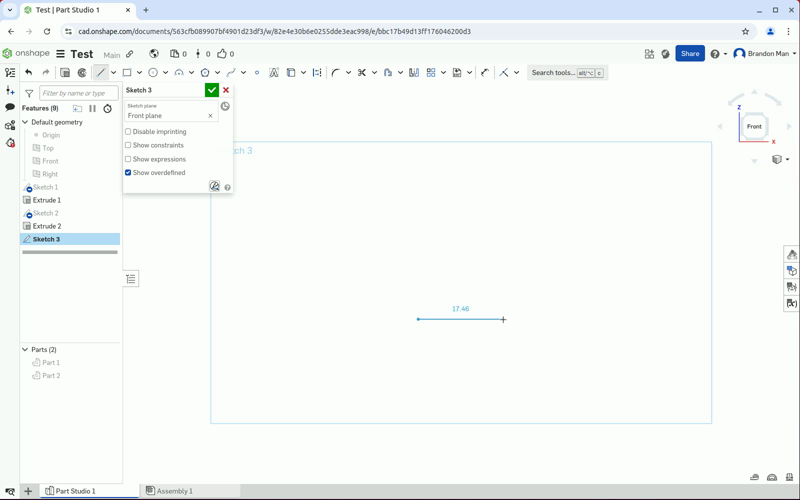
key_up(shift)
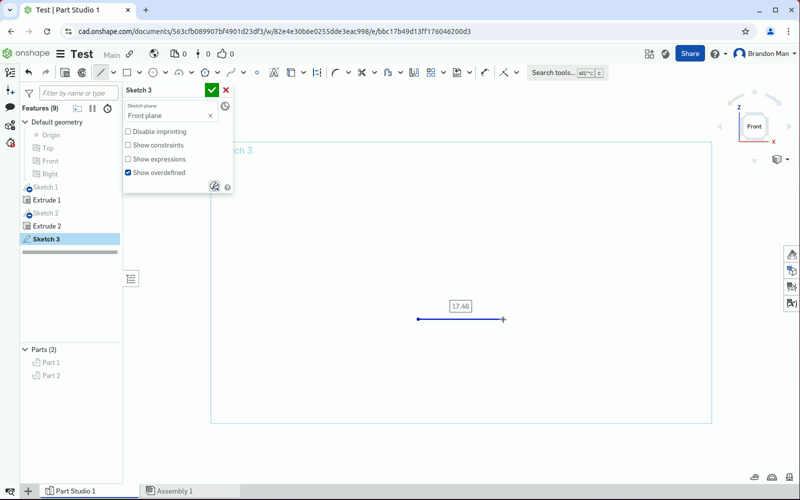
key_down(shift)
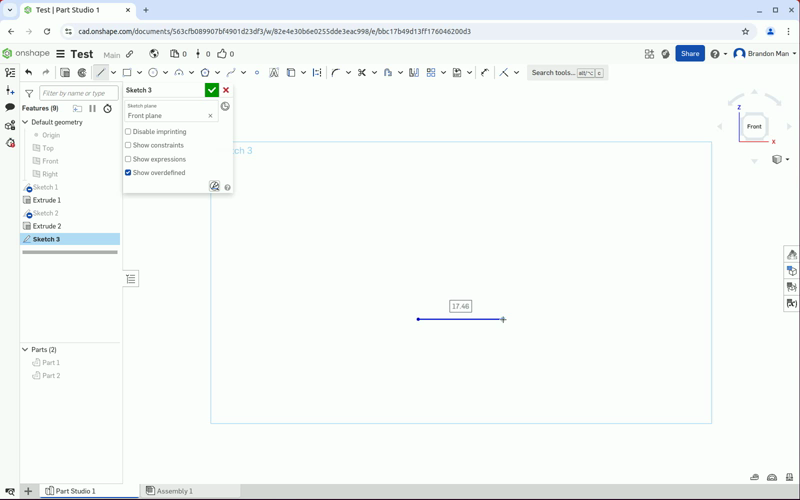
mouse_move(503, 246)
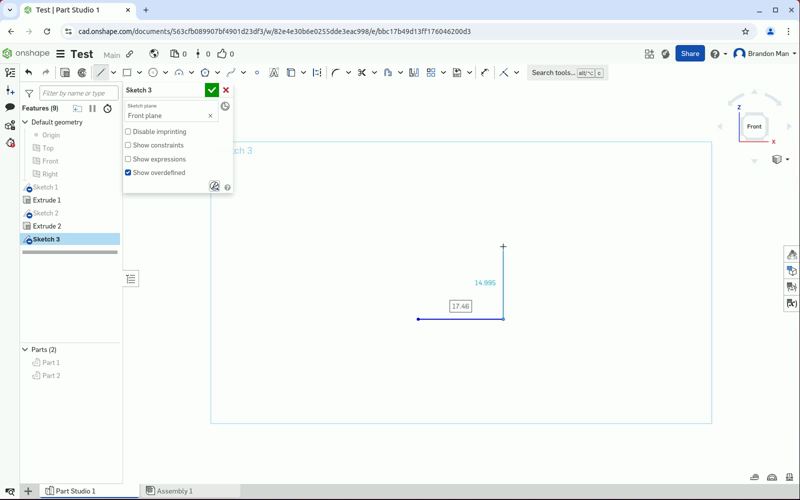
click(503, 246)
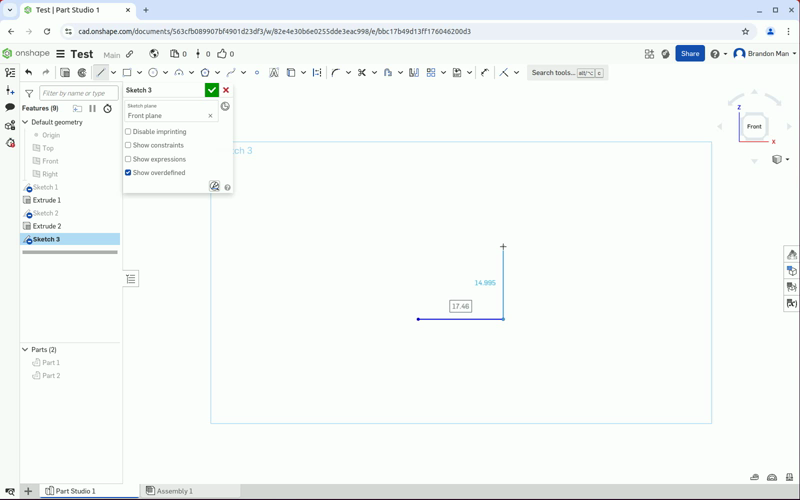
key_up(shift)
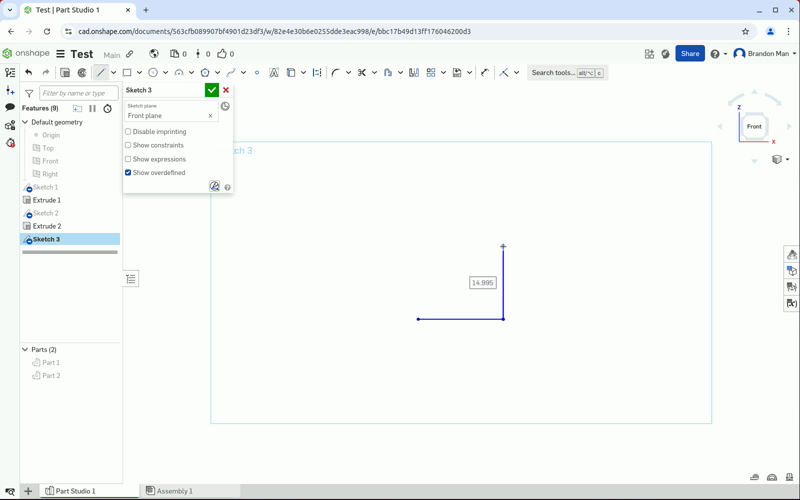
key_down(shift)
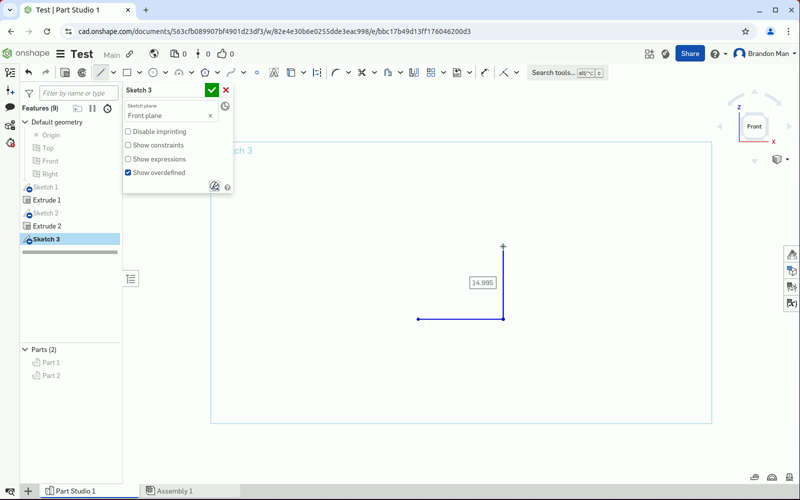
mouse_move(418, 246)
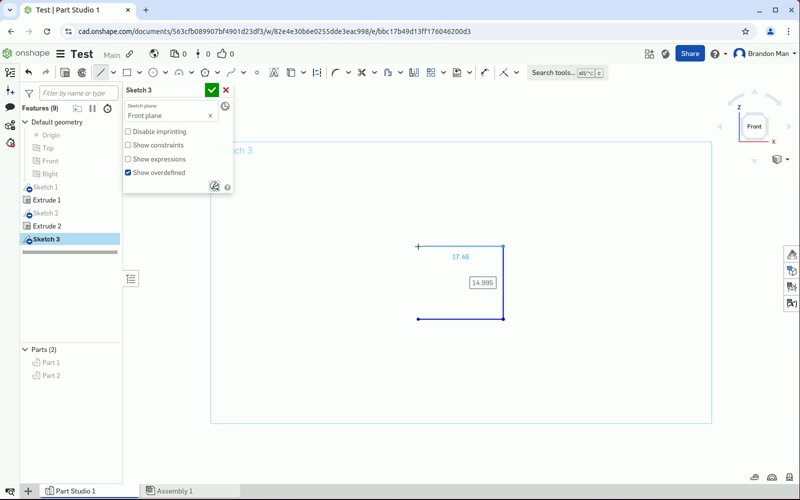
click(418, 246)
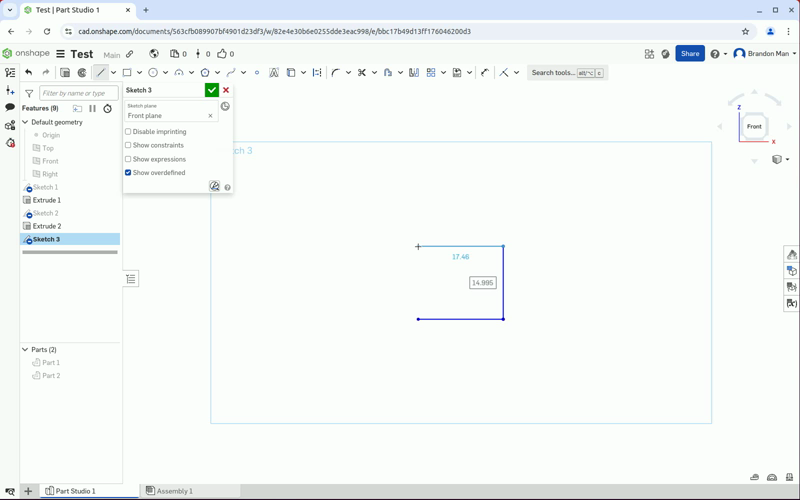
key_up(shift)
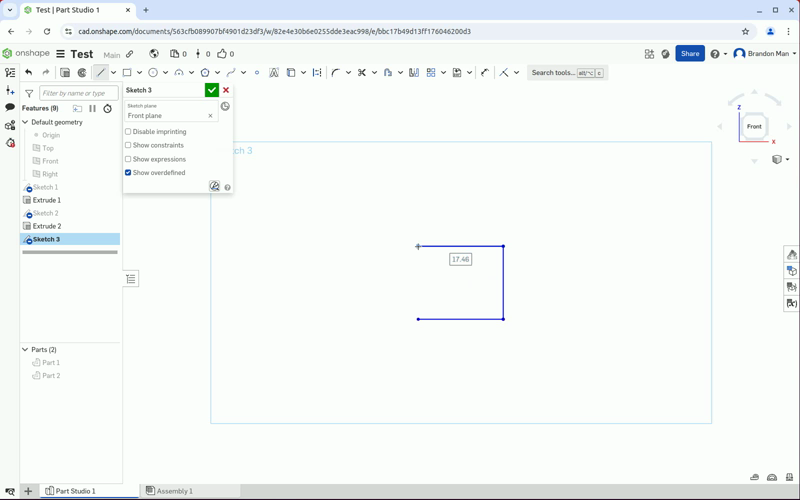
key_down(shift)
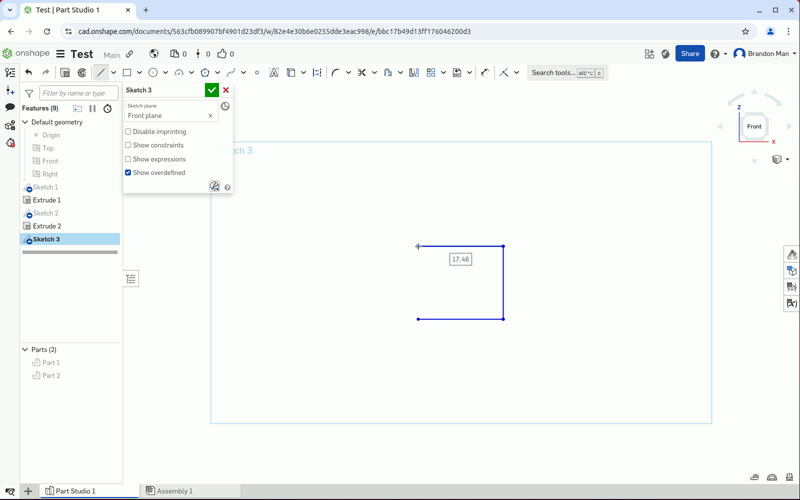
mouse_move(418, 319)
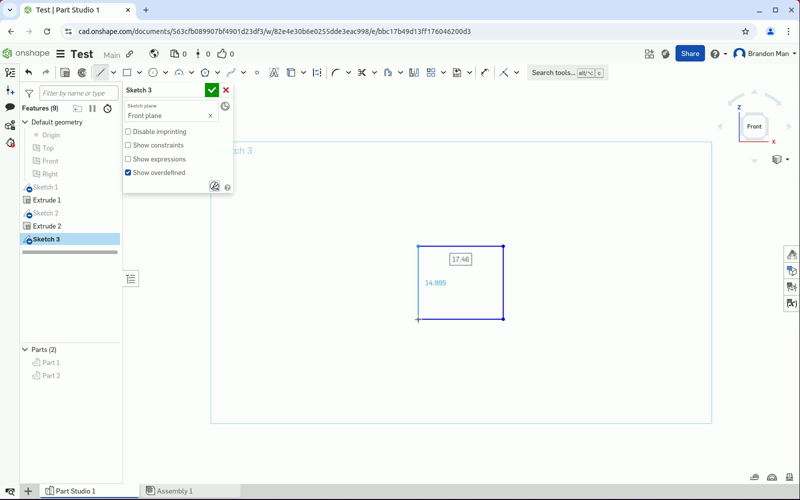
key_up(shift)
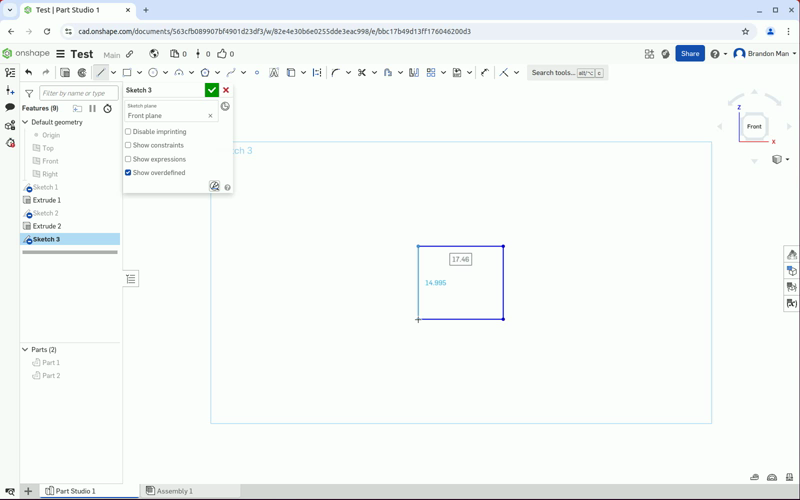
click(418, 319)
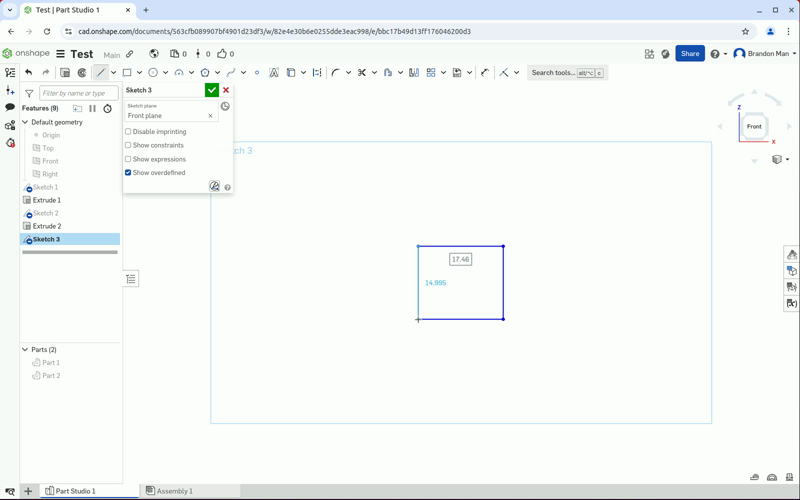
key(esc)
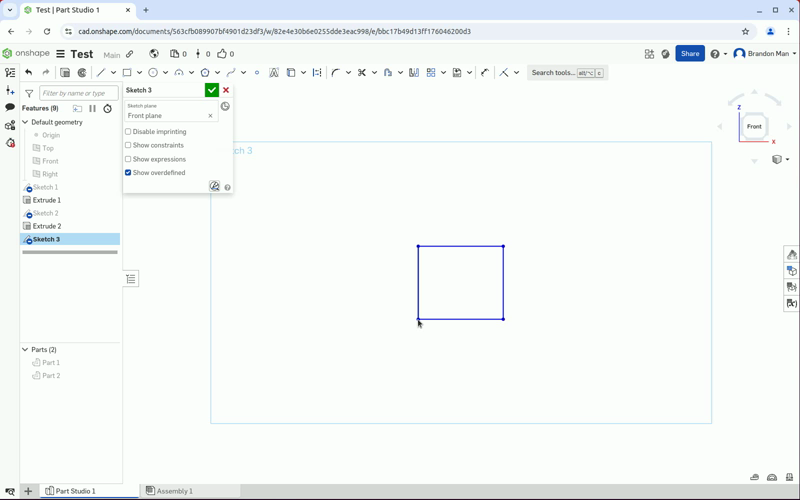
mouse_move(440, 278)
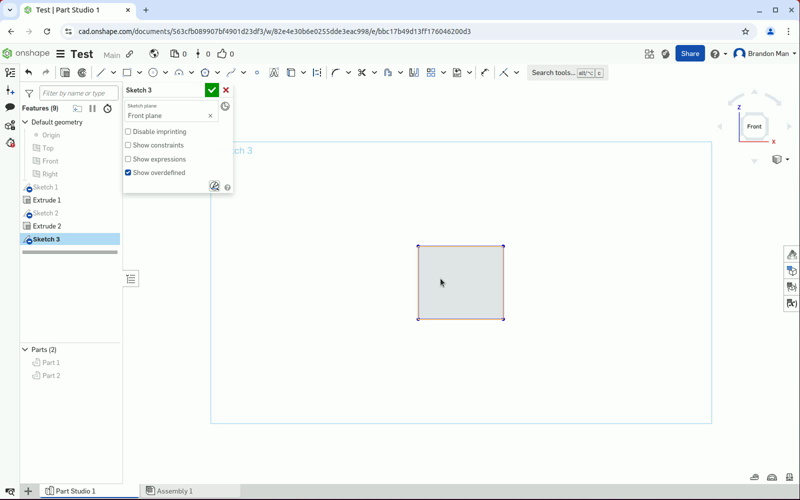
click(440, 278)
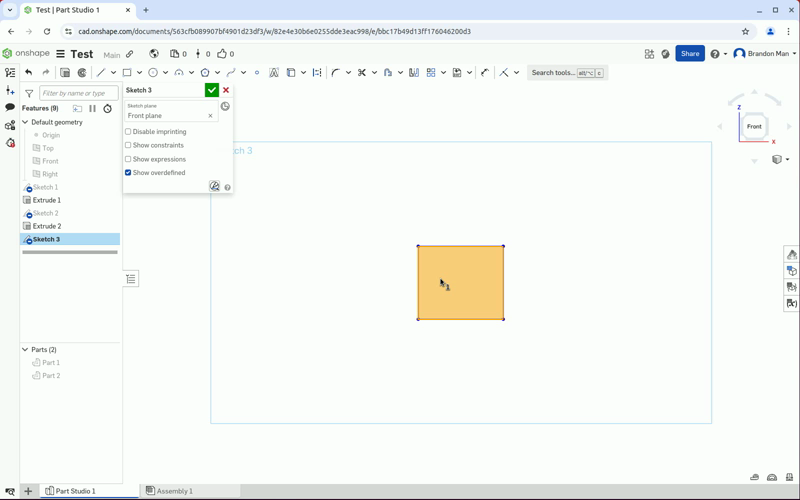
mouse_move(73, 352)
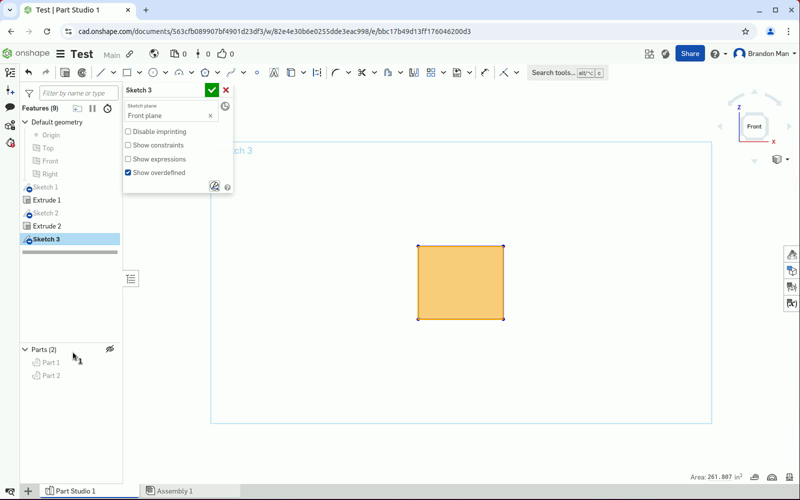
key(shift+y)
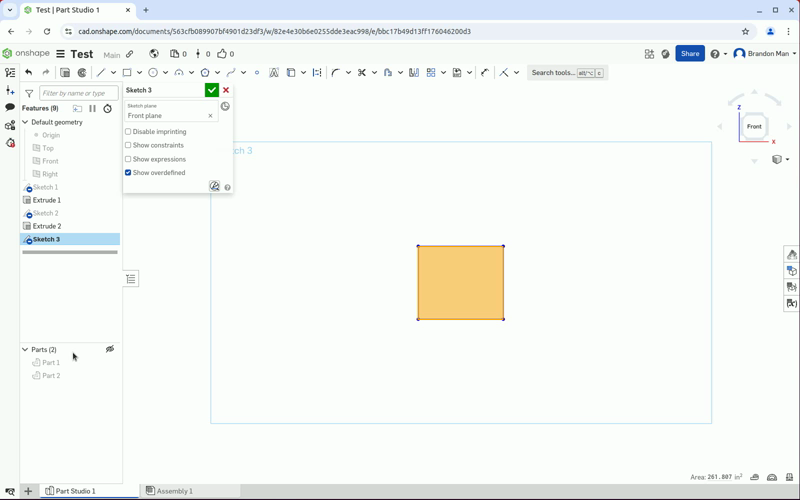
key(shift+e)
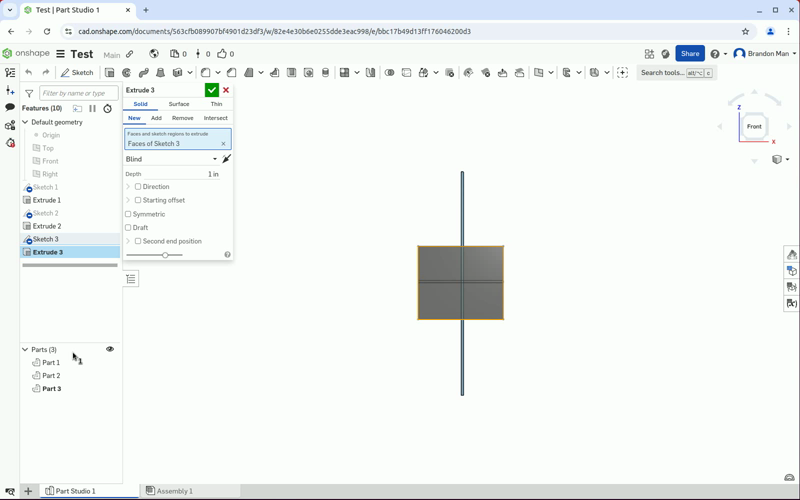
mouse_move(143, 106)
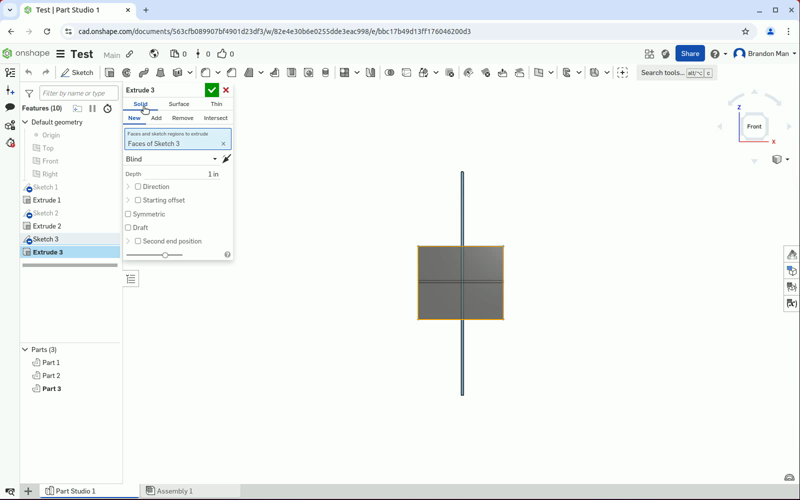
click(143, 106)
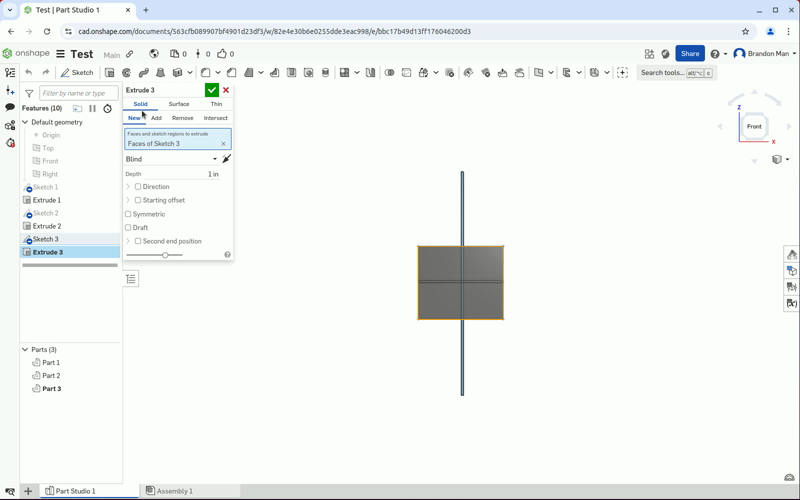
mouse_move(137, 120)
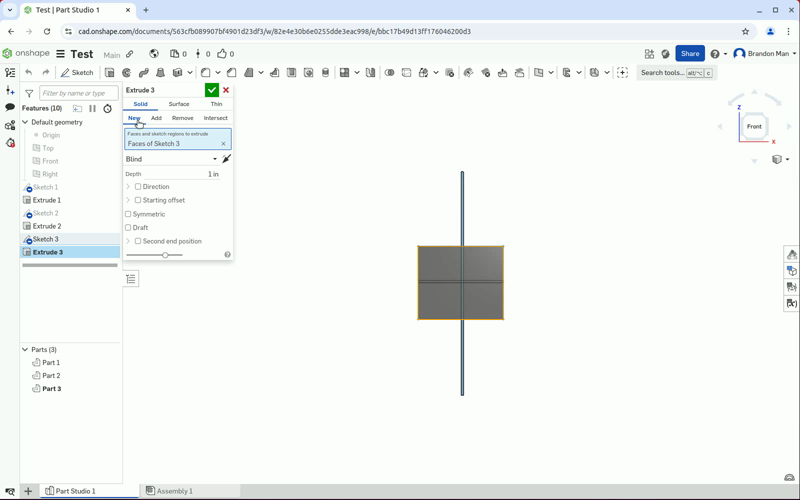
click(137, 120)
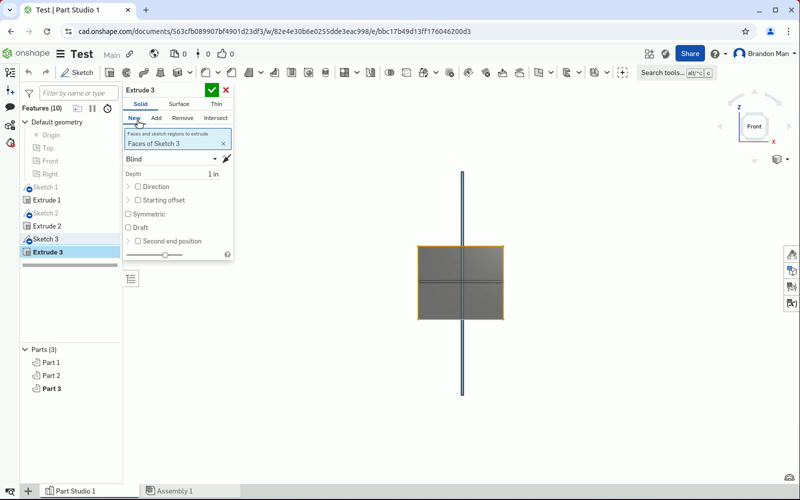
key(tab, 4)
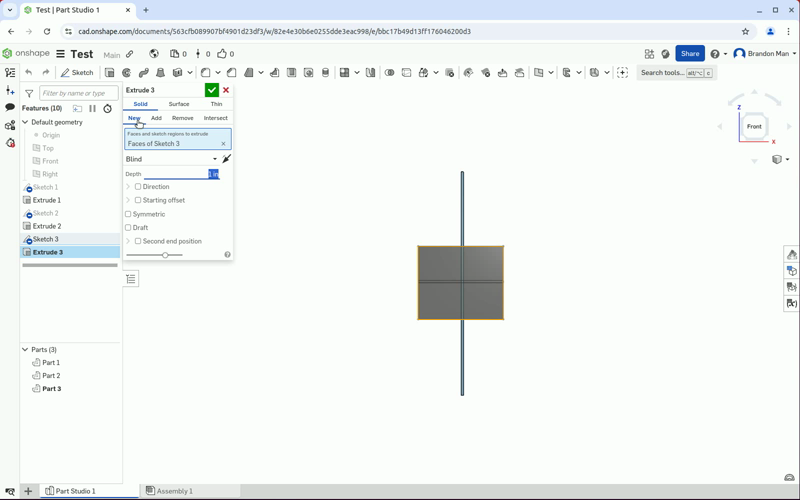
text(0.481)
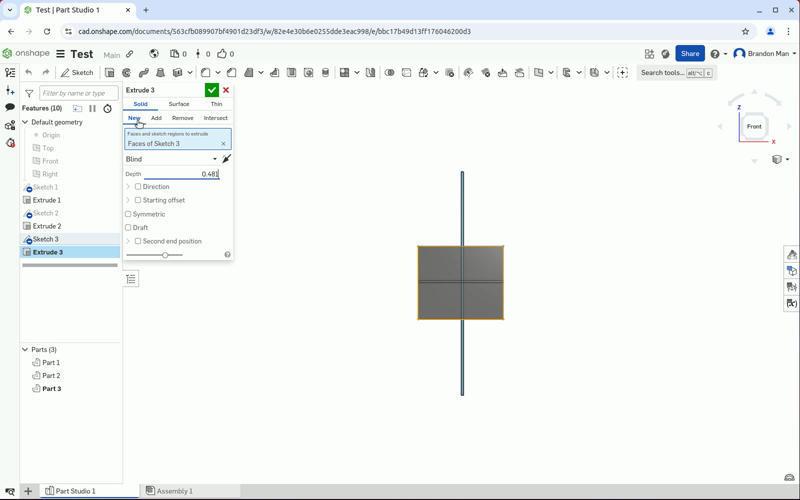
key(enter)
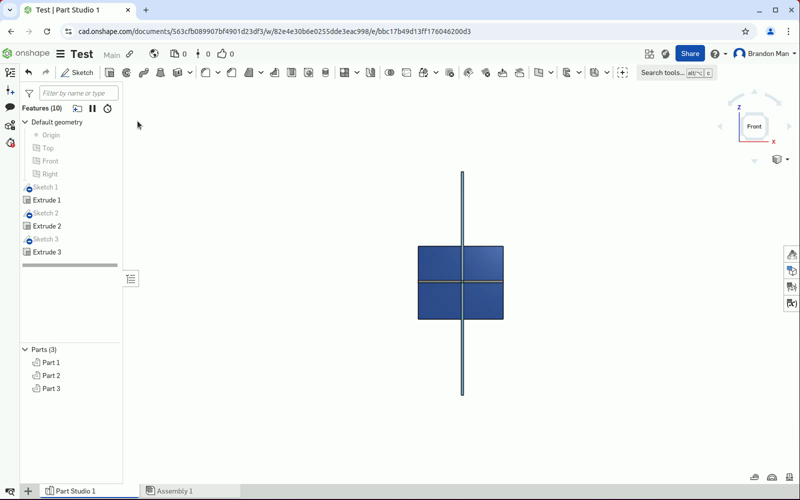
key(shift+h)
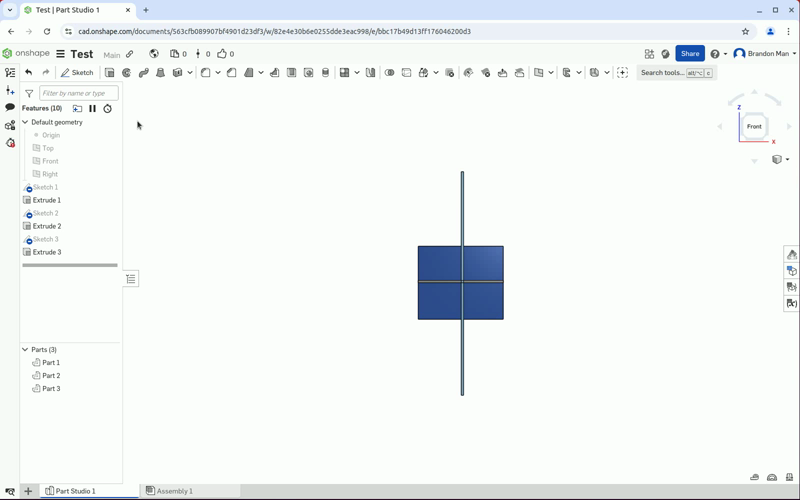
key(shift+h)
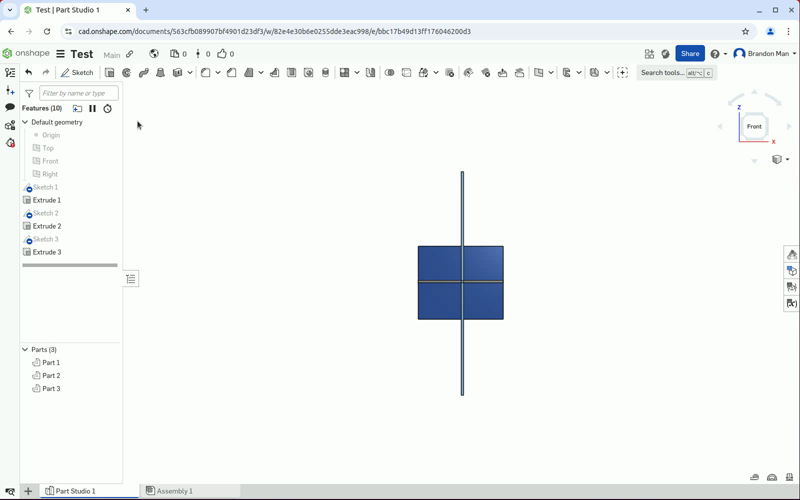
mouse_move(73, 189)
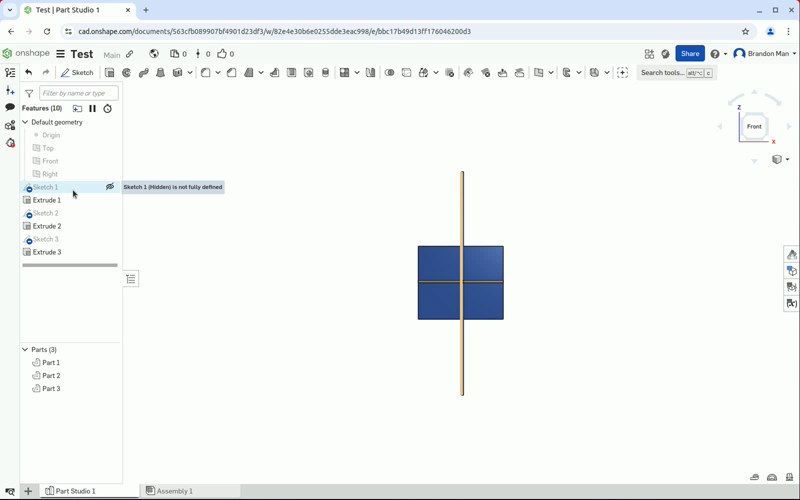
click(73, 189)
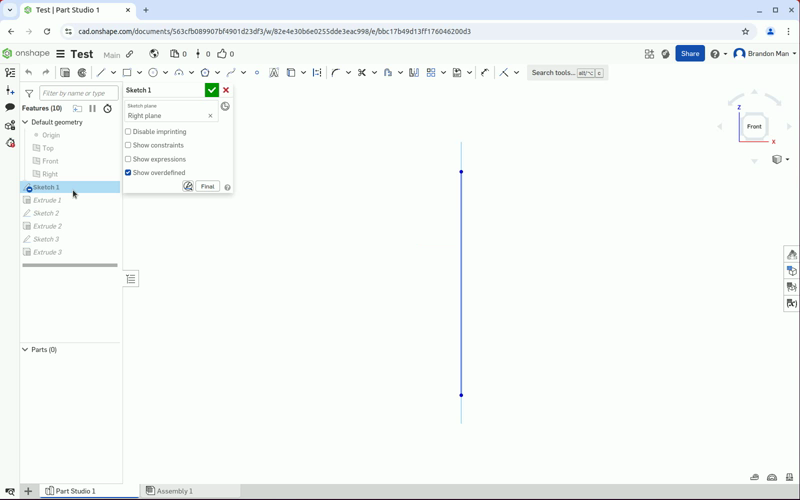
mouse_move(229, 92)
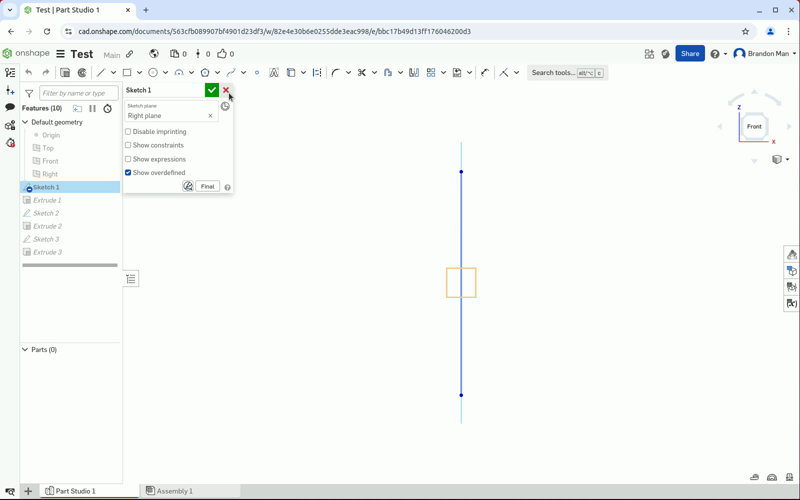
click(229, 92)
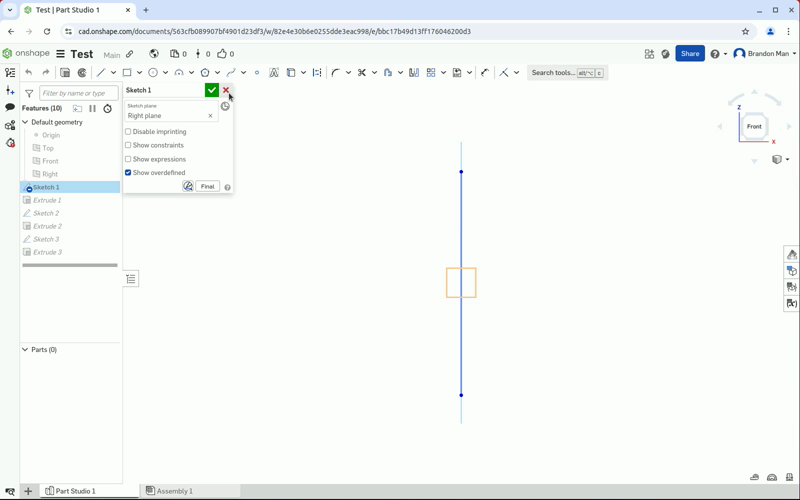
key(shift+s)
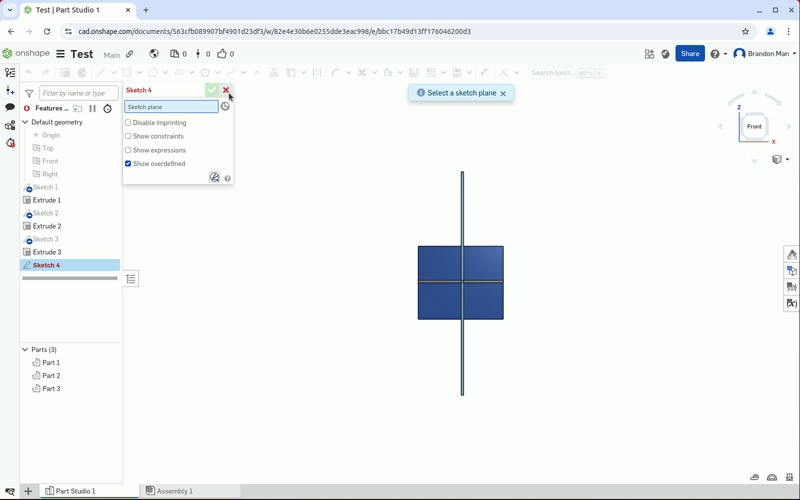
mouse_move(73, 163)
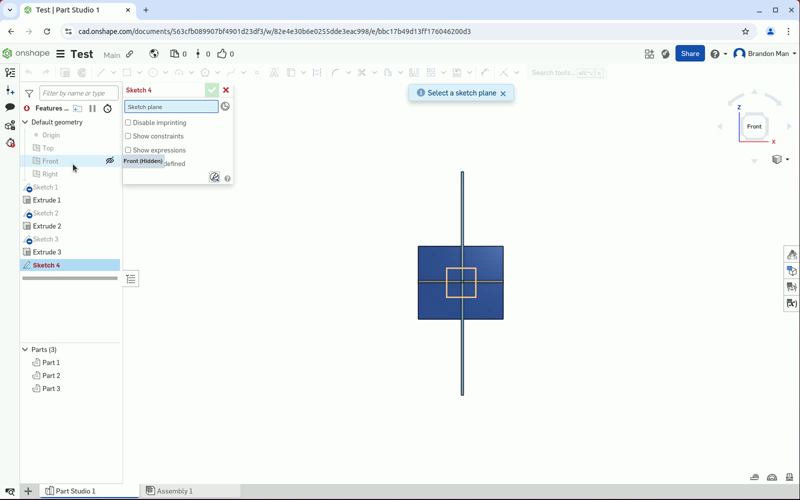
click(73, 163)
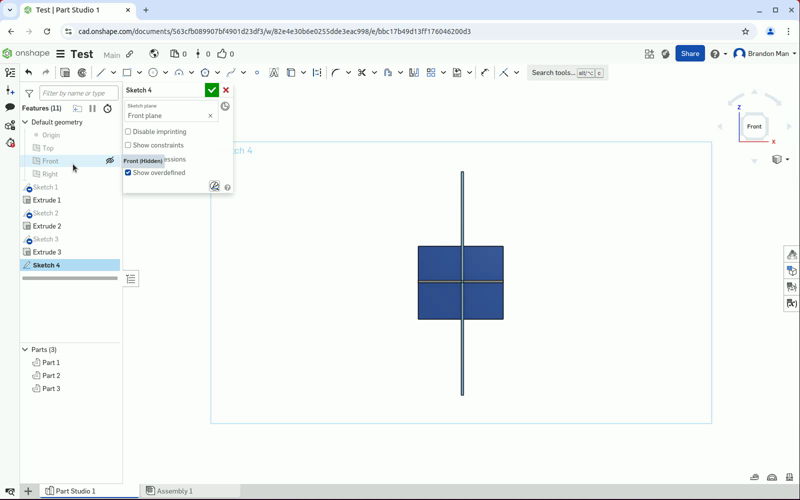
mouse_move(73, 352)
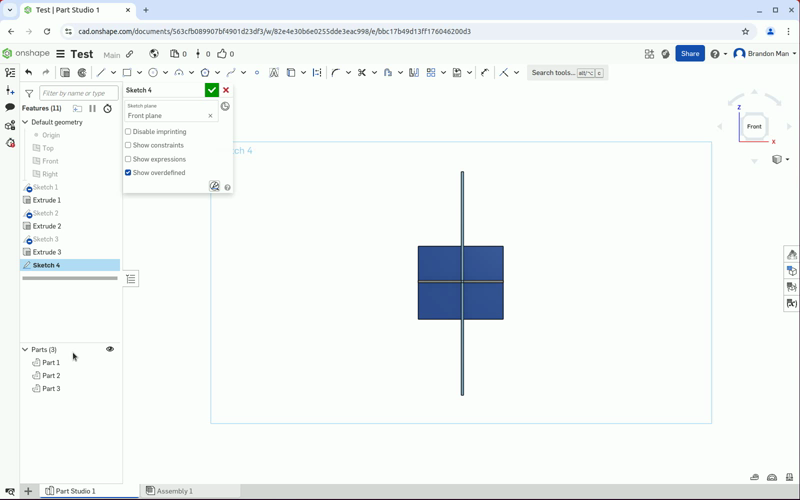
key(y)
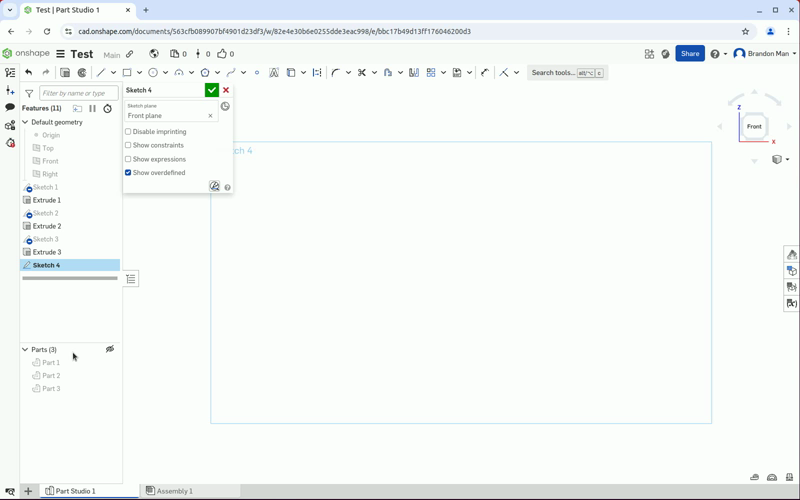
key(l)
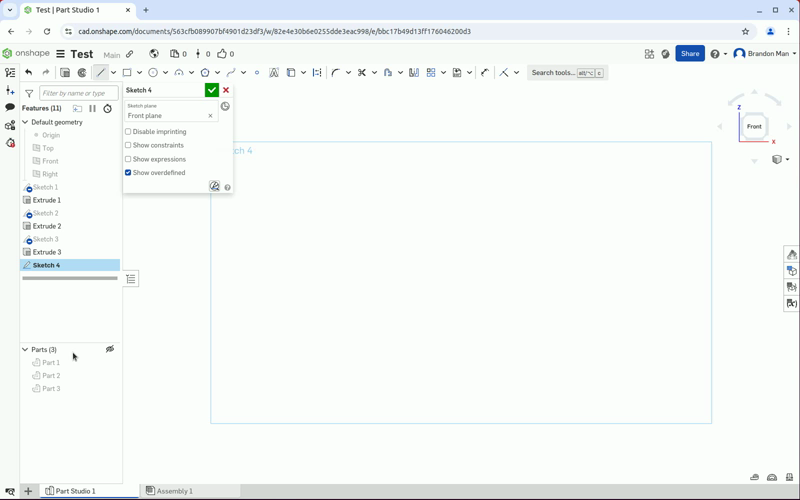
key_down(shift)
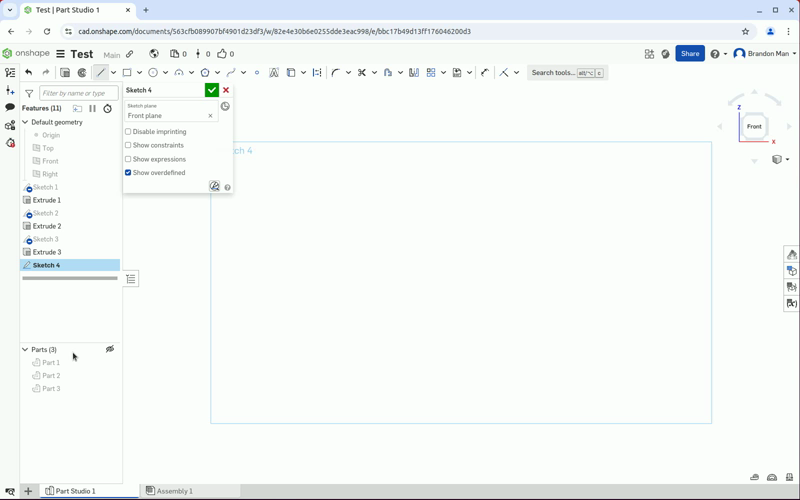
mouse_move(418, 297)
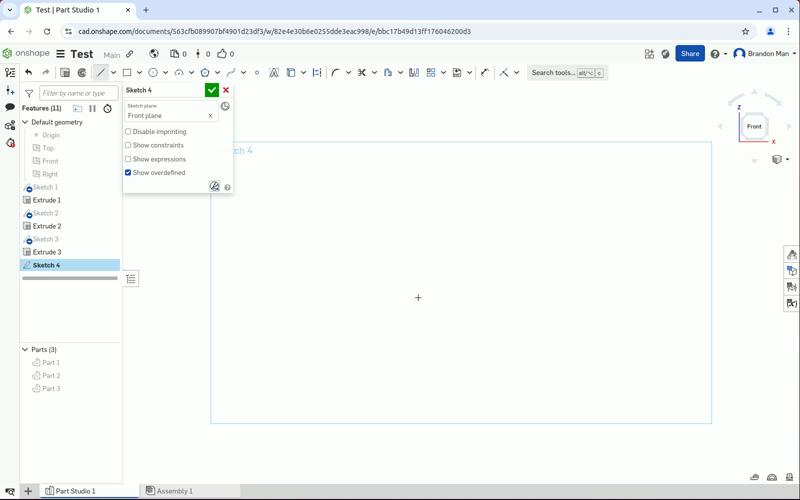
click(418, 297)
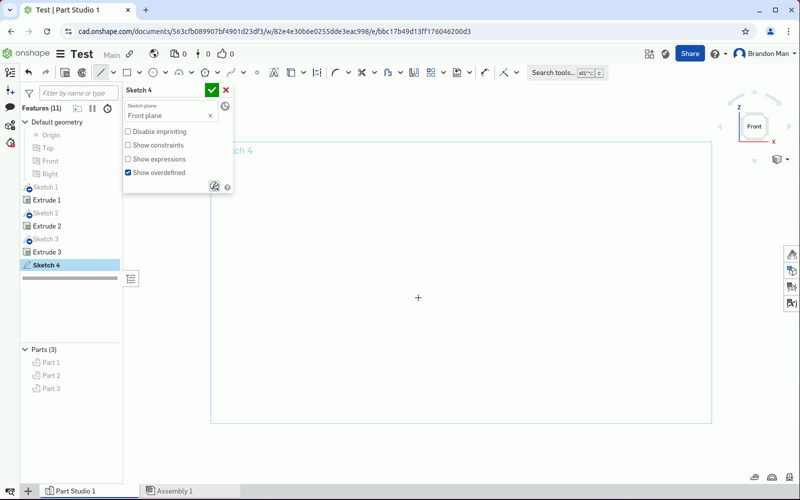
key_up(shift)
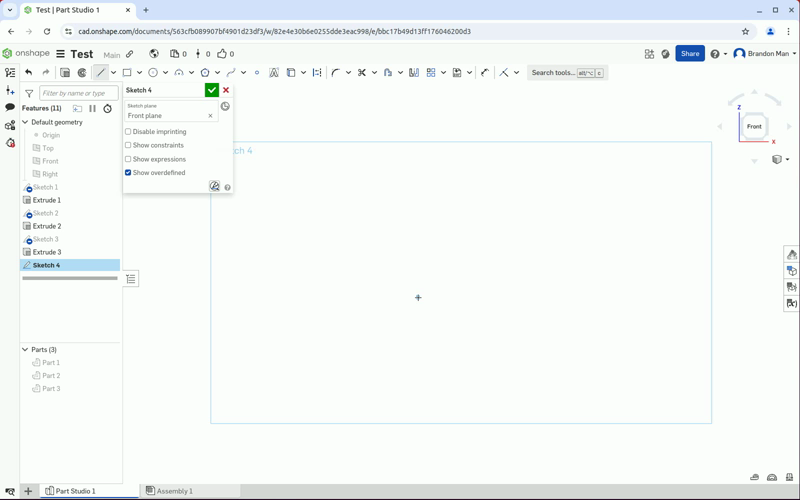
key_down(shift)
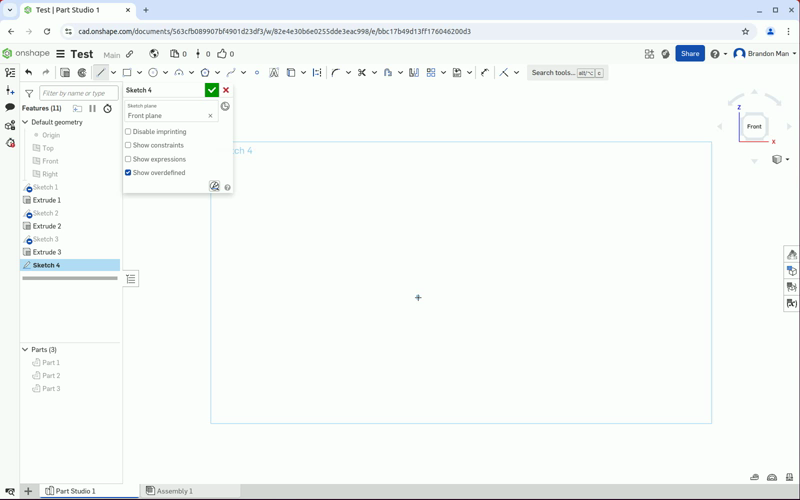
mouse_move(503, 297)
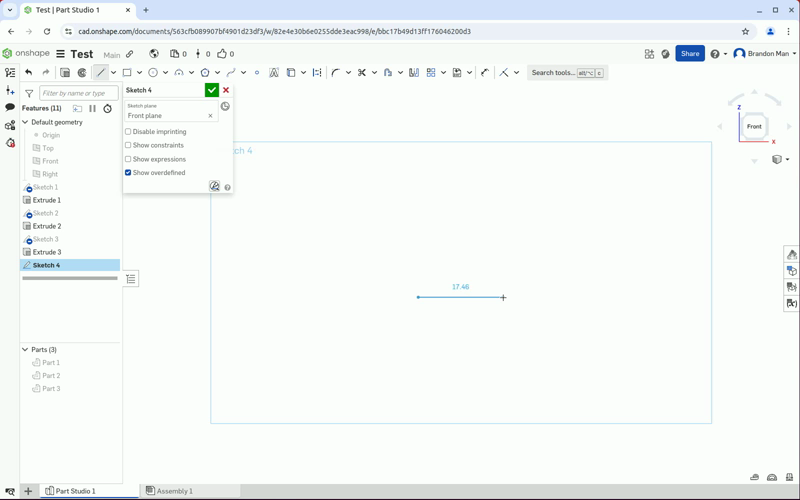
click(503, 297)
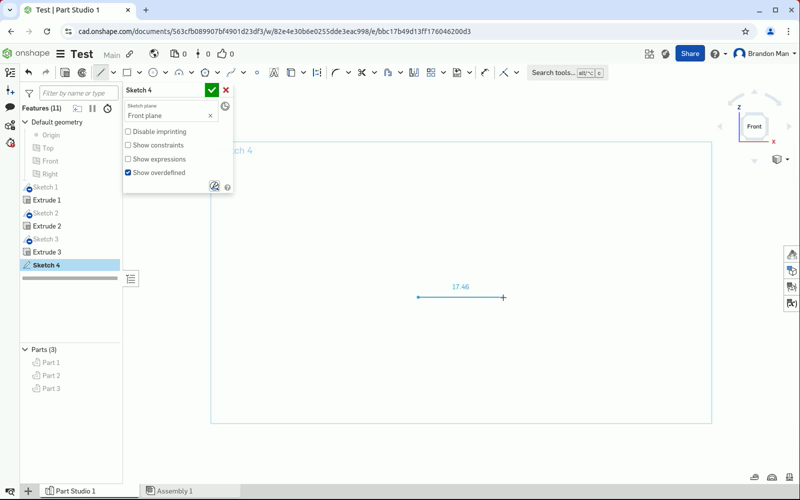
key_up(shift)
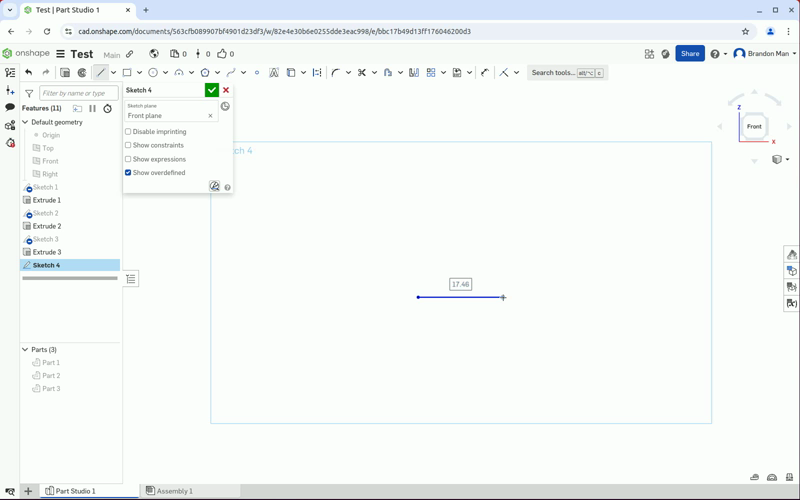
key_down(shift)
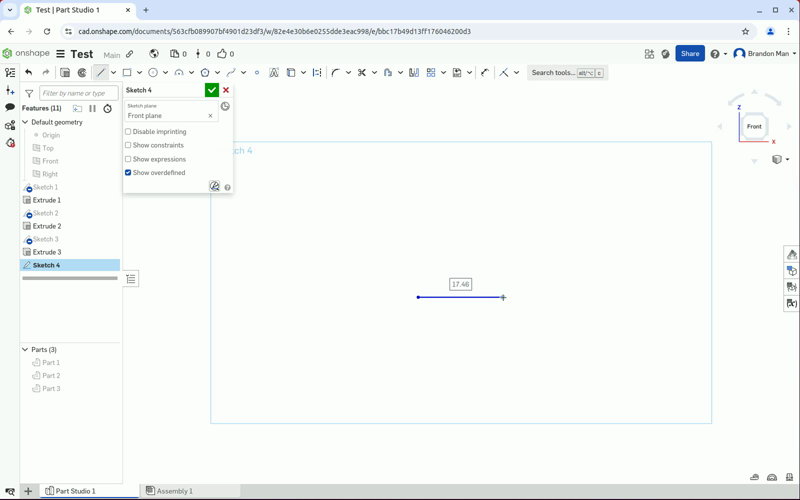
mouse_move(533, 297)
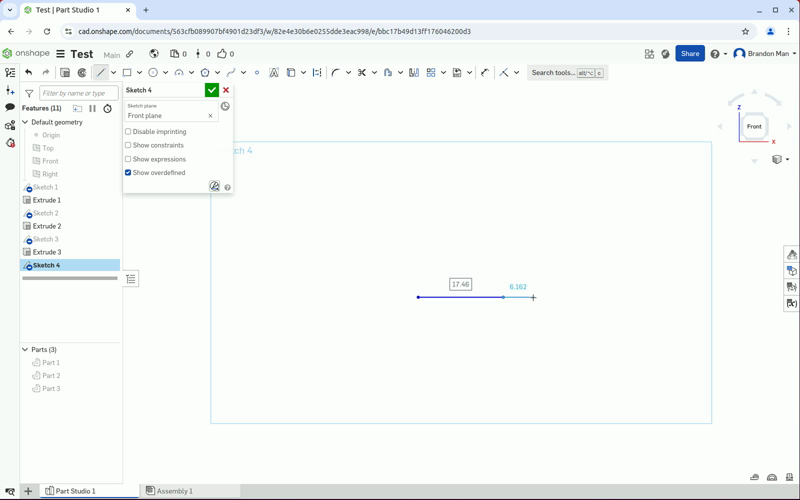
mouse_move(503, 268)
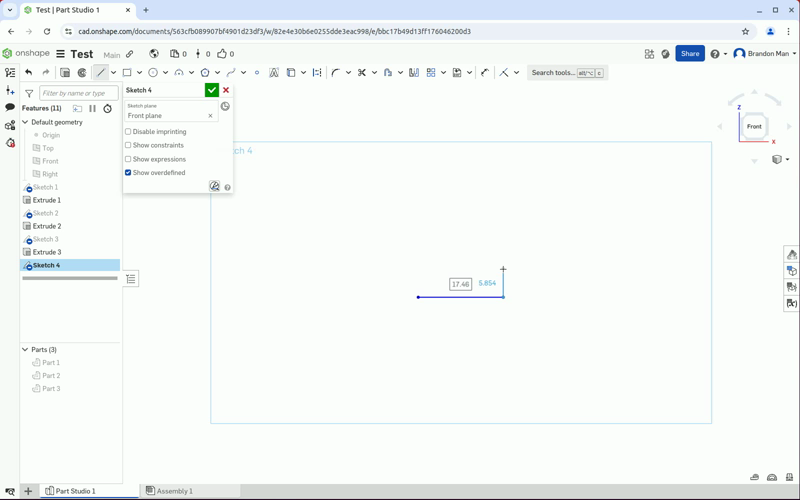
click(503, 268)
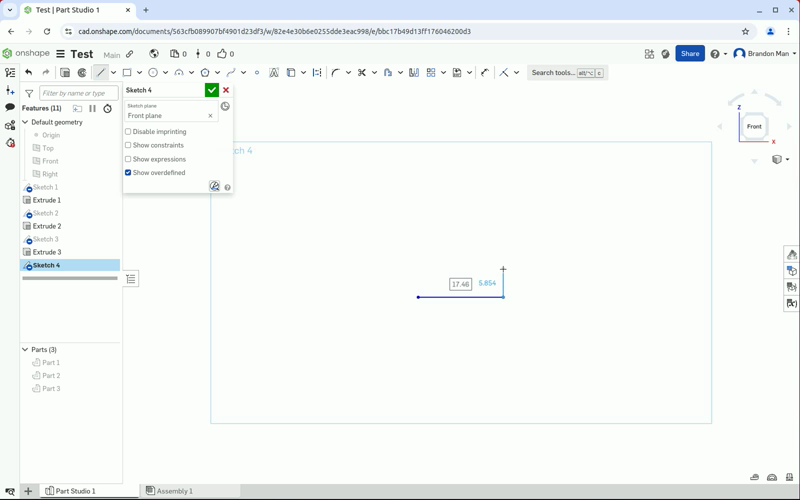
key_up(shift)
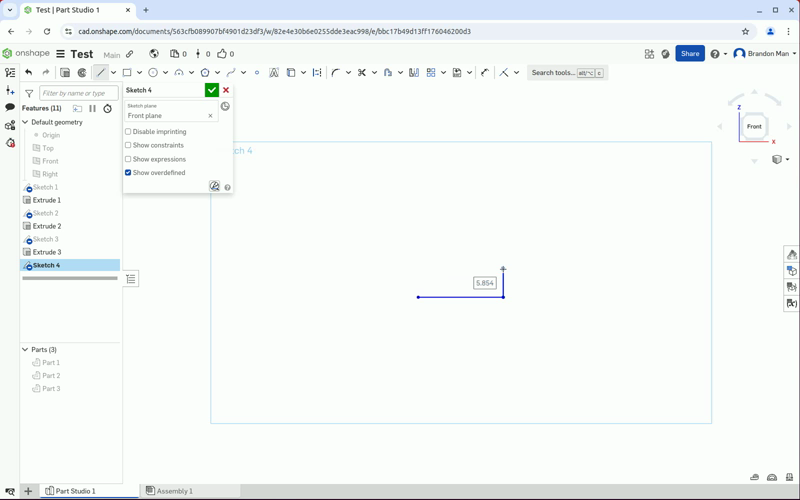
key_down(shift)
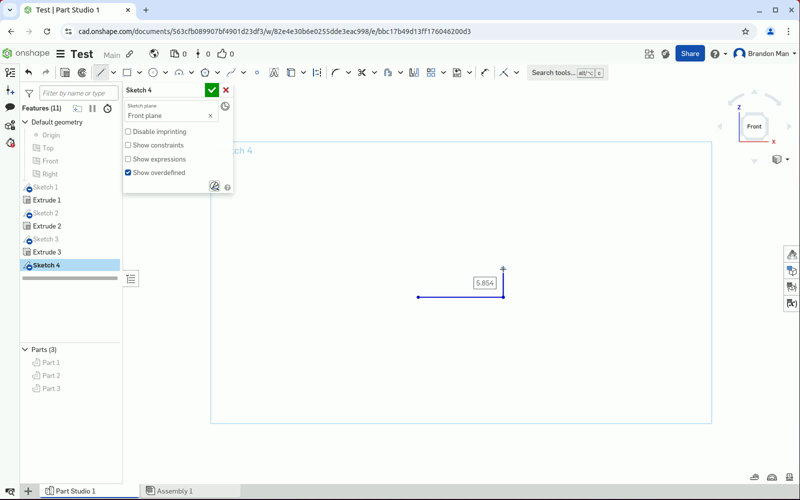
mouse_move(418, 268)
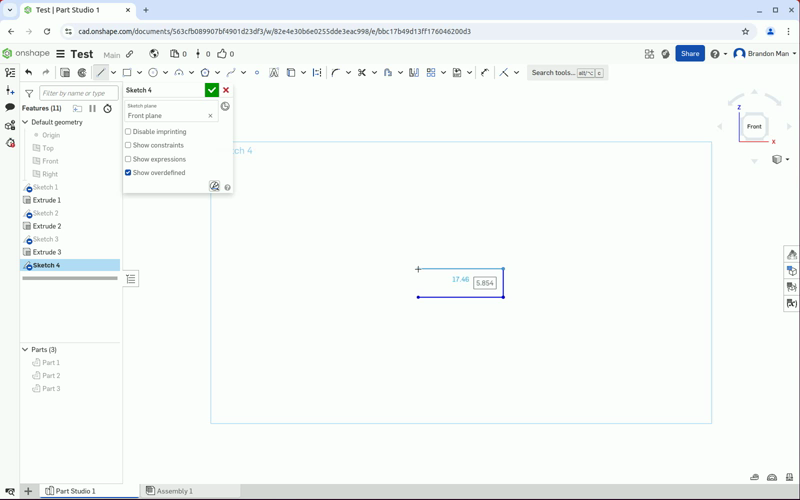
click(418, 268)
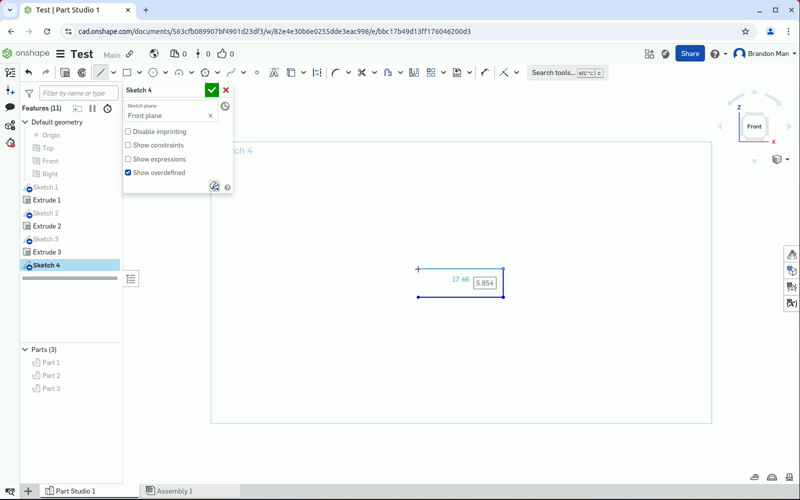
key_up(shift)
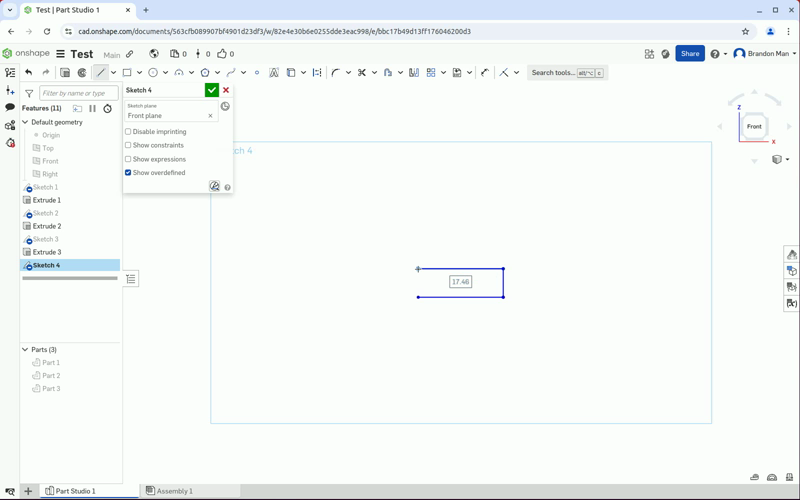
mouse_move(448, 268)
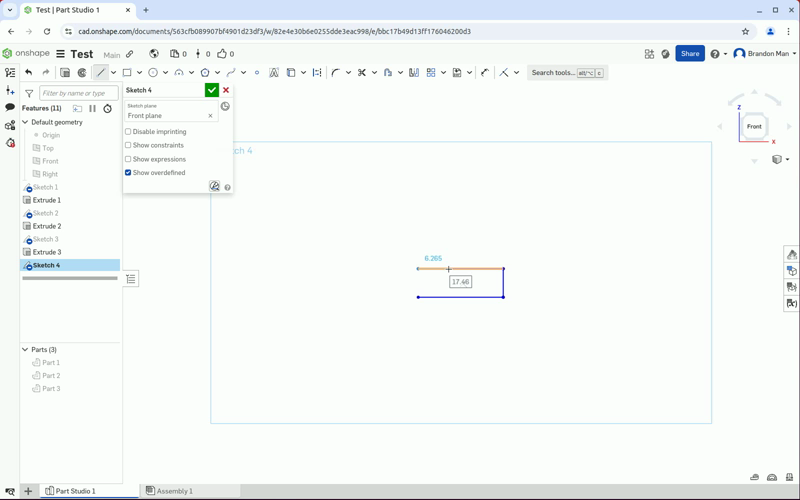
key_down(shift)
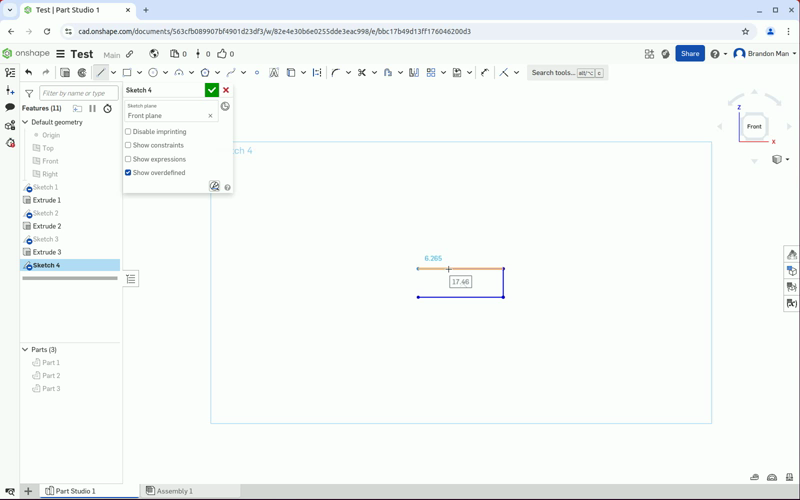
mouse_move(418, 297)
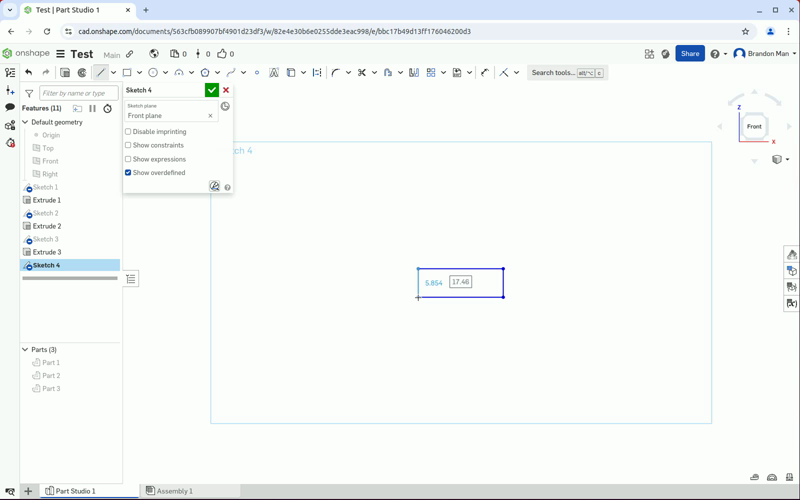
key_up(shift)
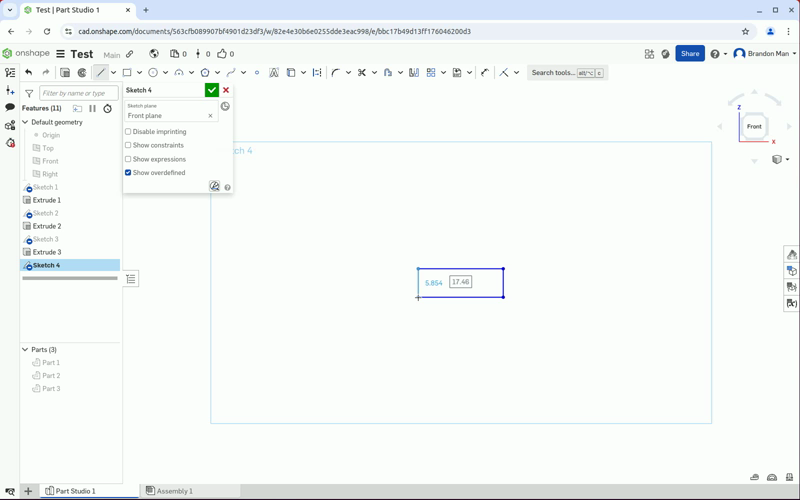
click(418, 297)
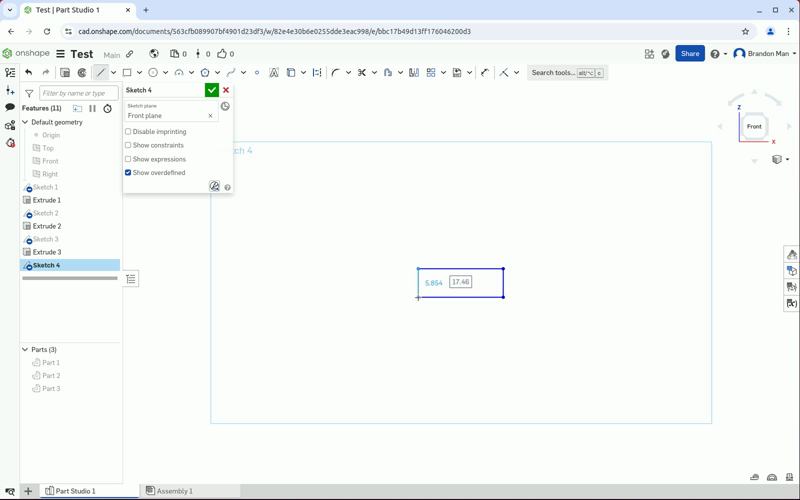
key(esc)
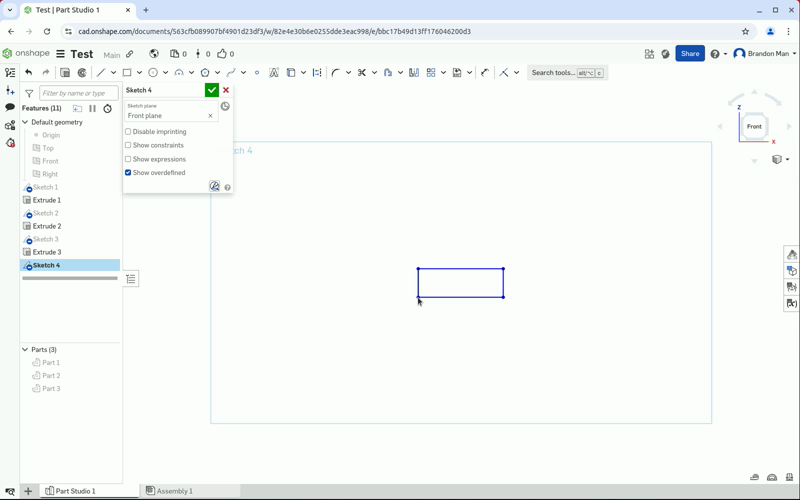
mouse_move(469, 274)
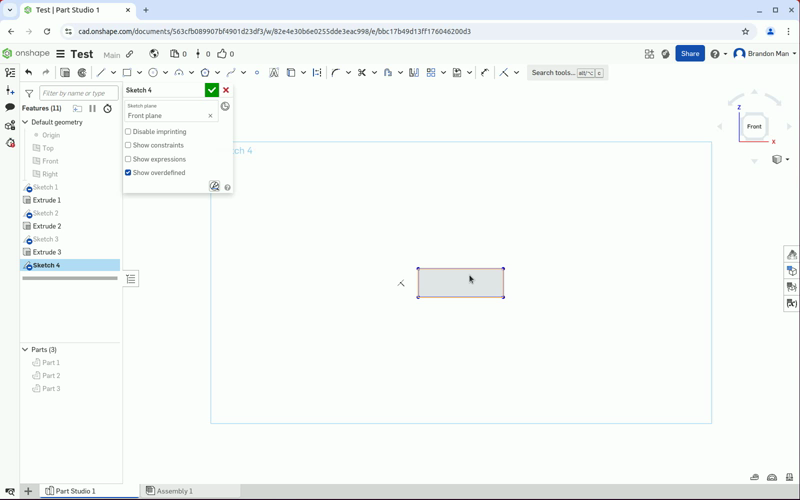
click(469, 274)
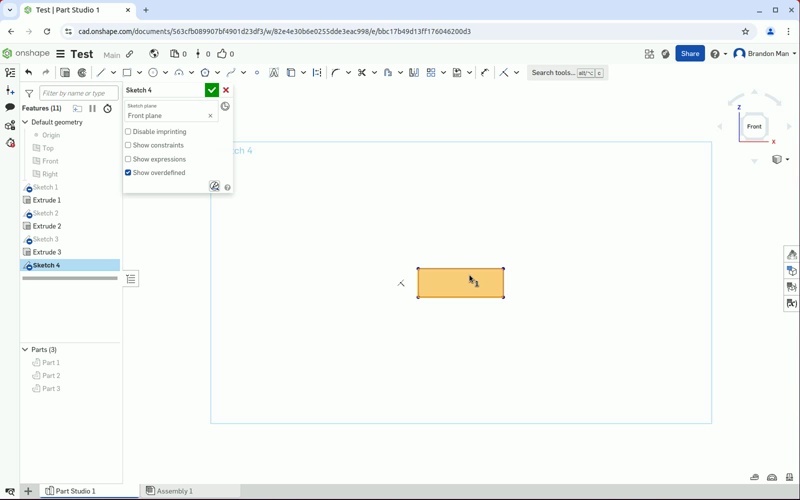
mouse_move(73, 352)
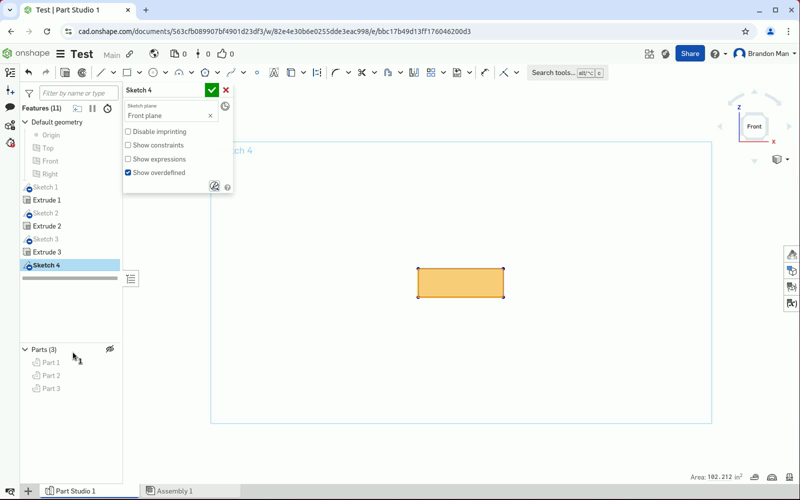
key(shift+y)
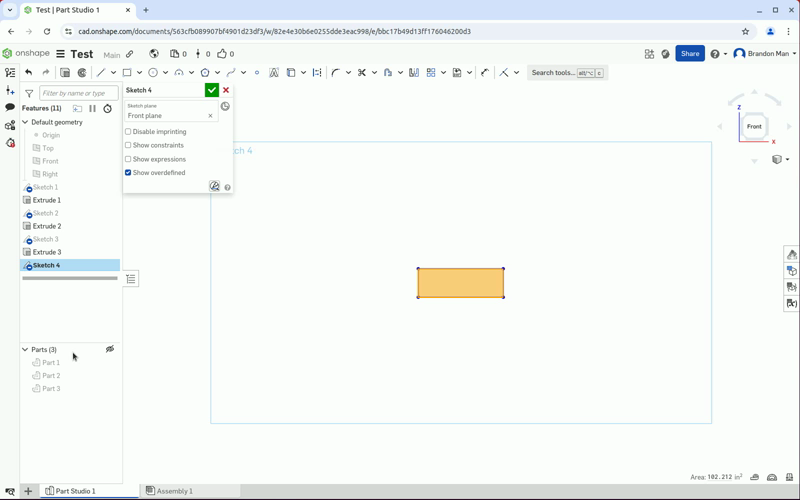
key(shift+e)
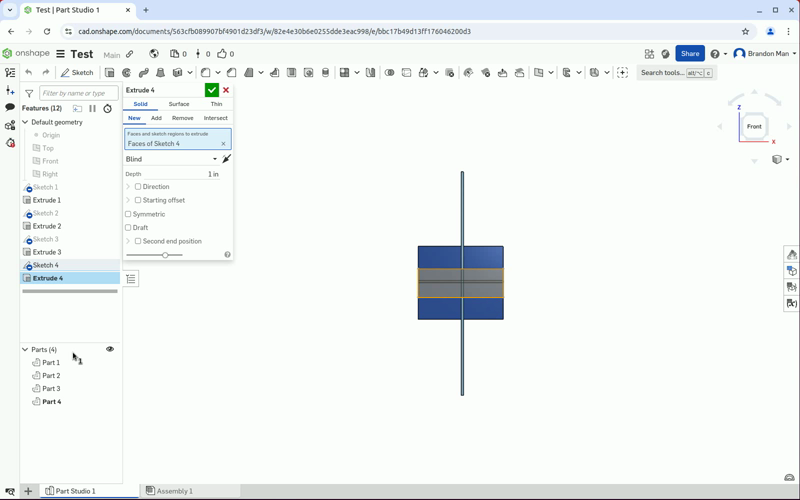
mouse_move(143, 106)
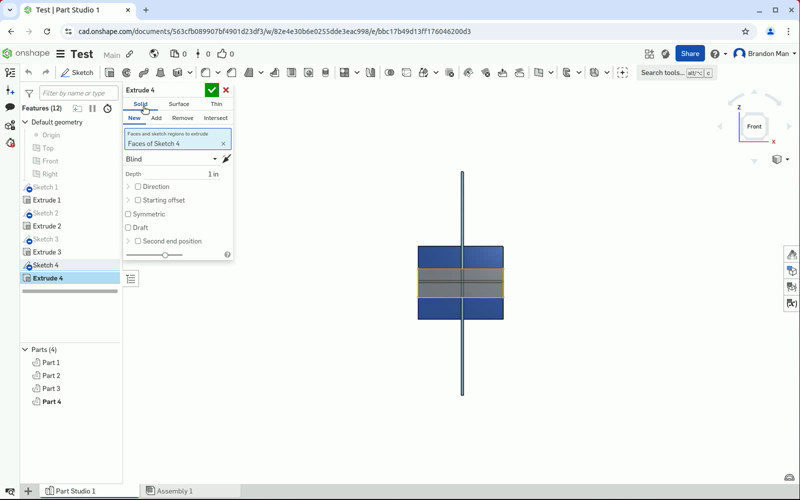
click(143, 106)
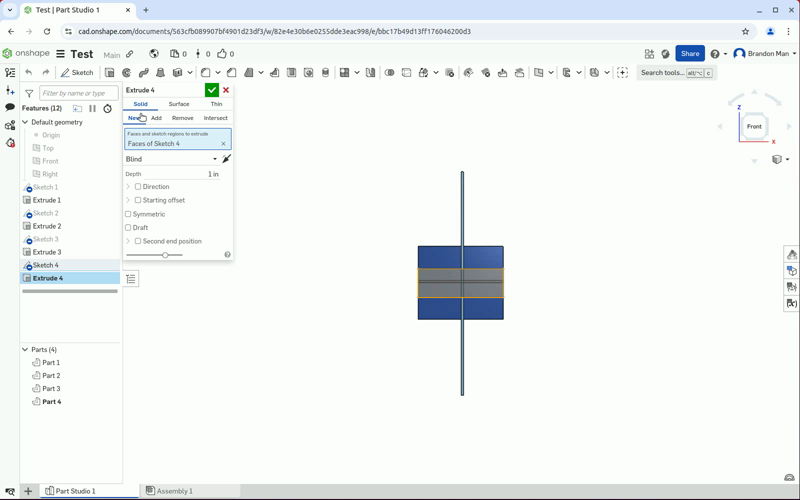
mouse_move(137, 120)
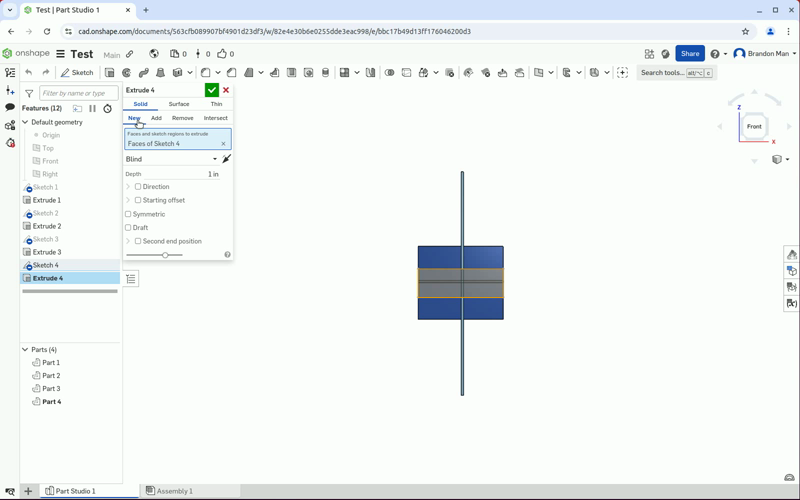
click(137, 120)
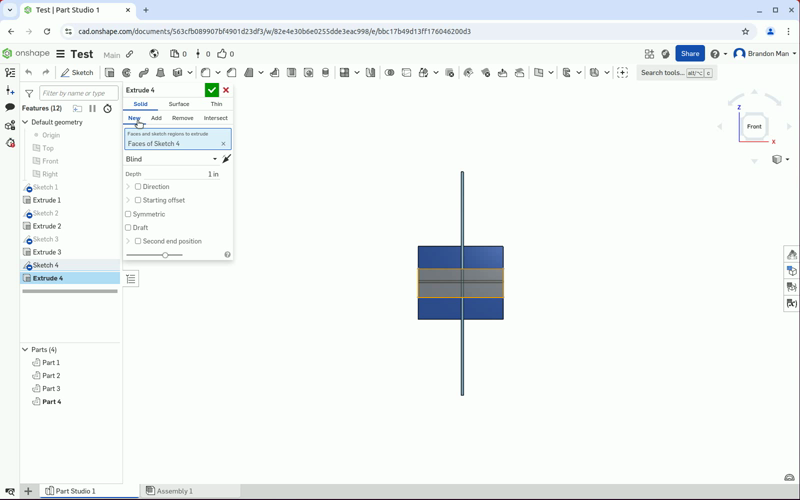
key(tab, 4)
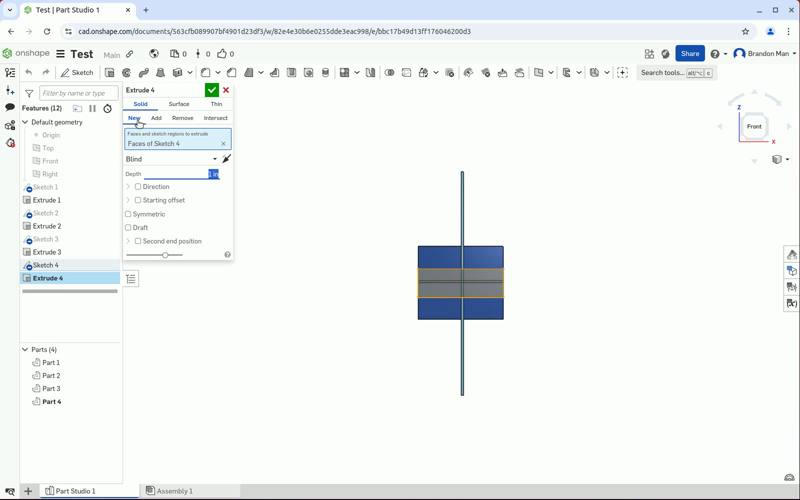
text(0.481)
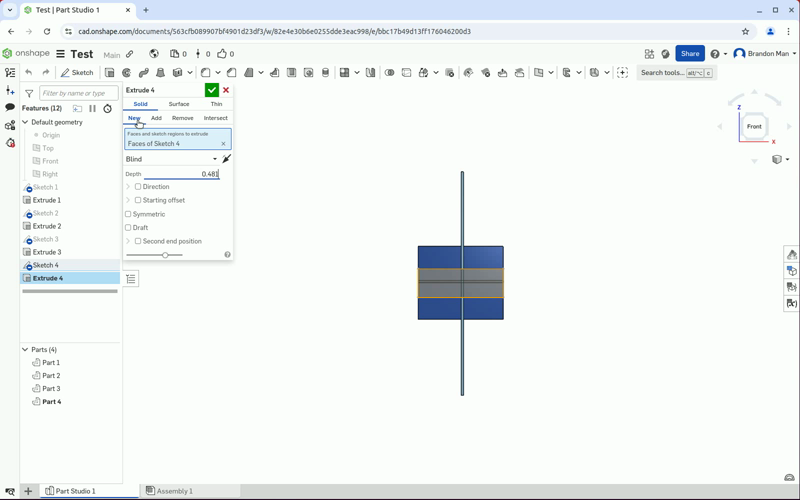
key(enter)
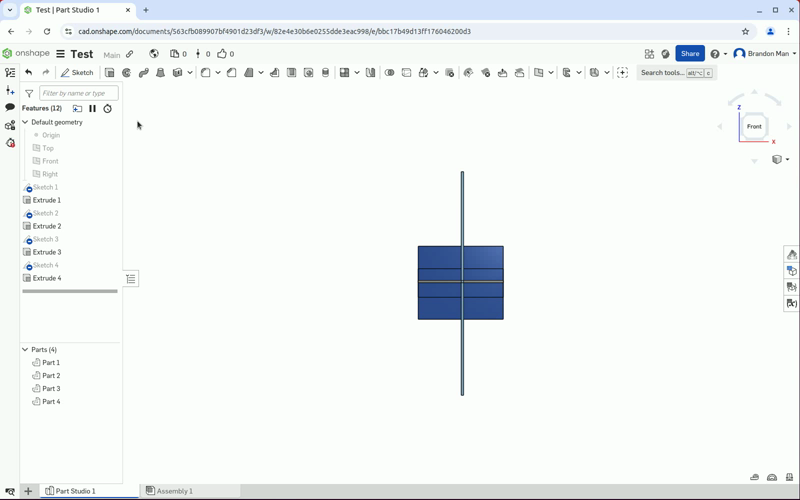
key(shift+h)
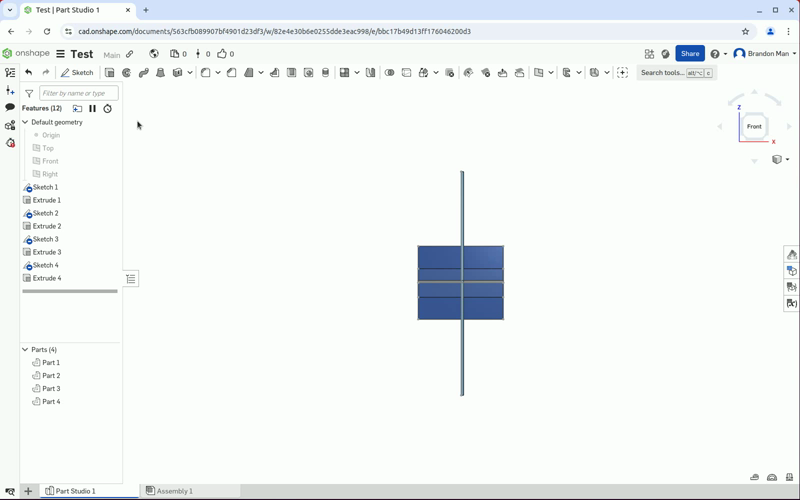
key(shift+h)
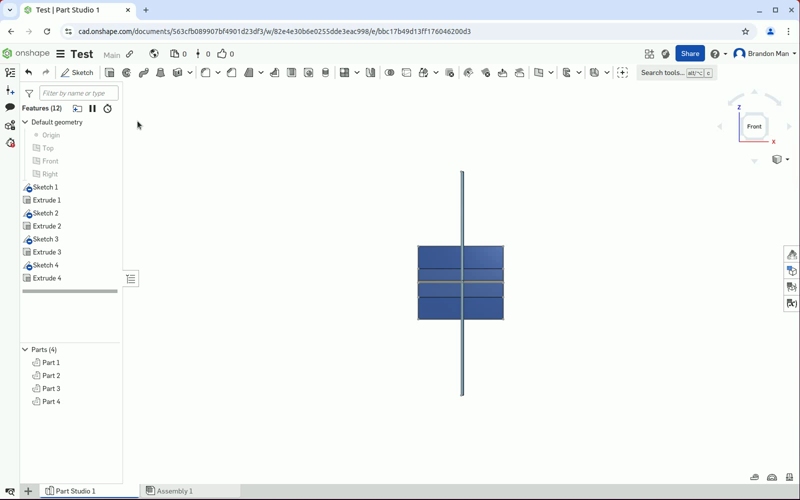
key(shift+7)
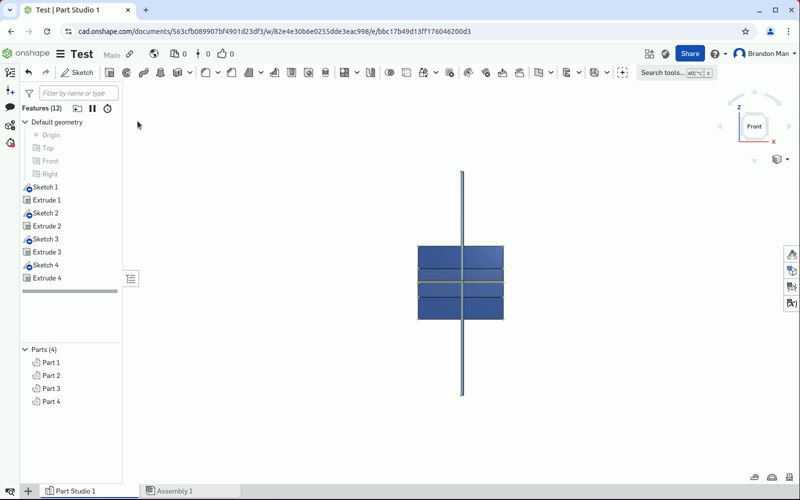
key(left, 2)
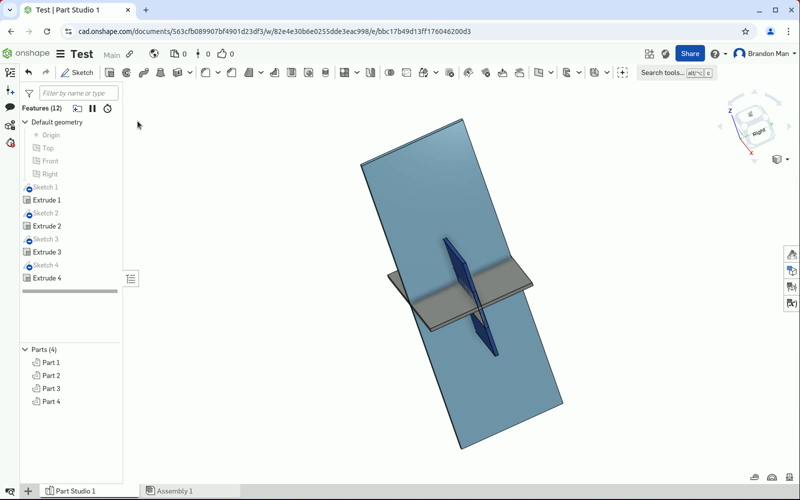
key(down, 2)
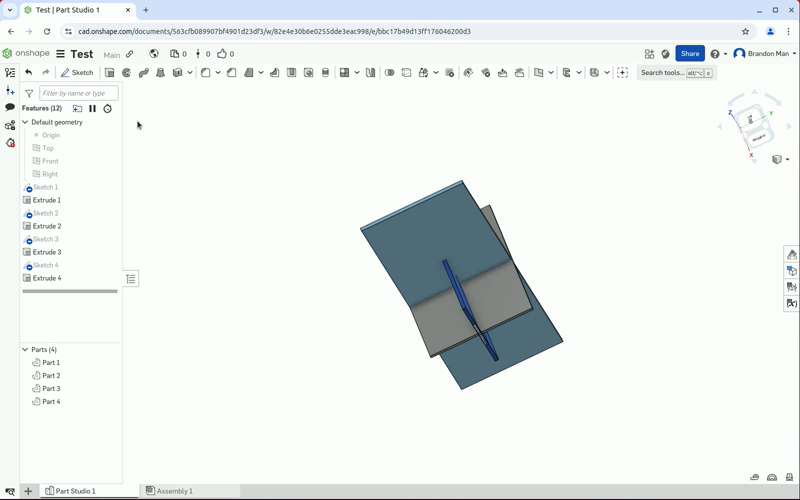
key(up, 2)
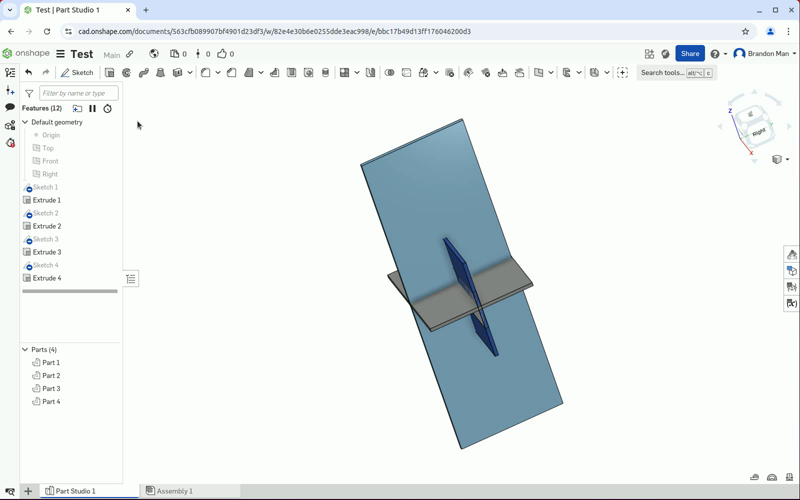
key(right, 2)
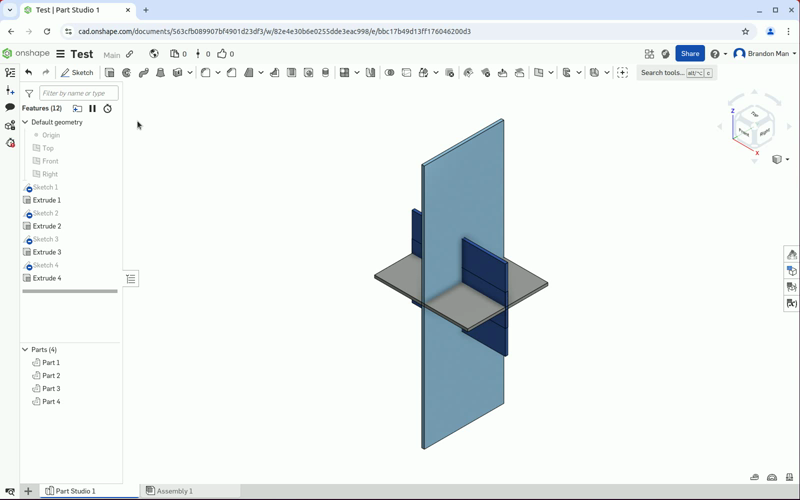
mouse_move(73, 189)
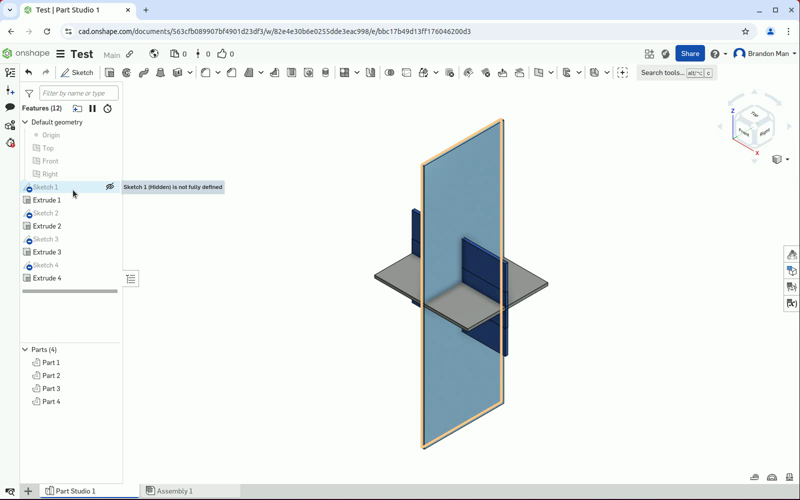
click(73, 189)